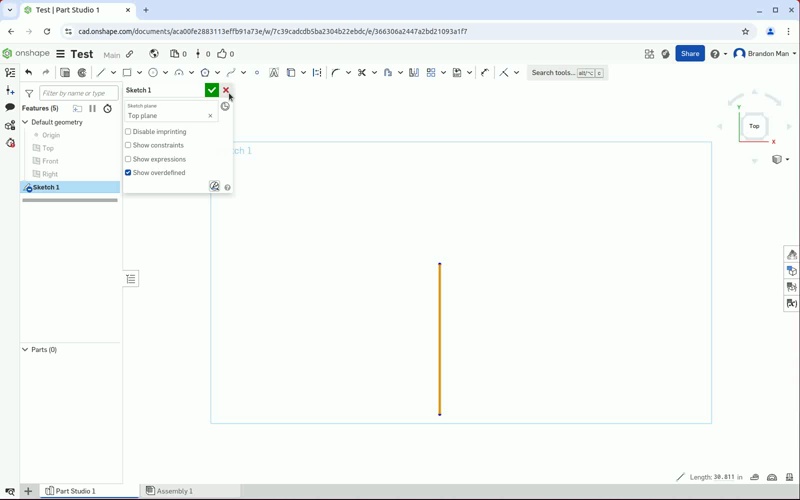
key(shift+h)
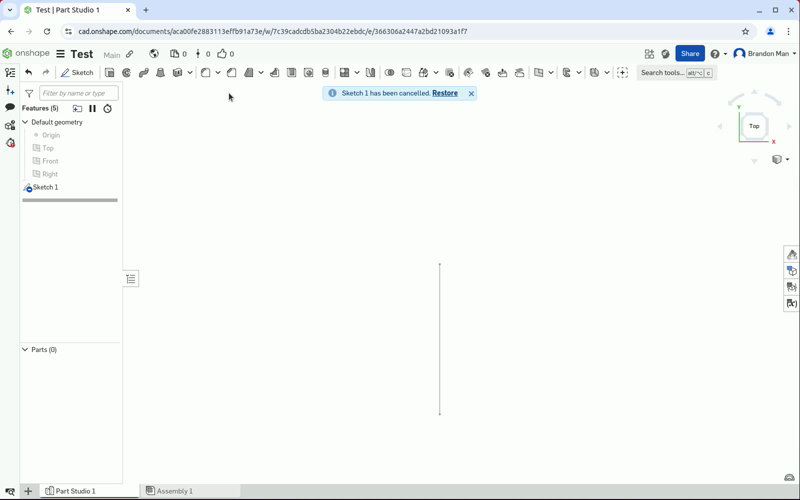
mouse_move(73, 352)
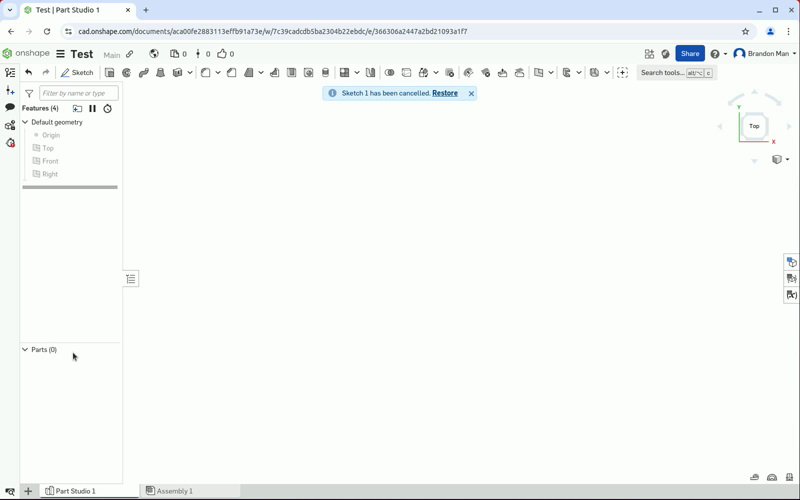
key(y)
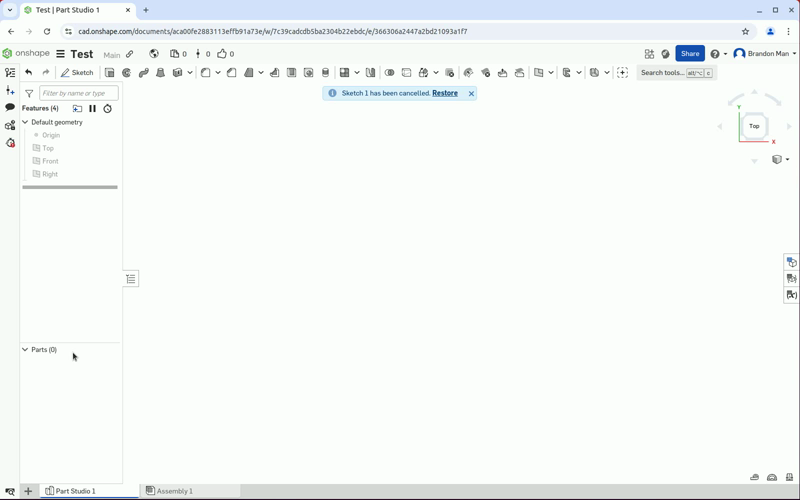
key(shift+p)
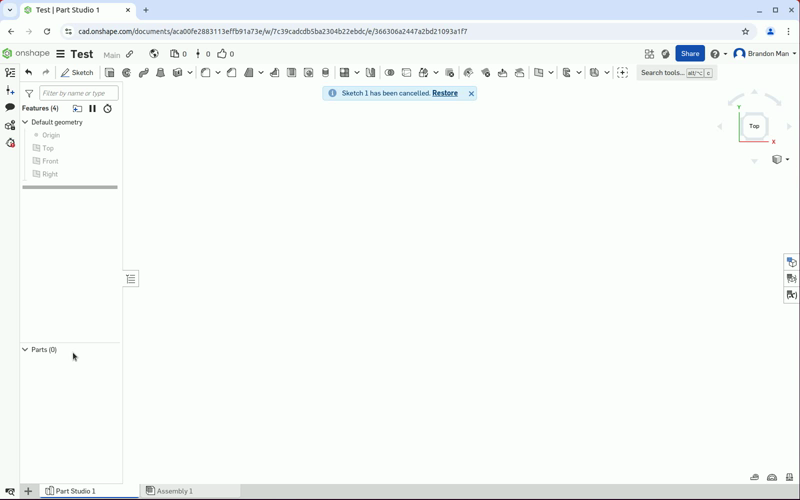
key(space)
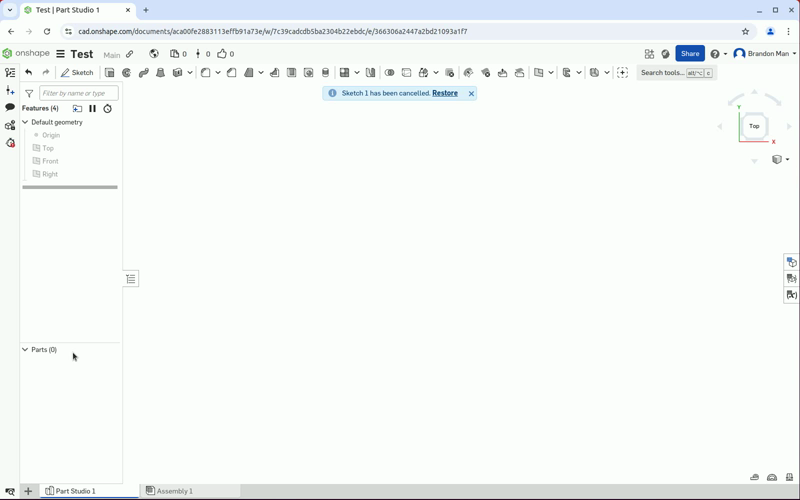
key_down(shift)
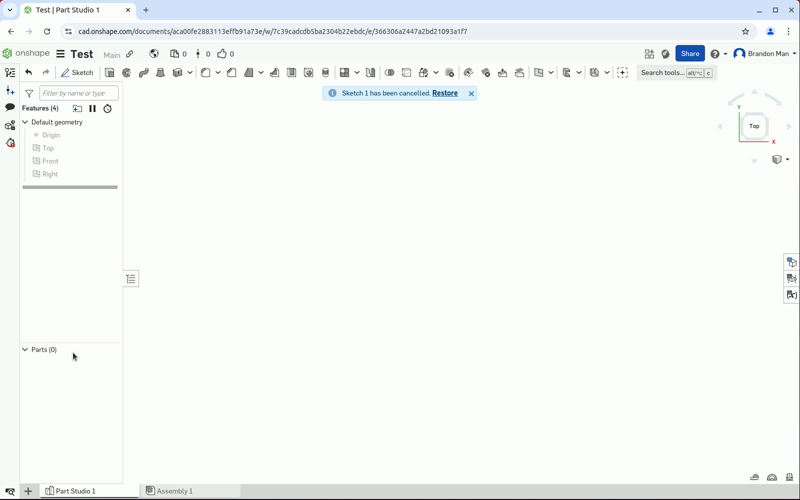
key(up)
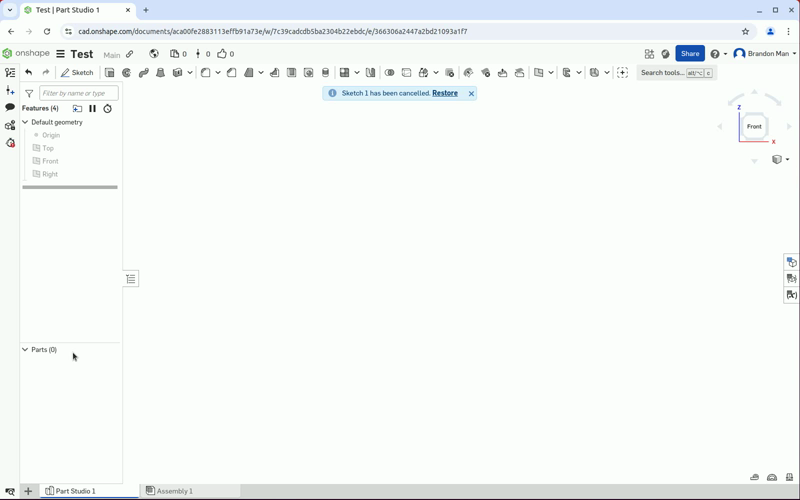
key_up(shift)
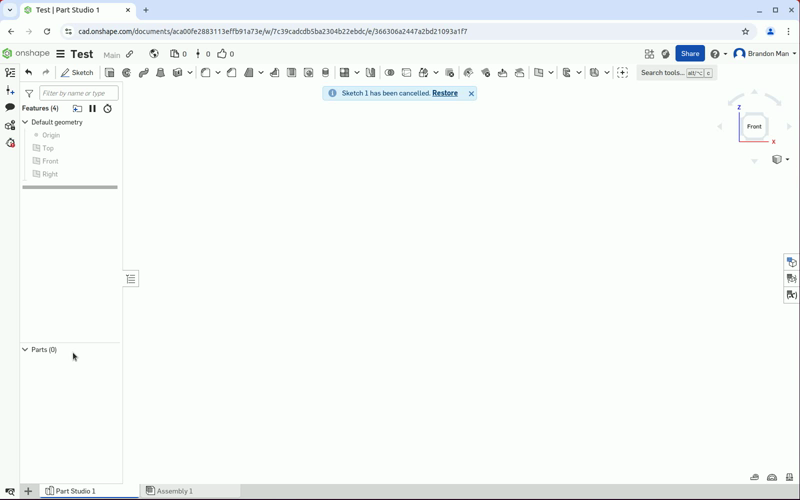
mouse_move(73, 352)
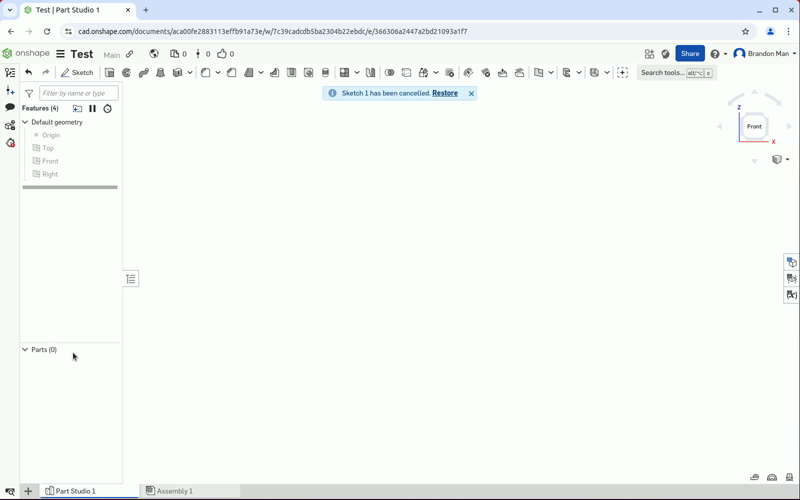
key(shift+y)
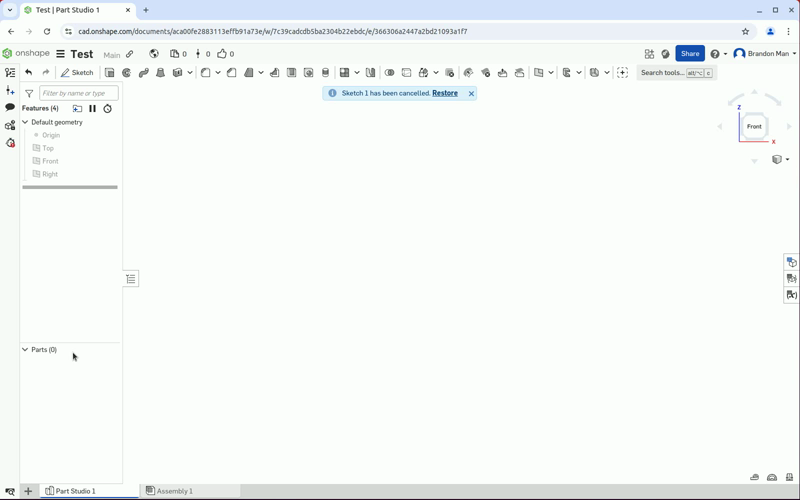
key(shift+s)
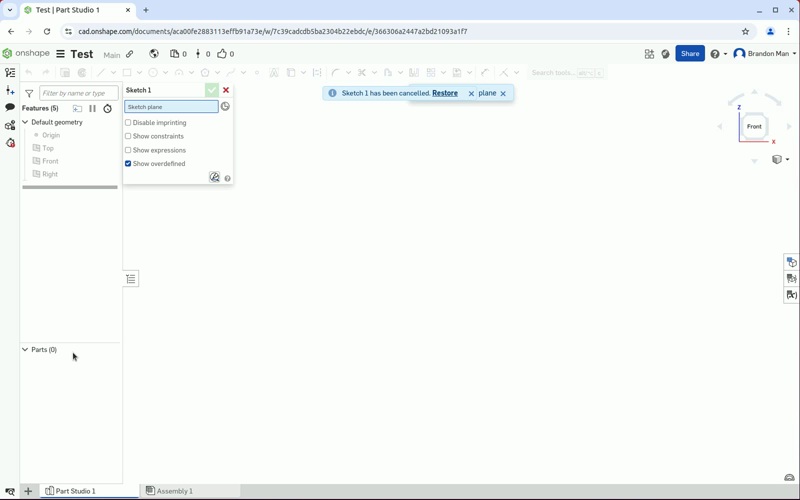
mouse_move(73, 163)
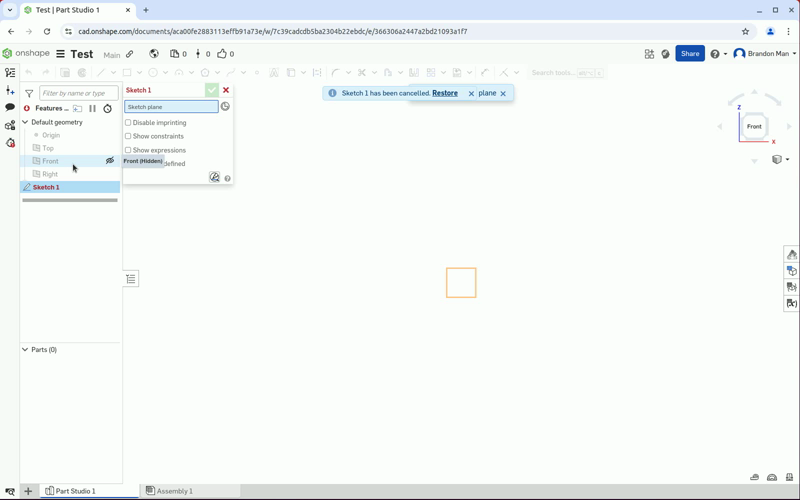
click(73, 163)
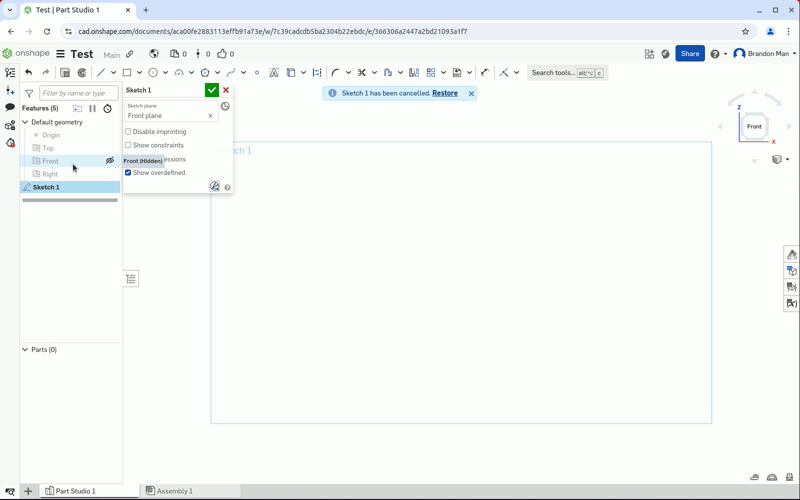
mouse_move(73, 352)
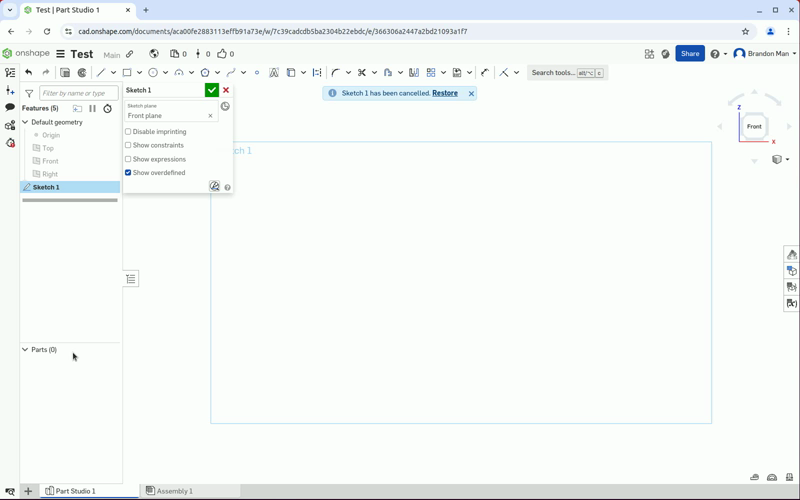
key(y)
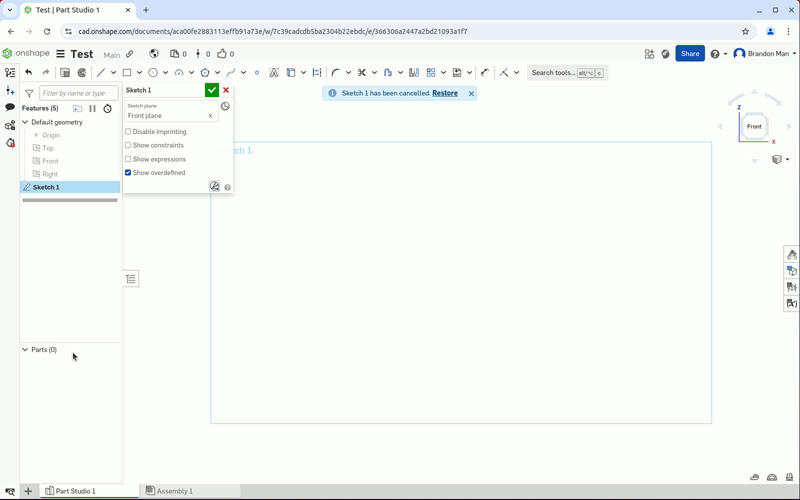
key(l)
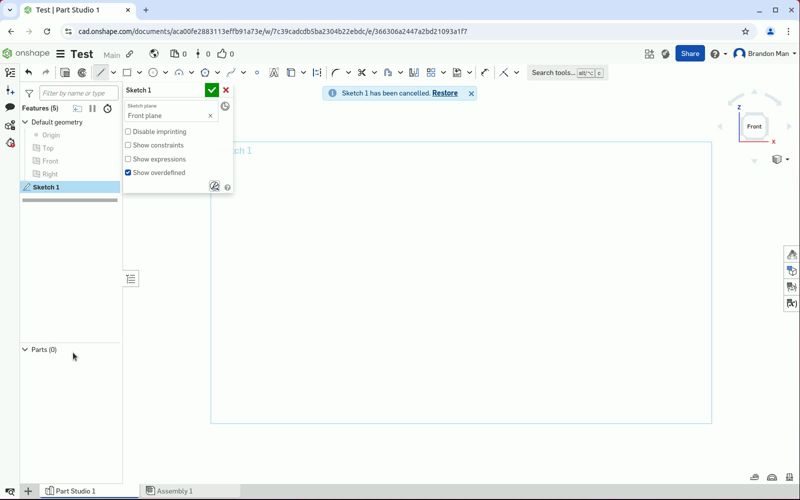
key_down(shift)
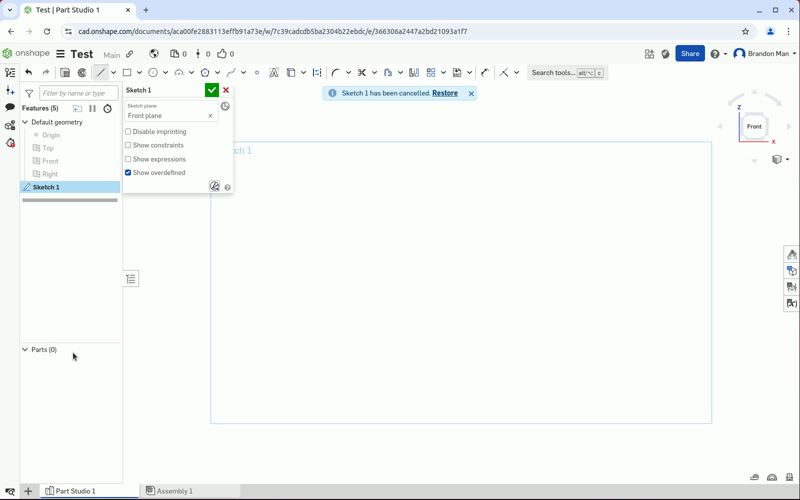
mouse_move(460, 262)
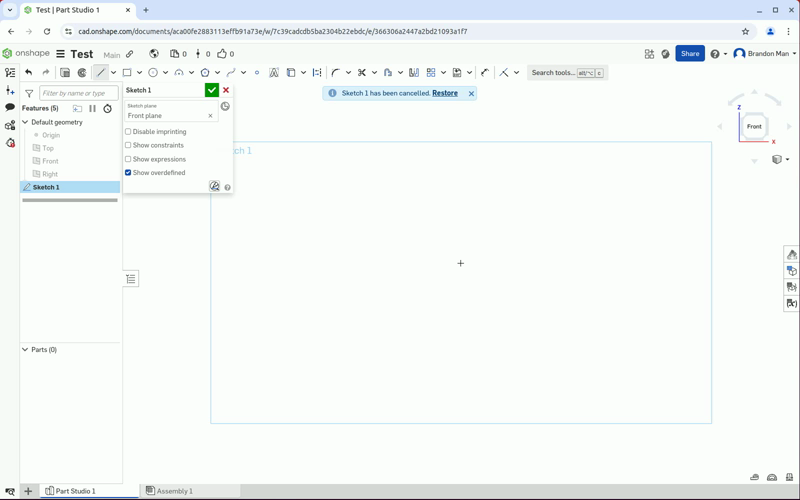
click(460, 262)
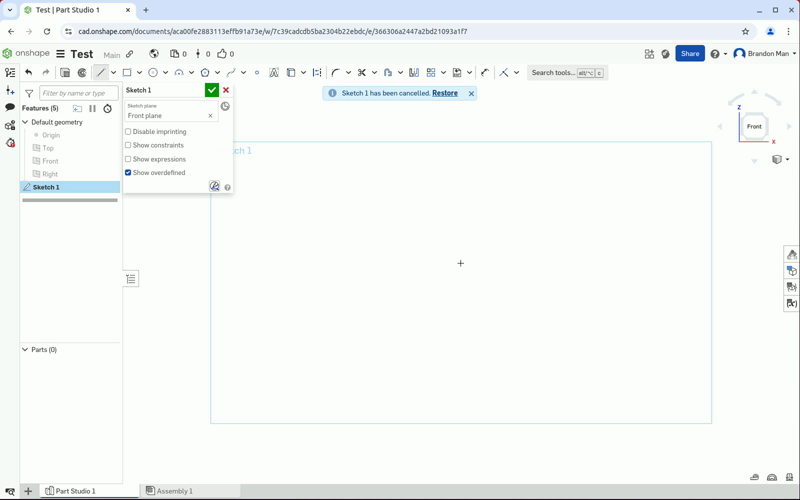
key_up(shift)
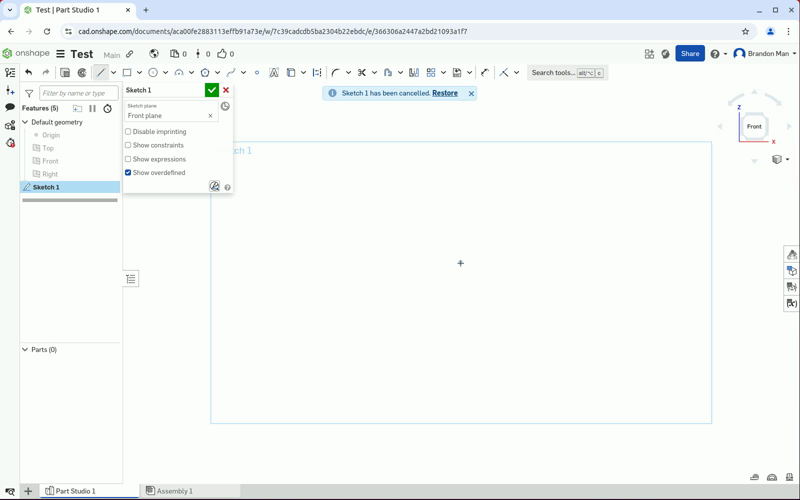
key_down(shift)
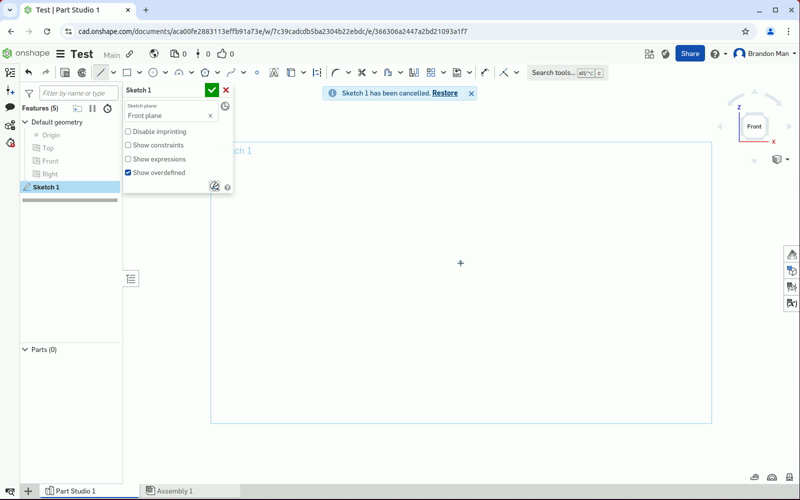
mouse_move(490, 262)
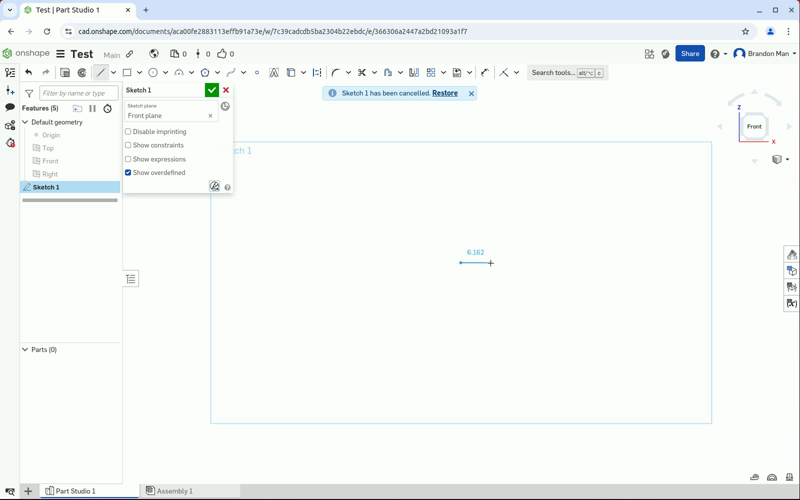
mouse_move(502, 263)
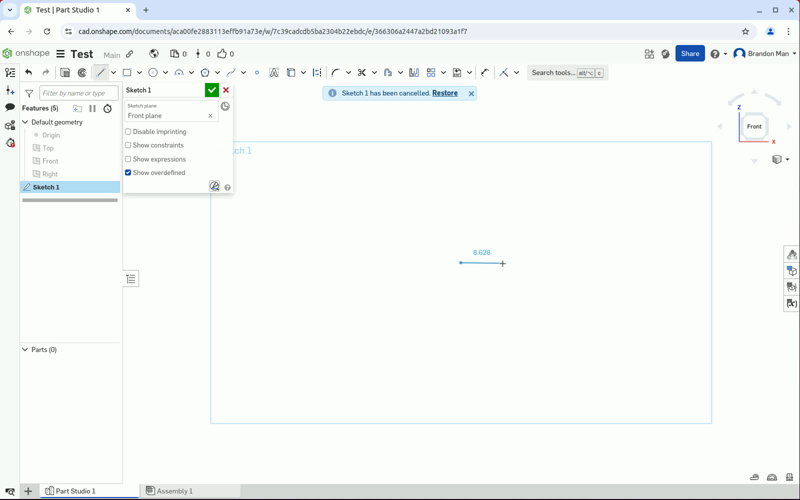
click(502, 263)
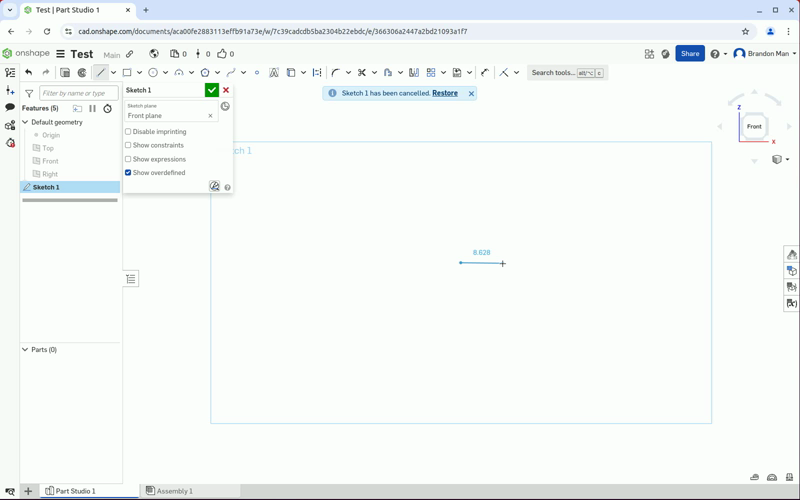
key_up(shift)
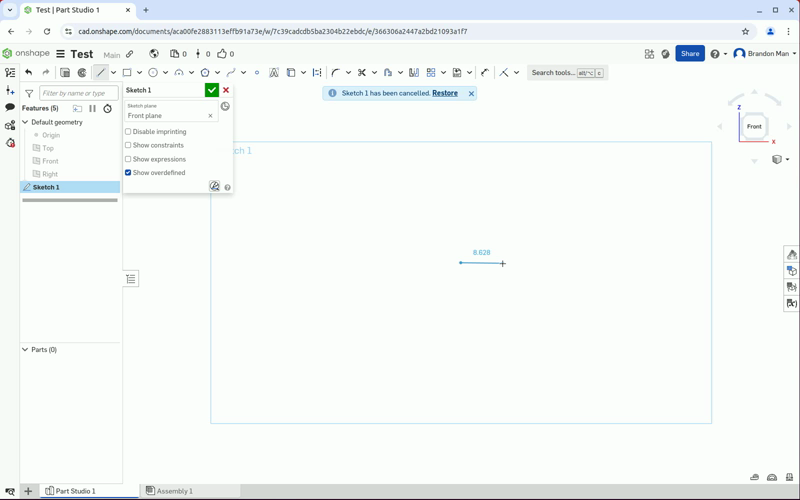
key_down(shift)
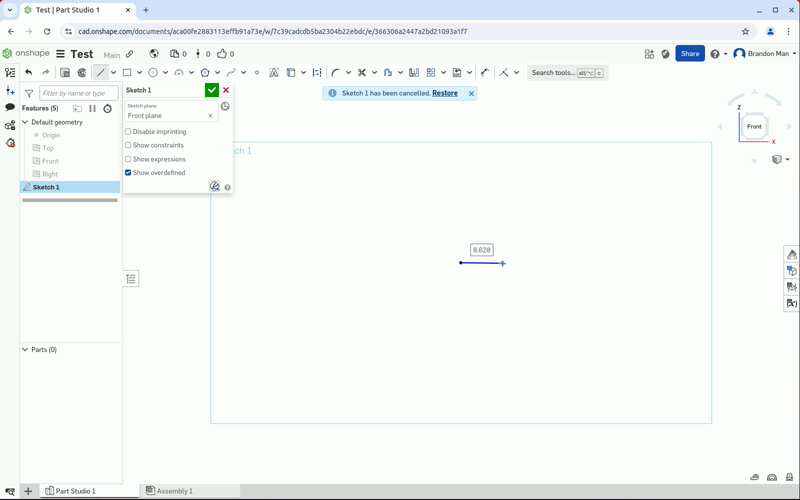
mouse_move(532, 263)
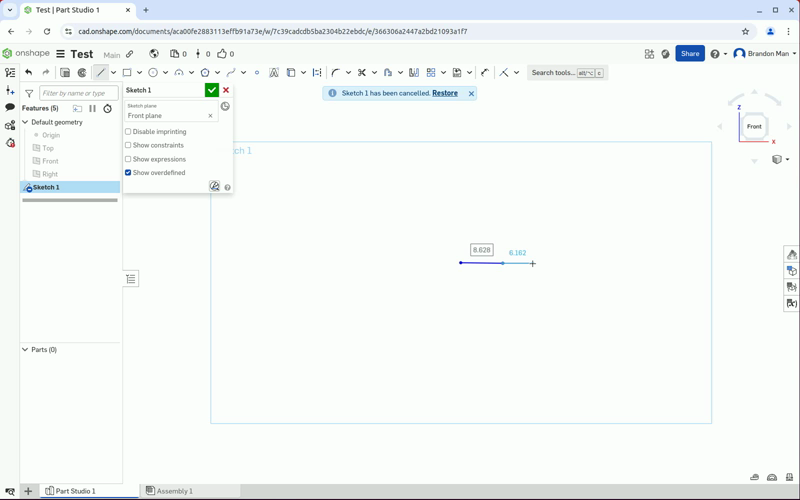
mouse_move(502, 221)
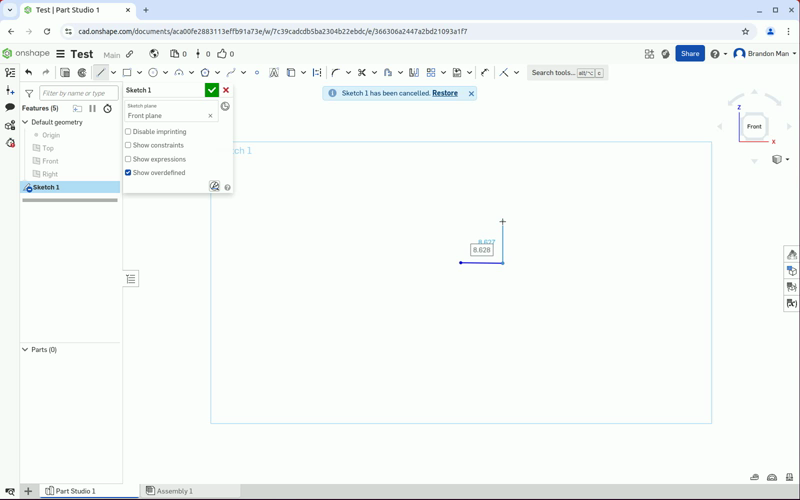
click(502, 221)
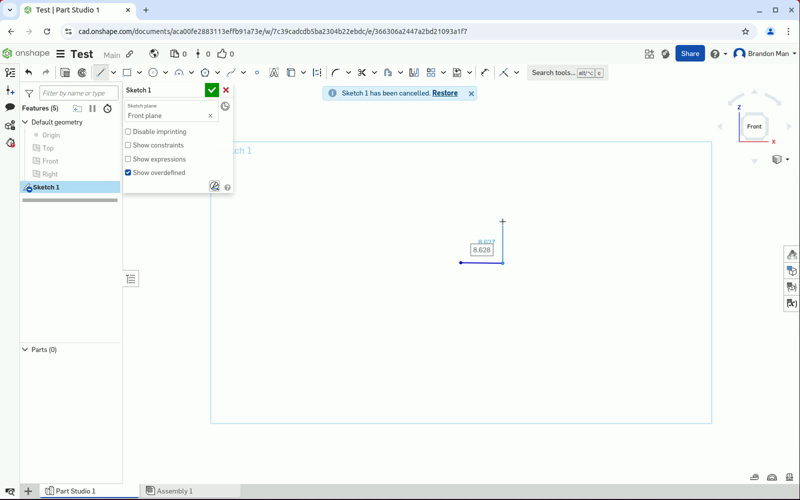
key_up(shift)
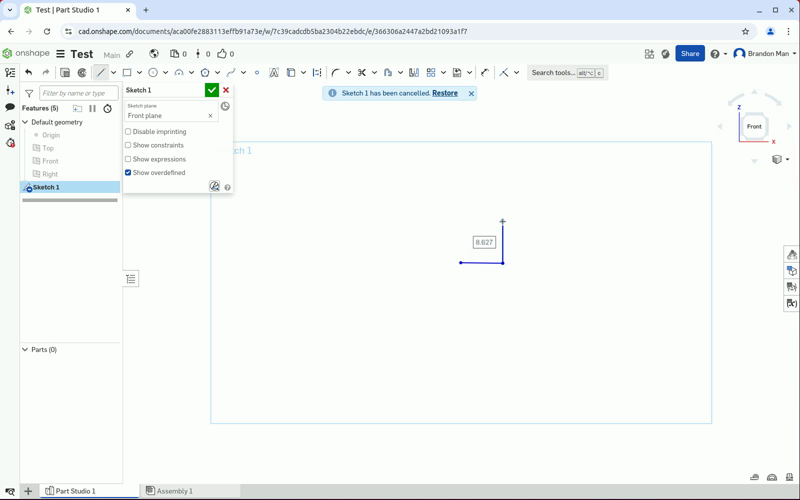
key_down(shift)
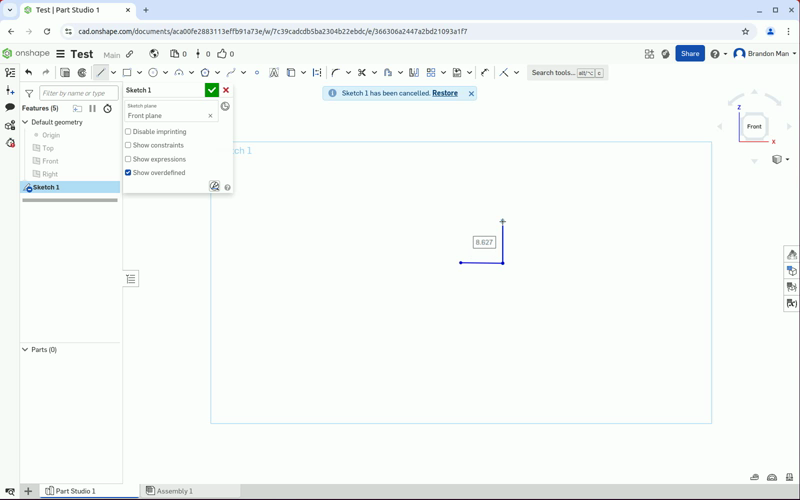
mouse_move(532, 221)
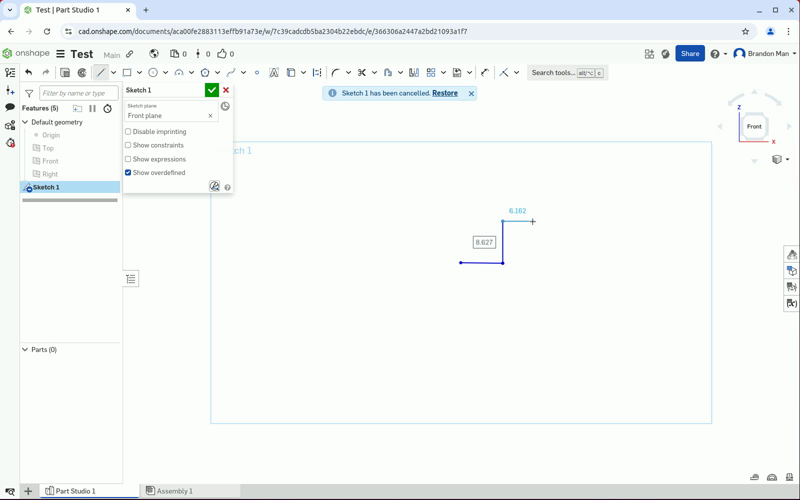
mouse_move(460, 221)
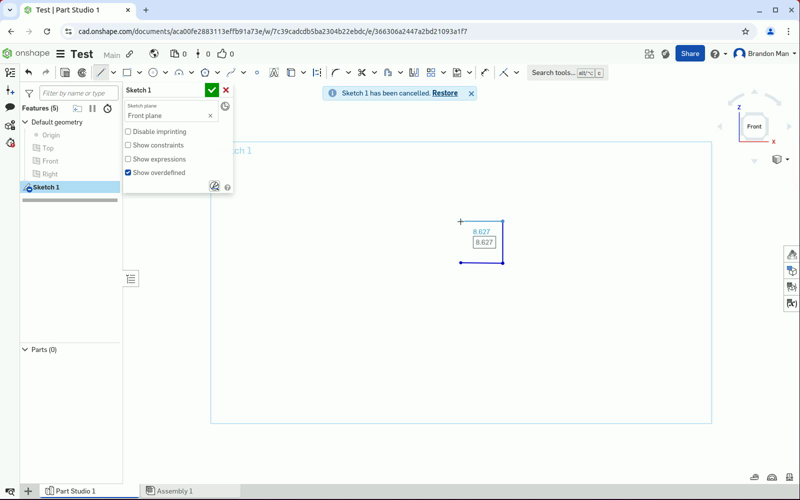
click(460, 221)
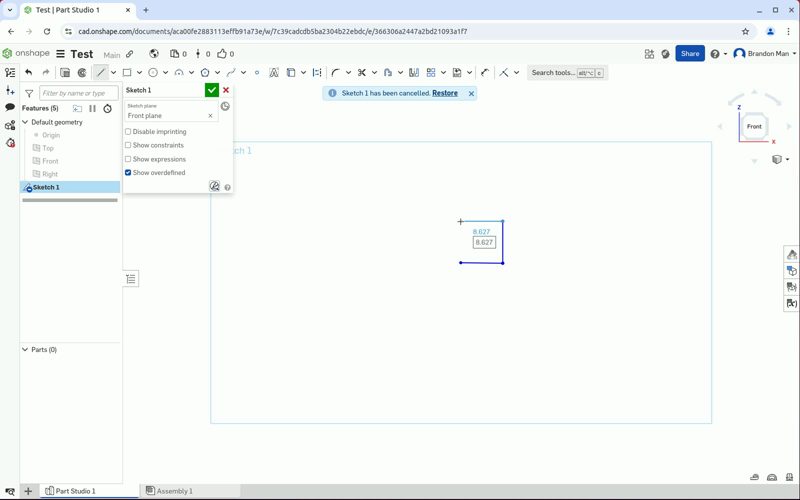
key_up(shift)
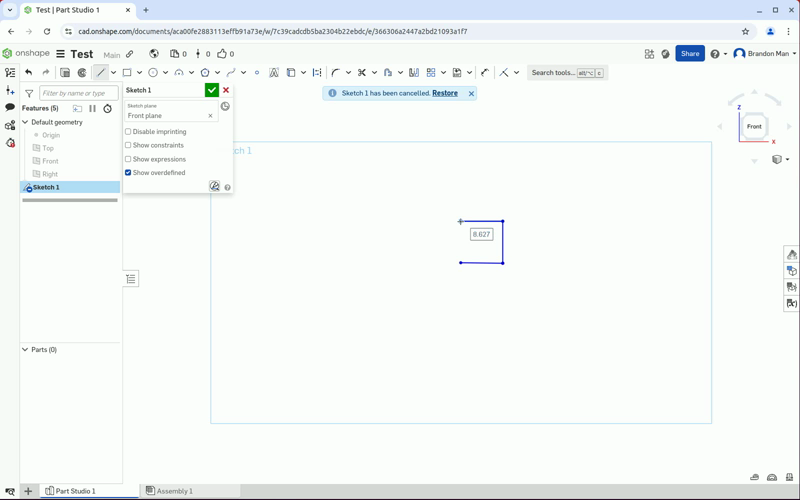
mouse_move(490, 221)
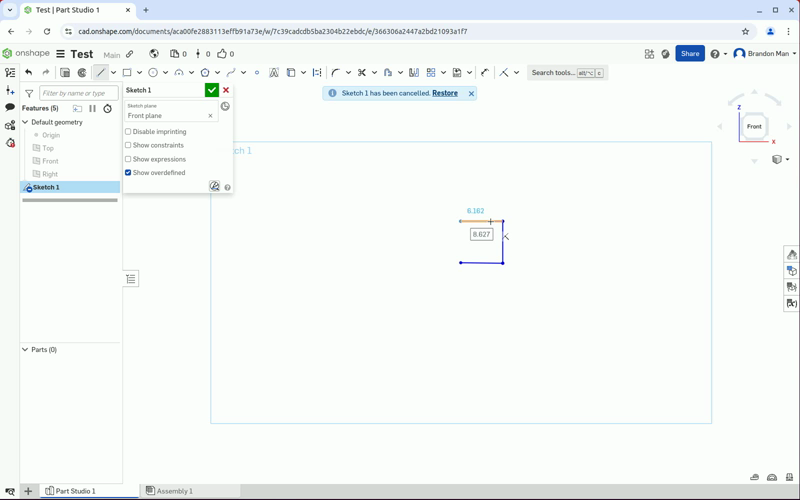
key_down(shift)
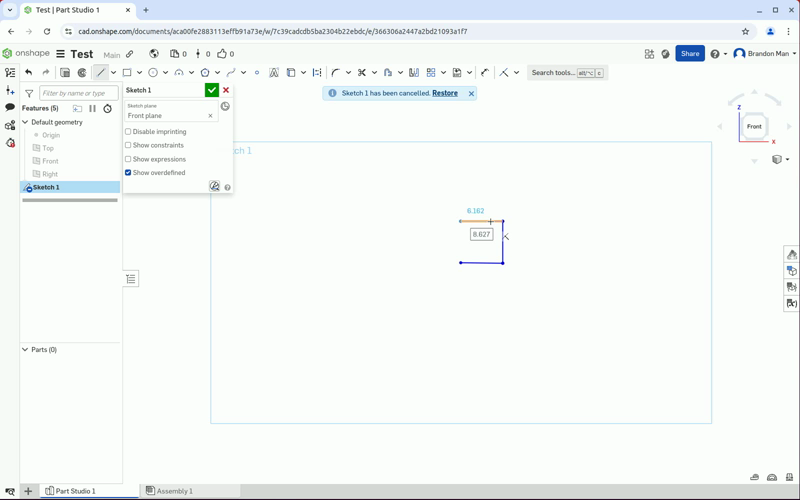
mouse_move(460, 262)
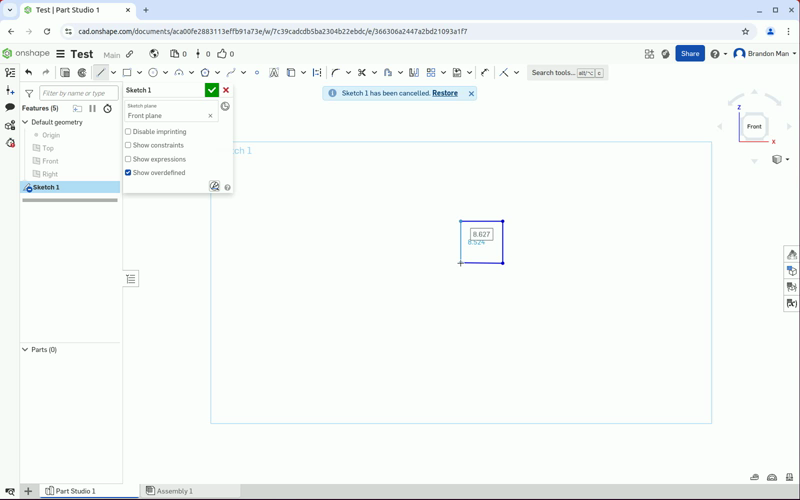
key_up(shift)
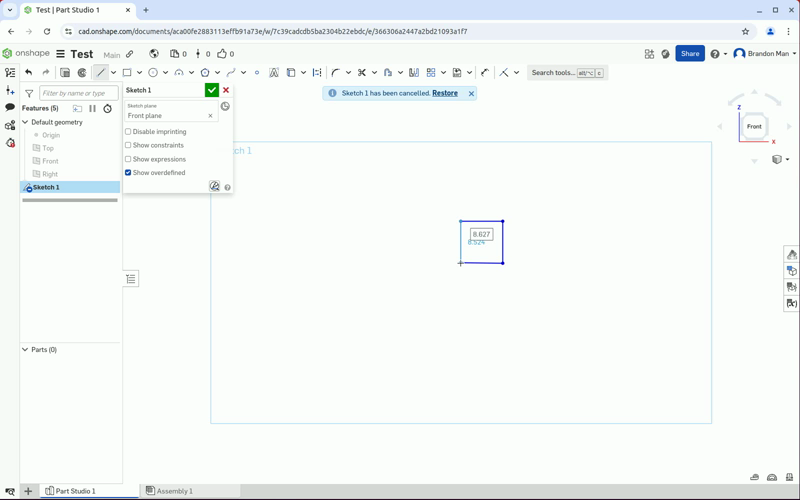
click(460, 262)
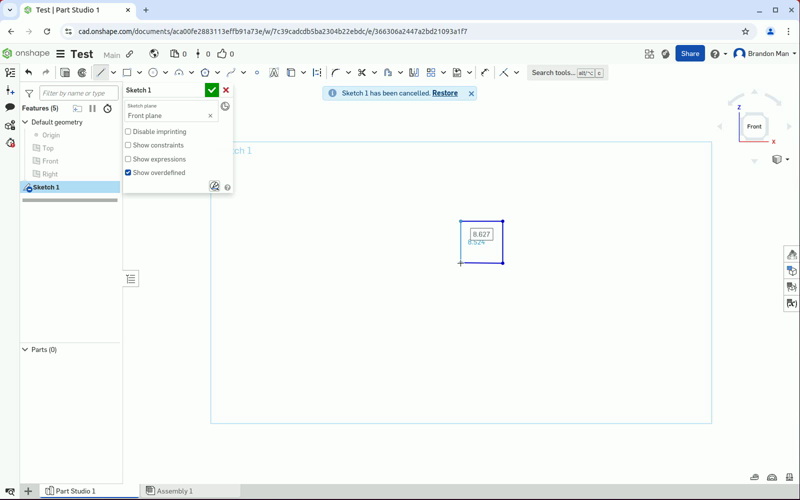
key(esc)
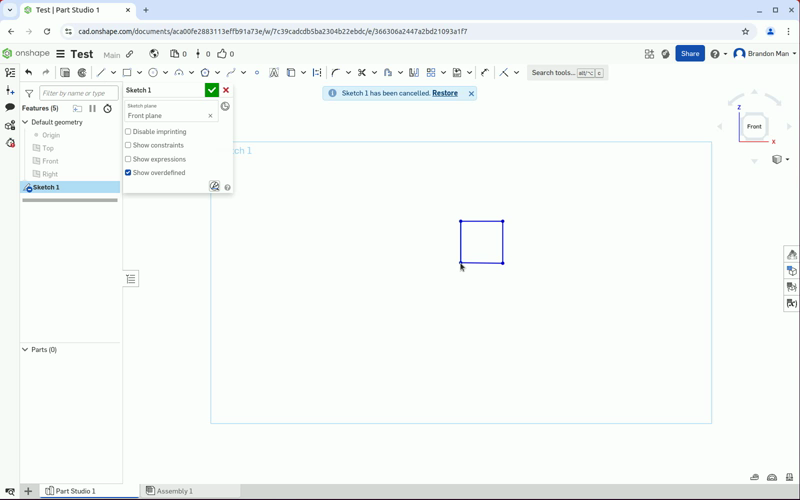
mouse_move(464, 227)
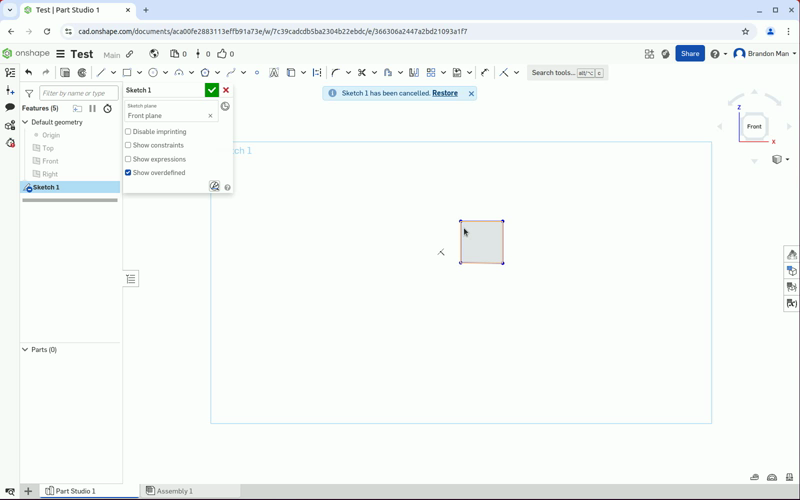
scroll(6)
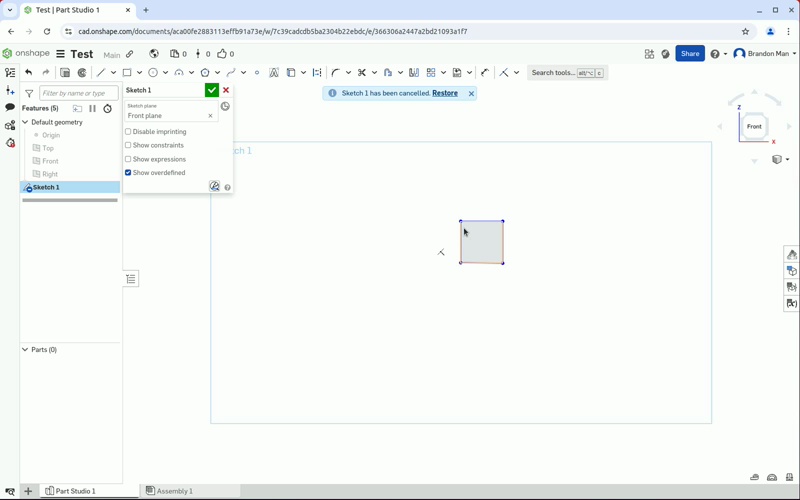
scroll(6)
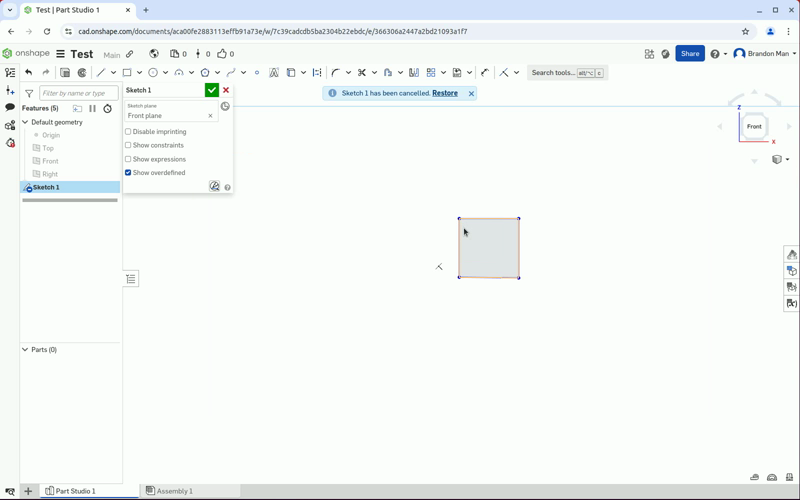
scroll(6)
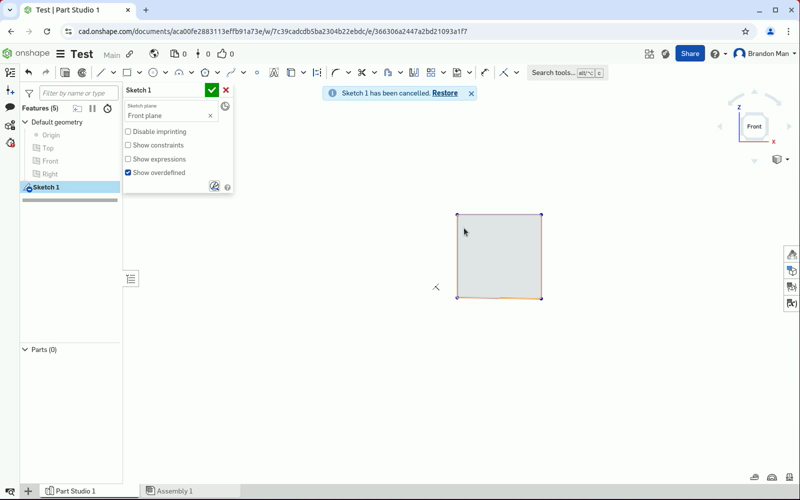
scroll(6)
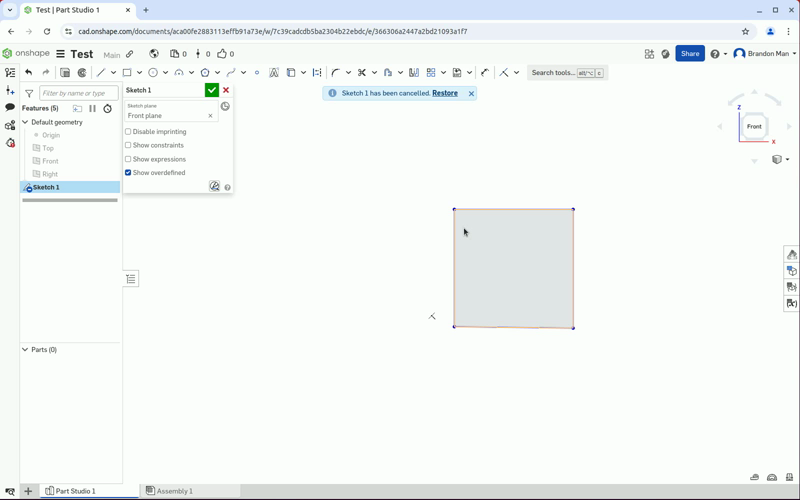
scroll(6)
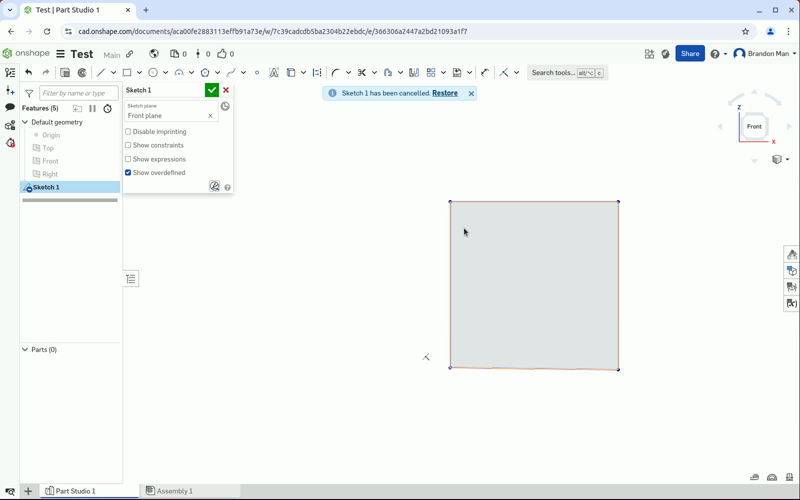
scroll(6)
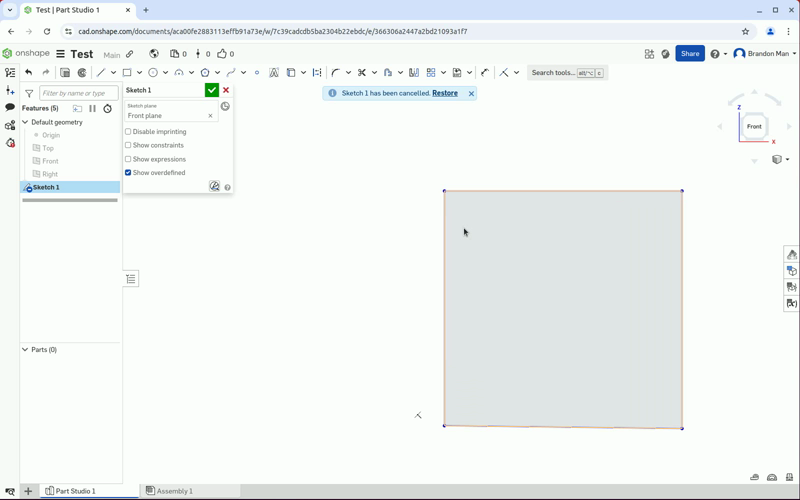
scroll(6)
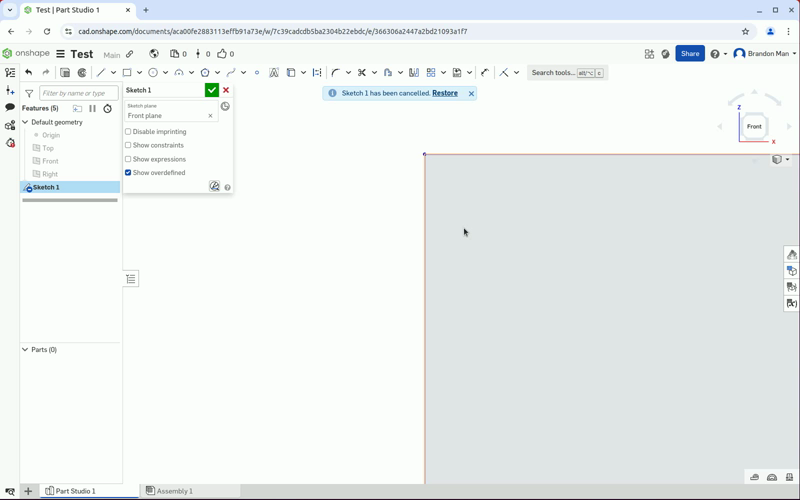
click(464, 227)
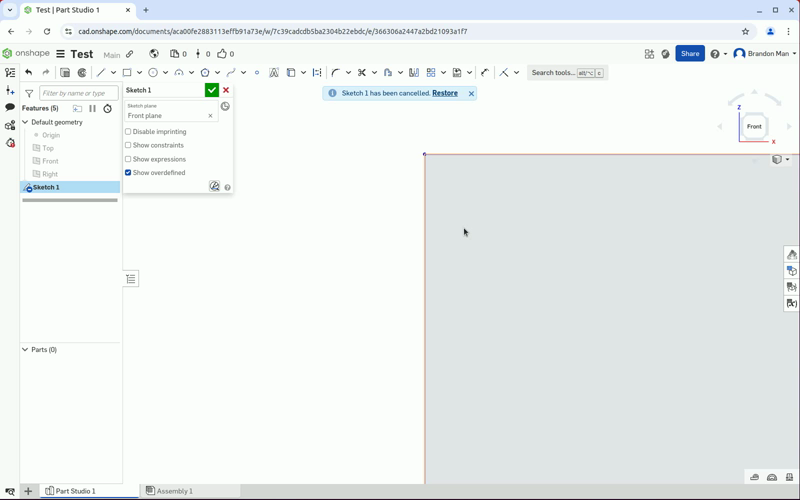
scroll(-6)
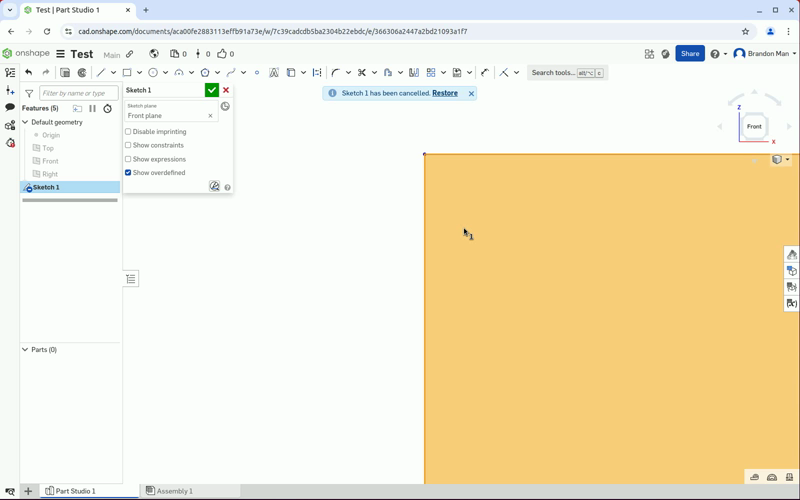
scroll(-6)
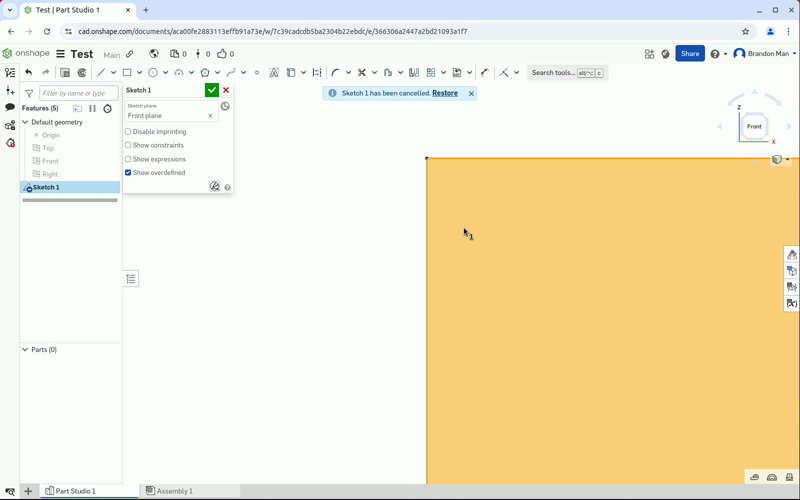
scroll(-6)
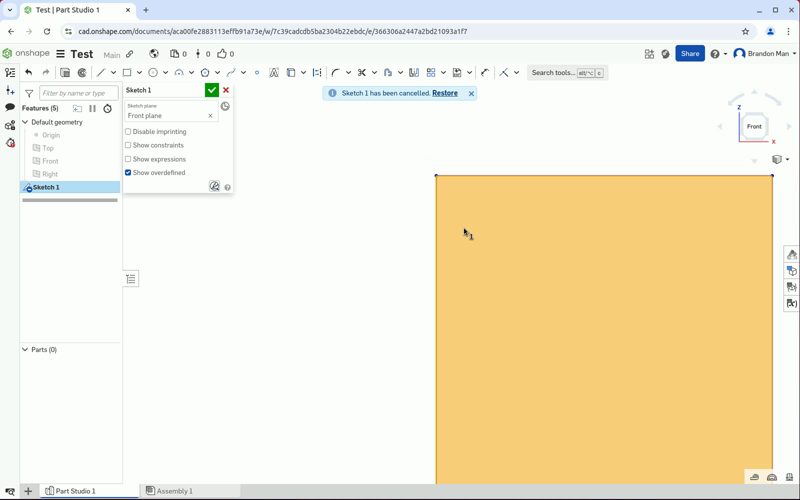
scroll(-6)
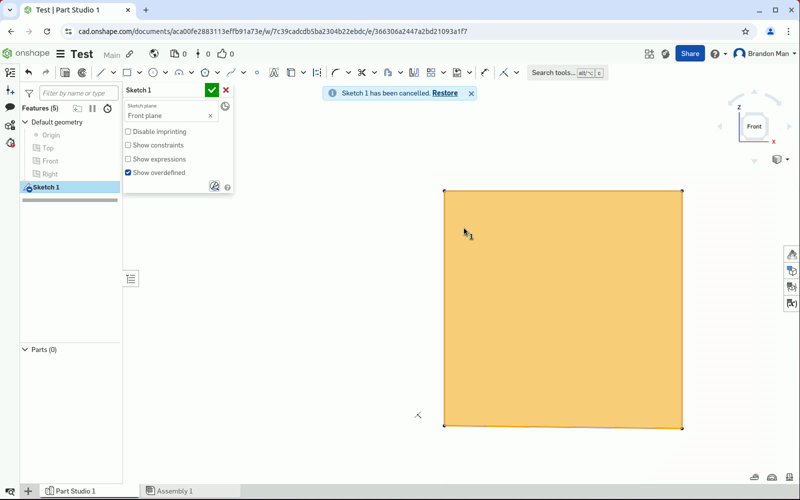
scroll(-6)
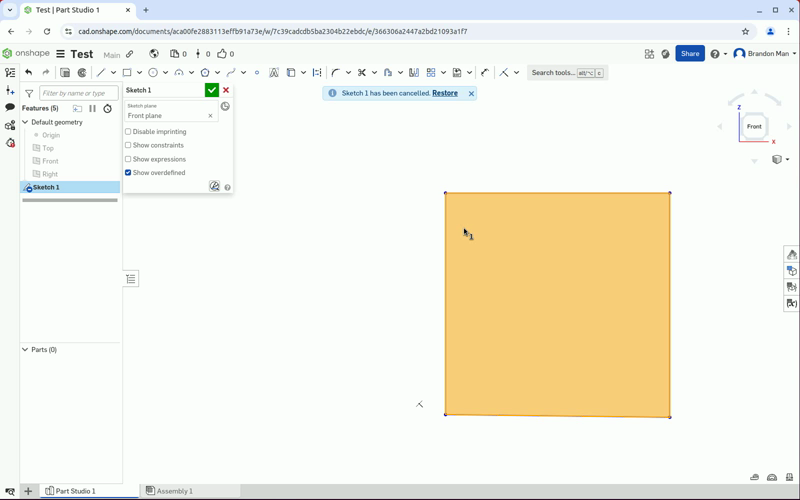
scroll(-6)
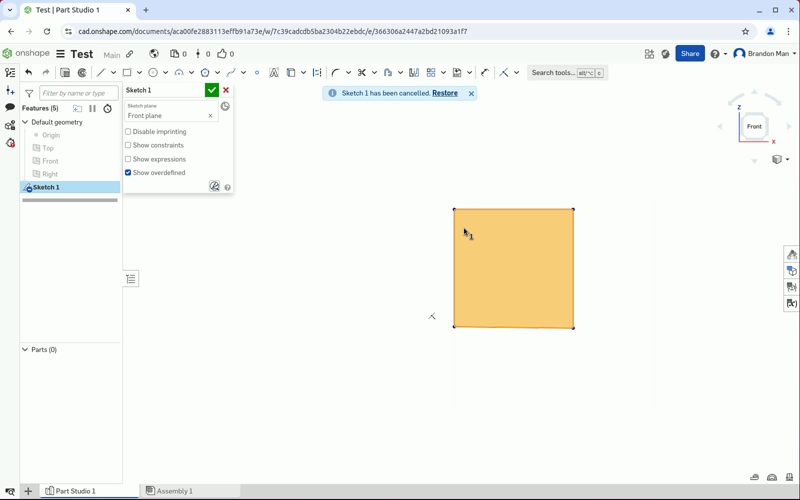
scroll(-6)
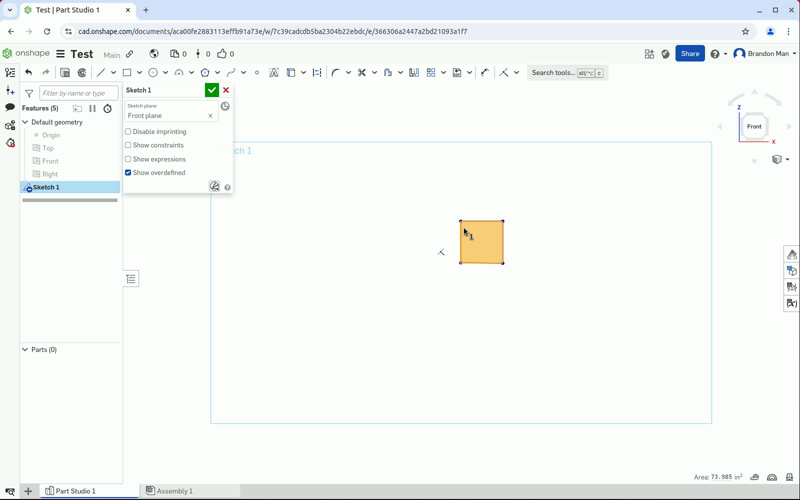
mouse_move(73, 352)
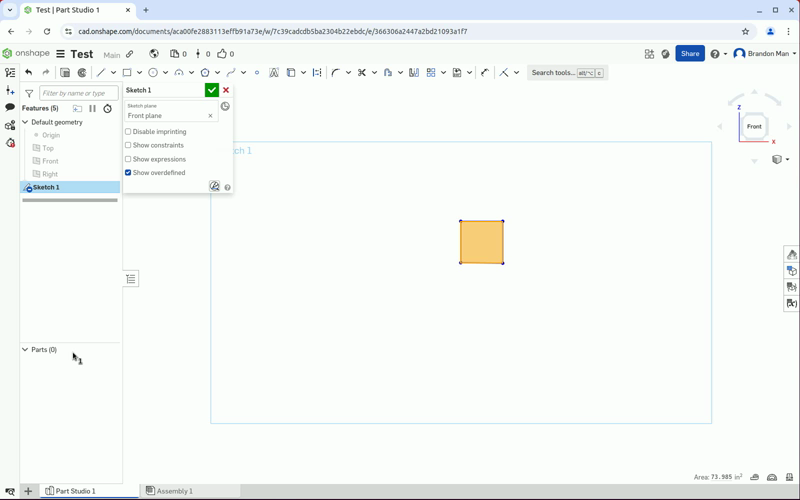
key(shift+y)
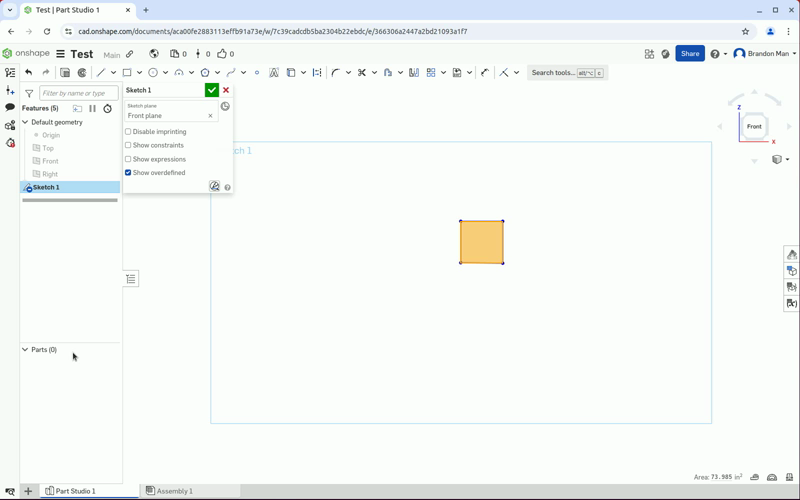
key(shift+e)
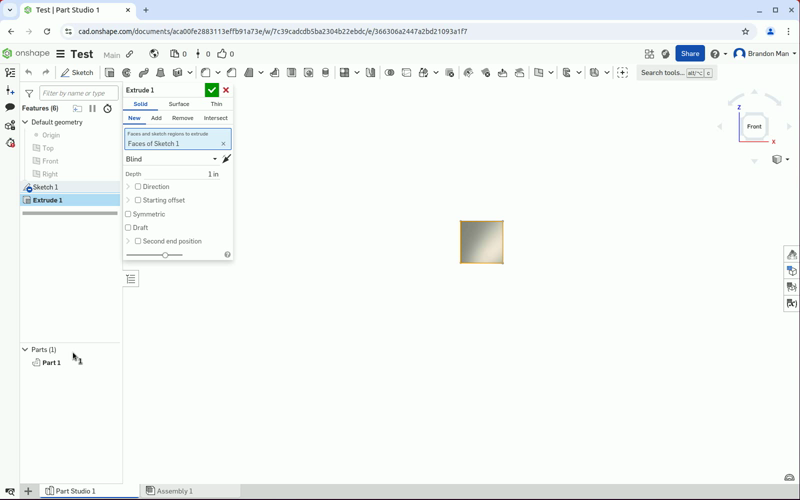
mouse_move(143, 106)
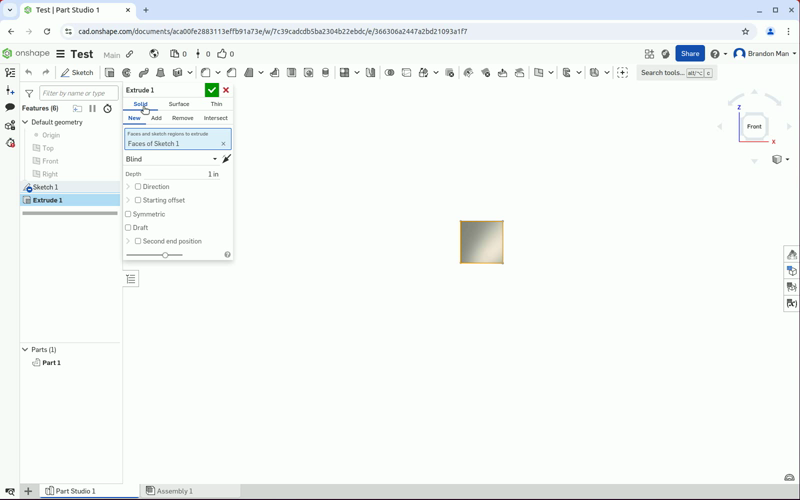
click(143, 106)
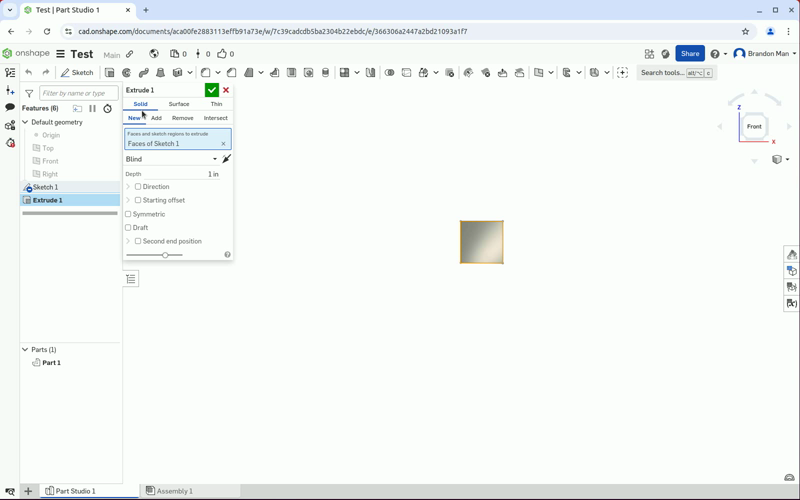
mouse_move(137, 120)
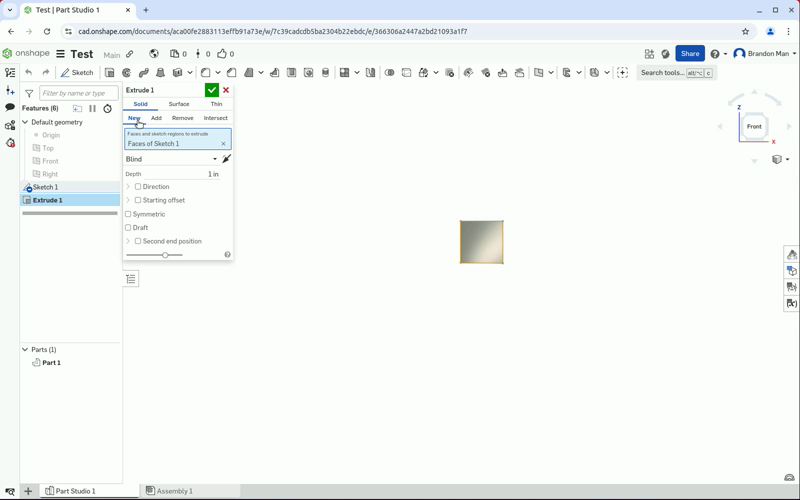
click(137, 120)
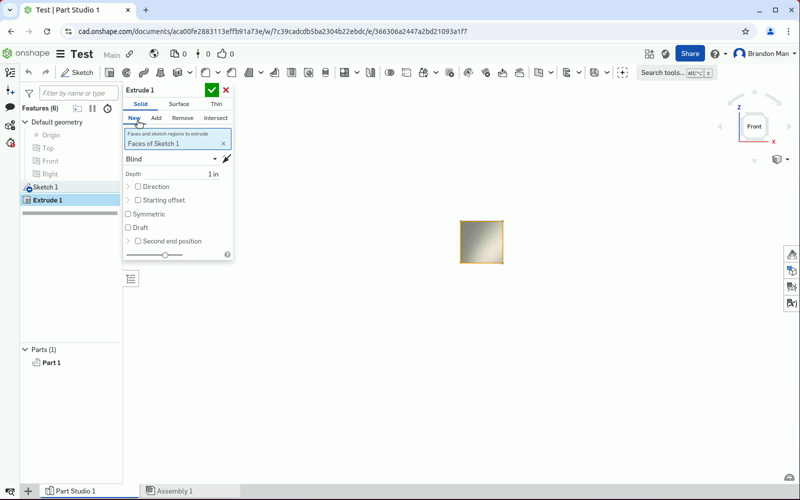
key(tab, 4)
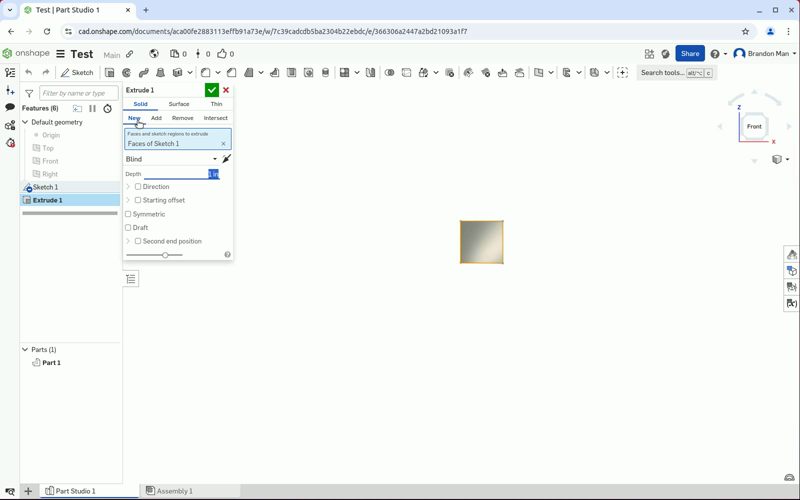
text(8.425)
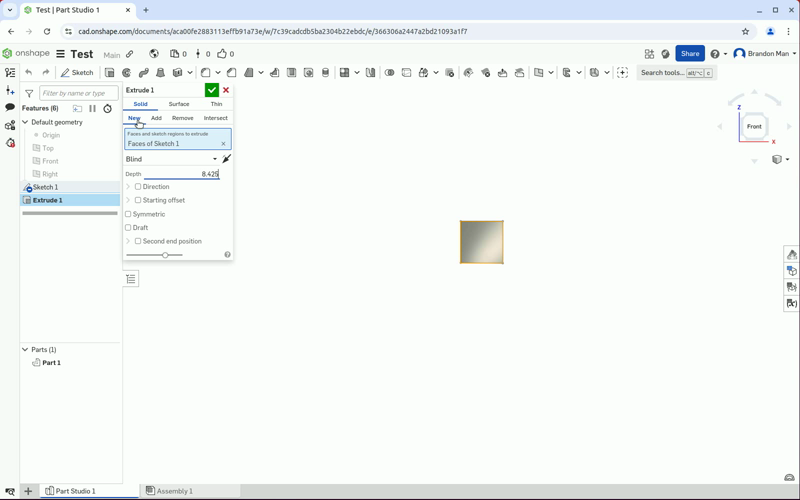
key(enter)
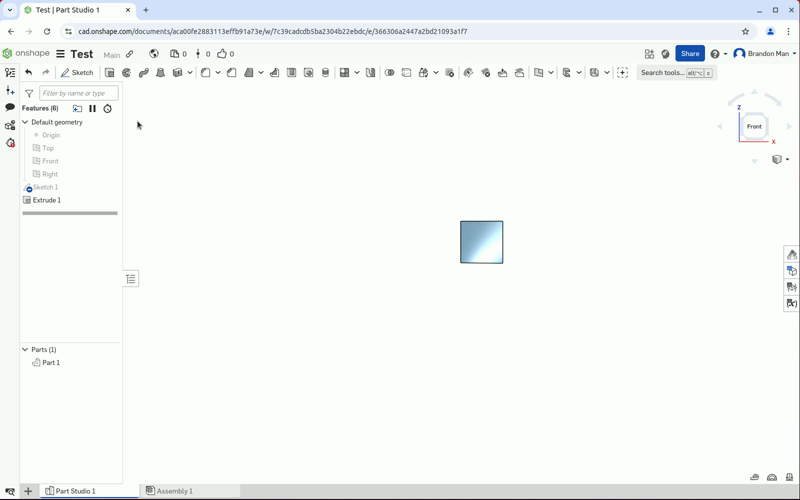
key(shift+h)
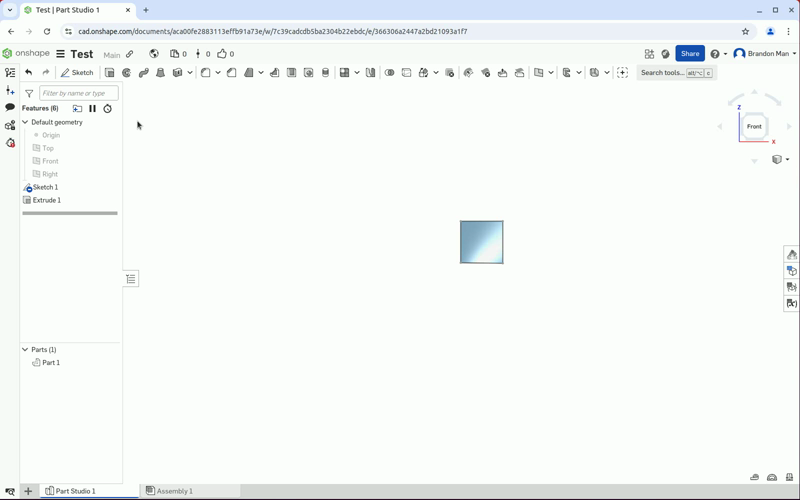
key(shift+h)
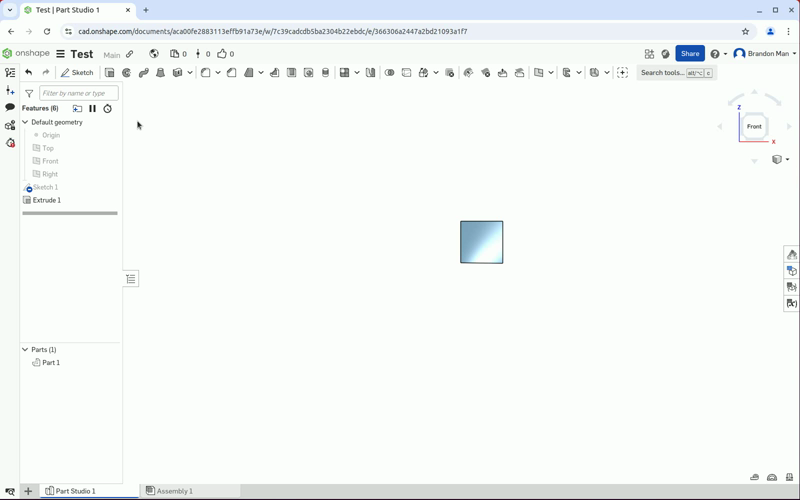
mouse_move(73, 189)
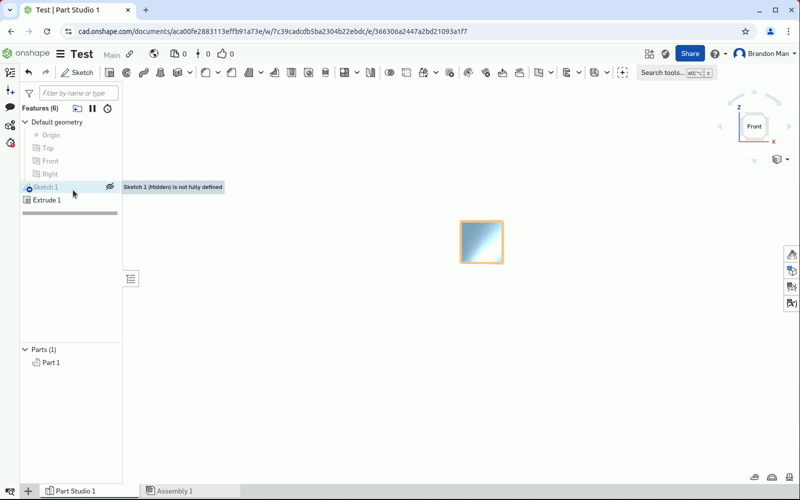
click(73, 189)
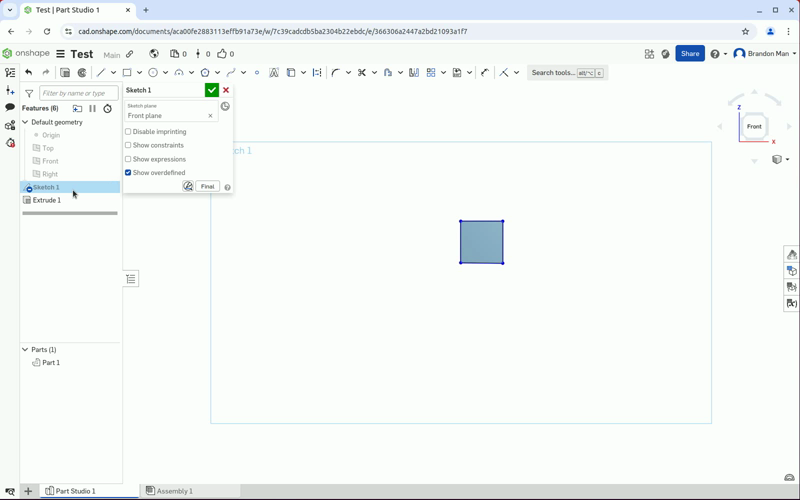
mouse_move(229, 92)
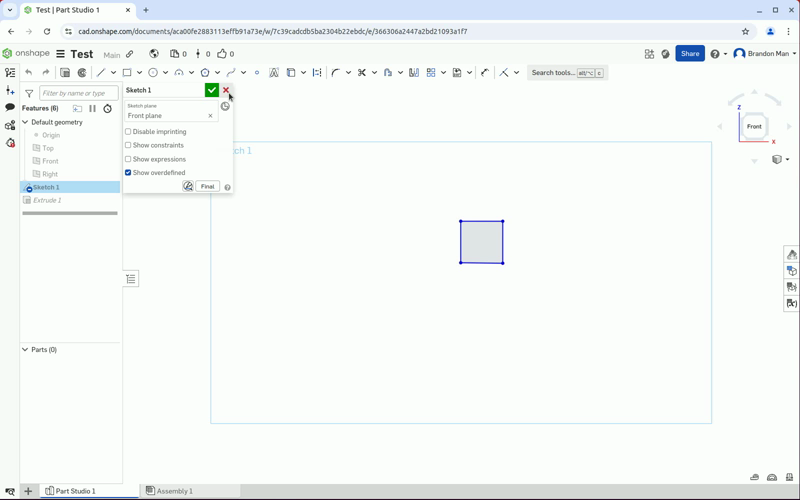
click(229, 92)
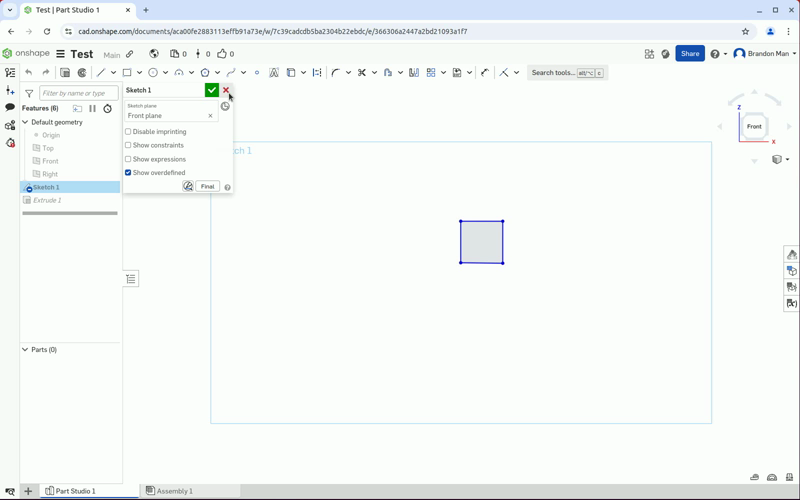
key(shift+s)
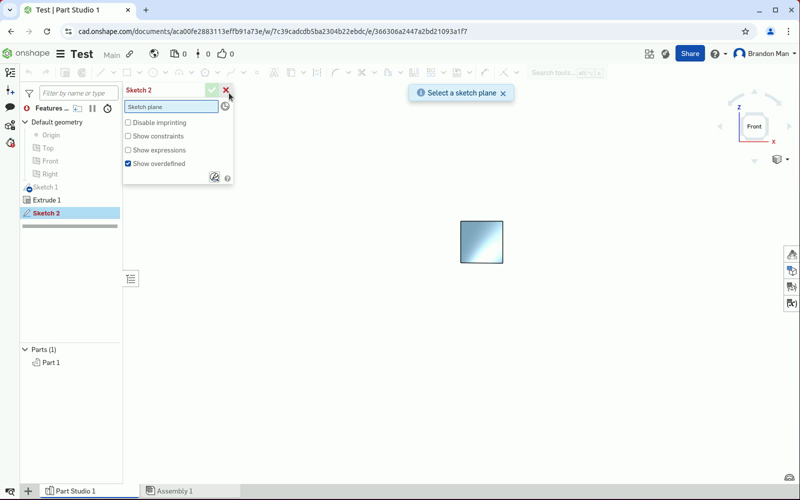
mouse_move(73, 163)
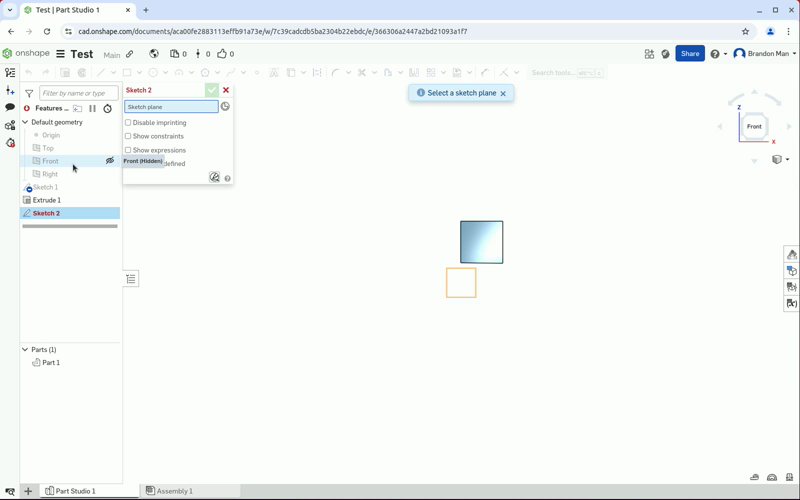
click(73, 163)
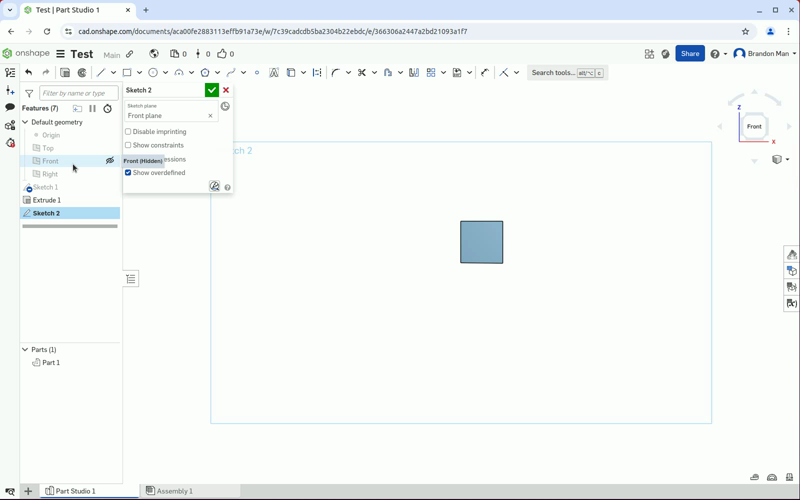
mouse_move(73, 352)
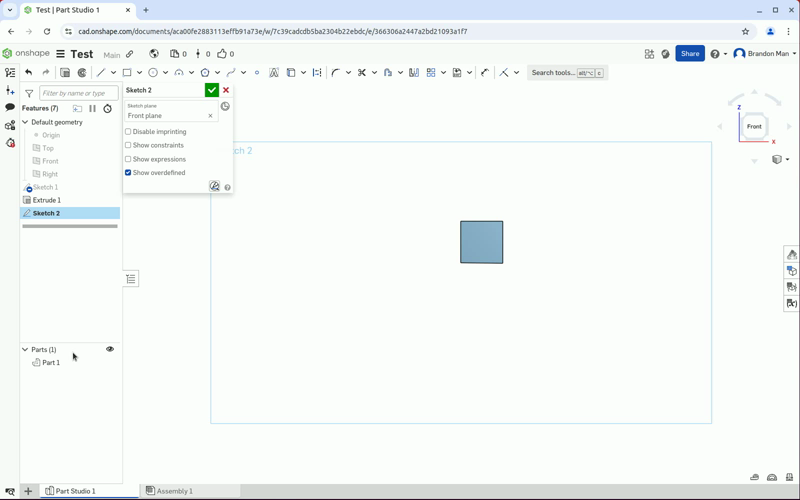
key(y)
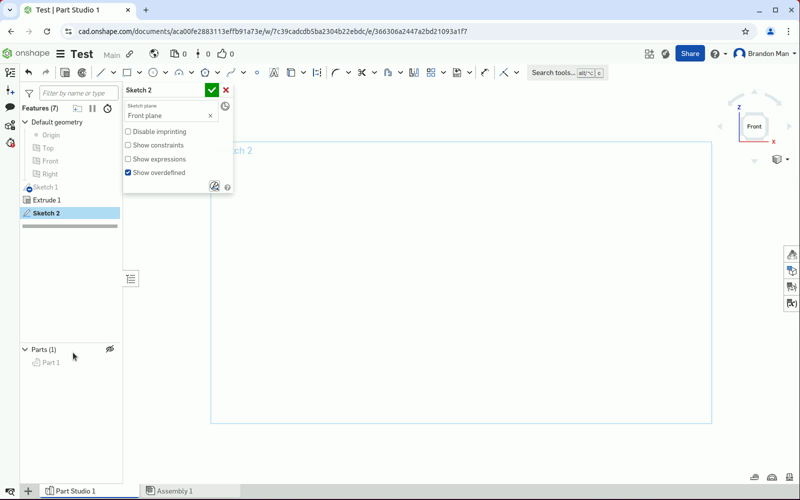
key(l)
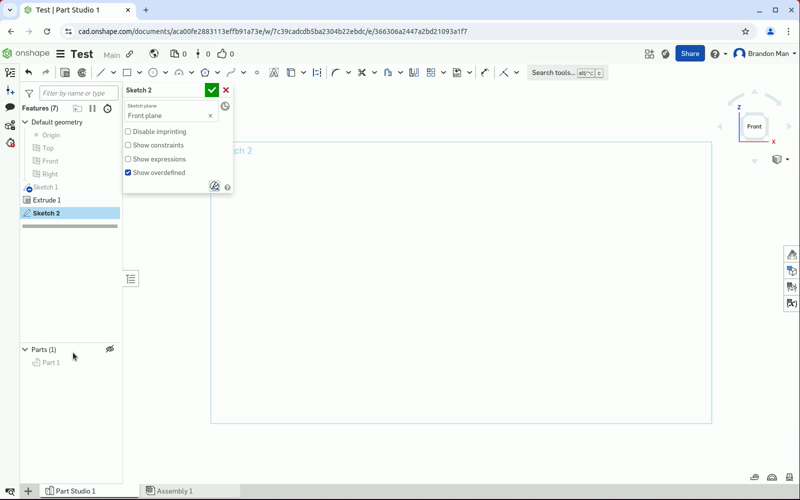
key_down(shift)
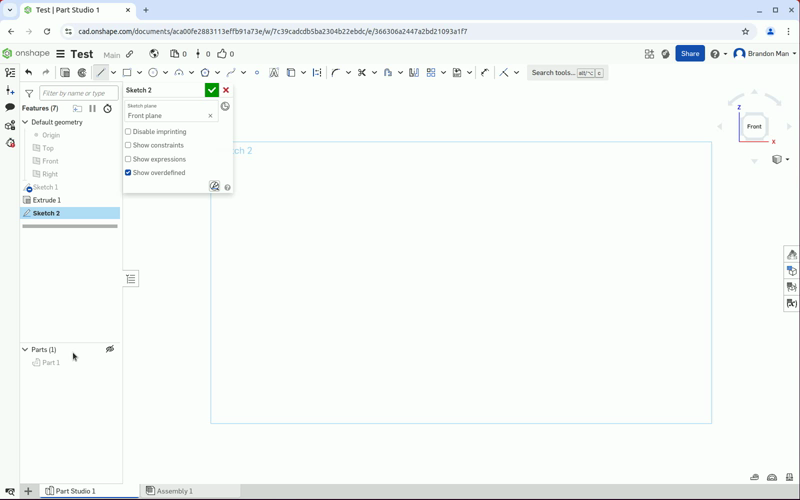
mouse_move(460, 282)
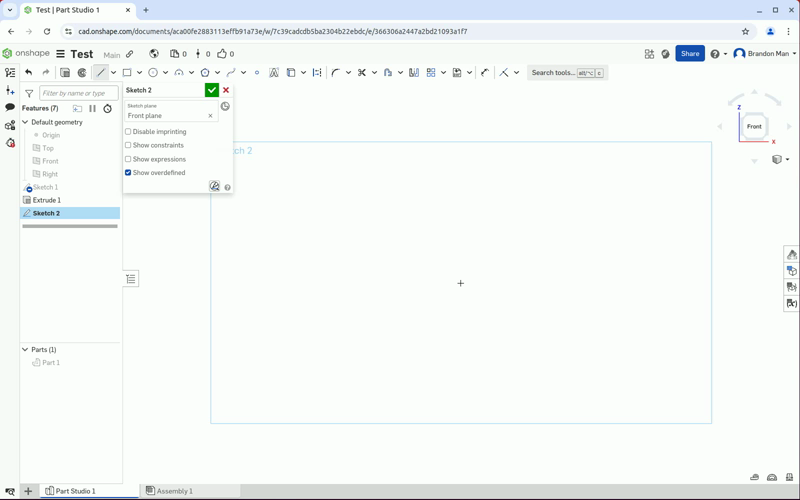
click(460, 282)
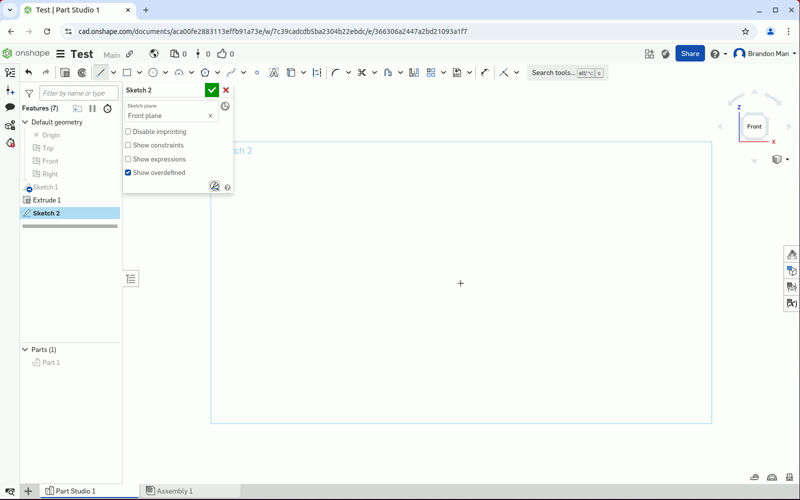
key_up(shift)
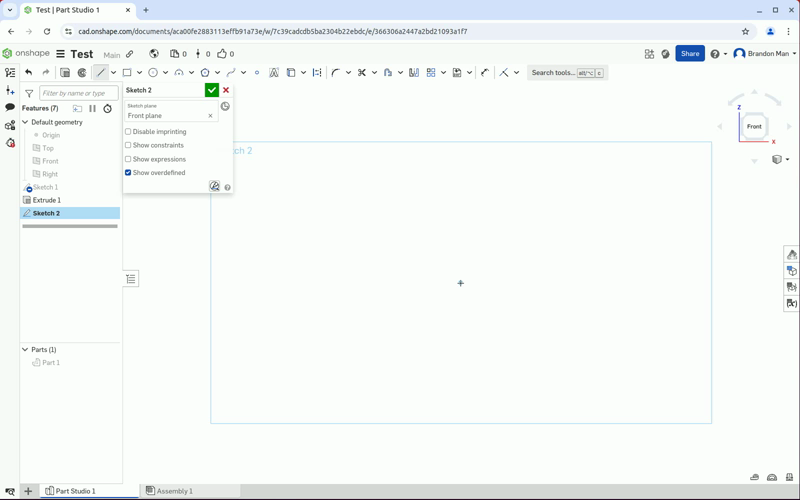
key_down(shift)
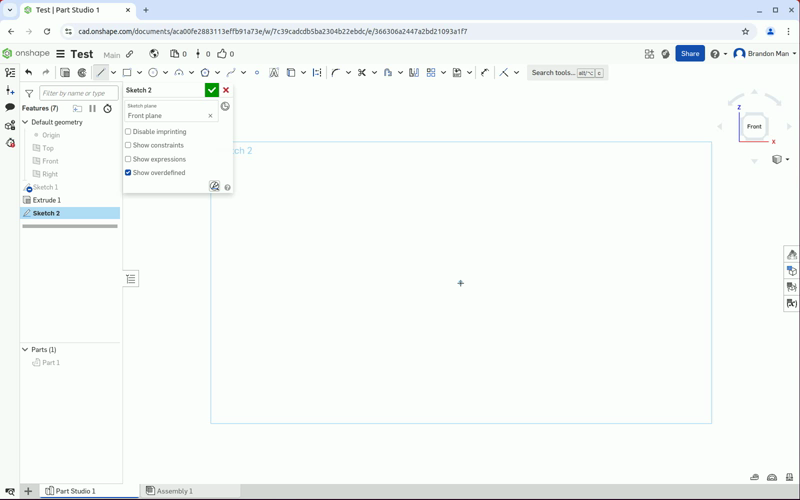
mouse_move(490, 282)
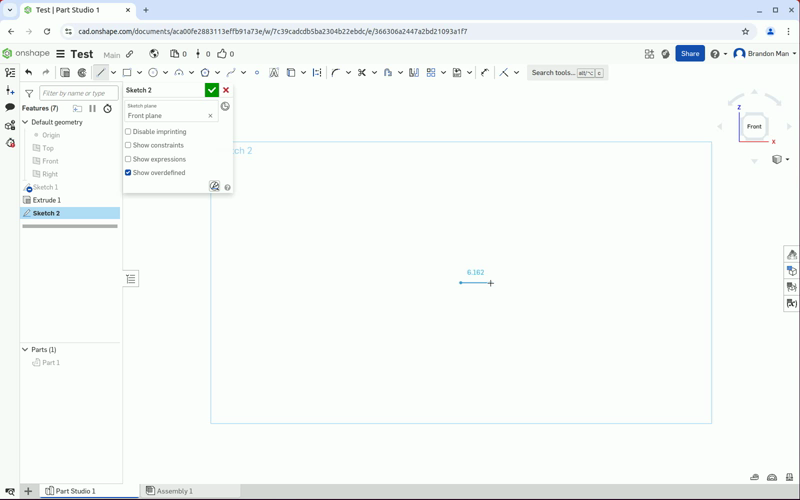
mouse_move(502, 282)
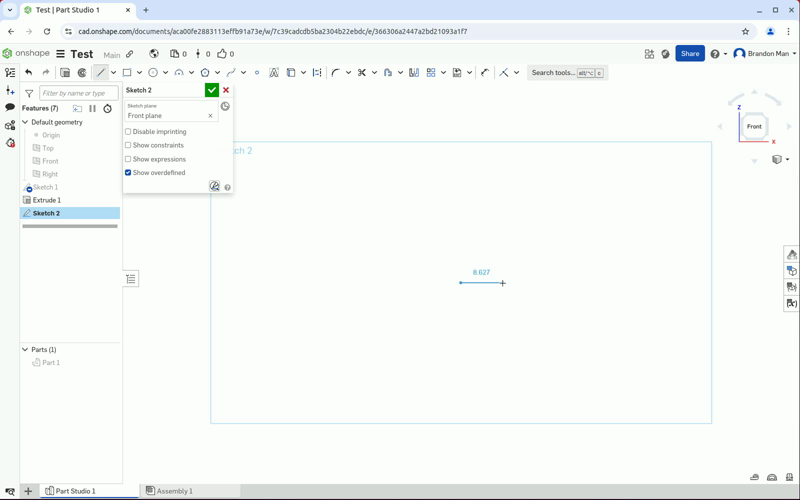
click(502, 282)
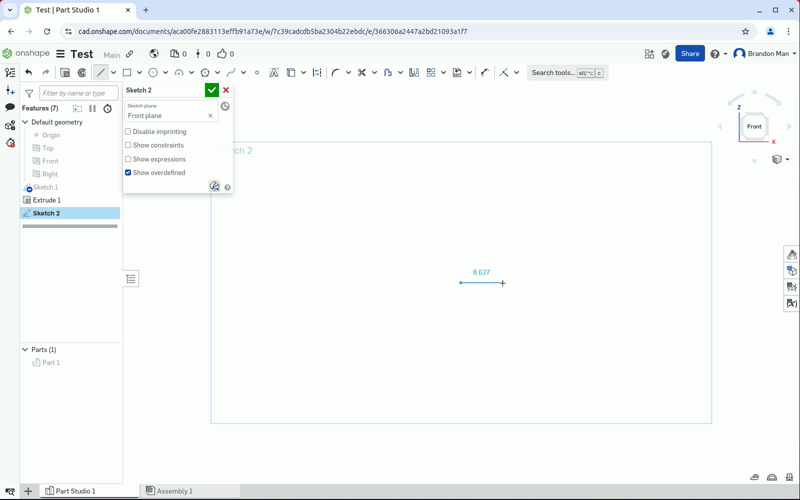
key_up(shift)
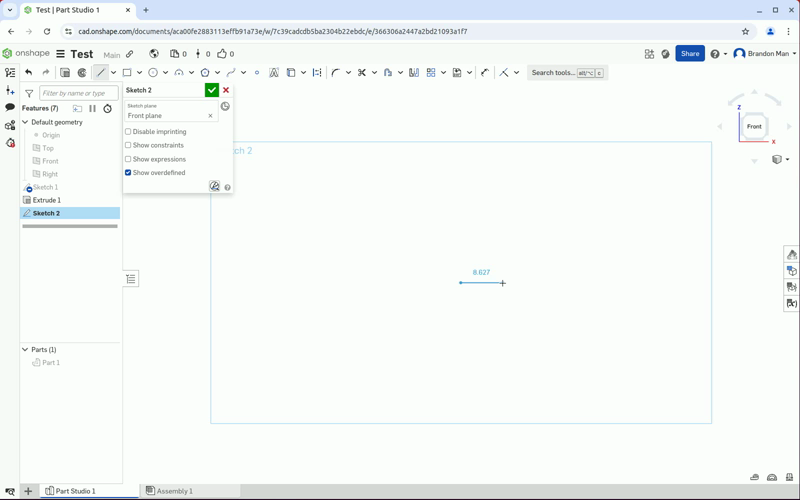
key_down(shift)
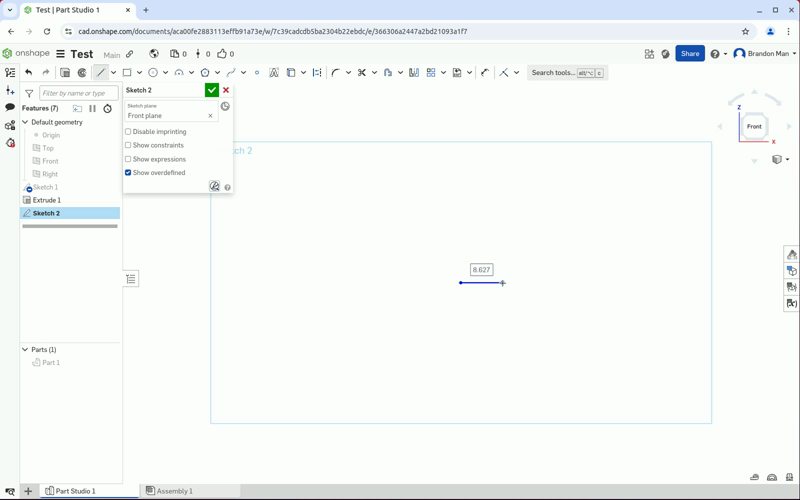
mouse_move(532, 282)
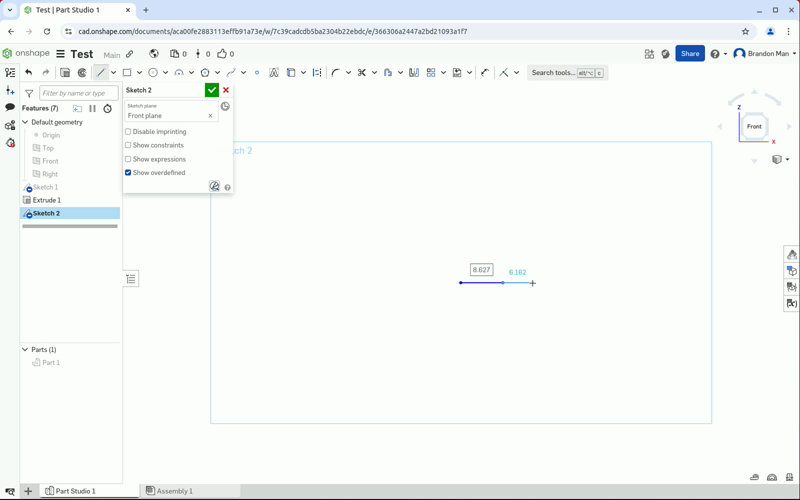
mouse_move(502, 261)
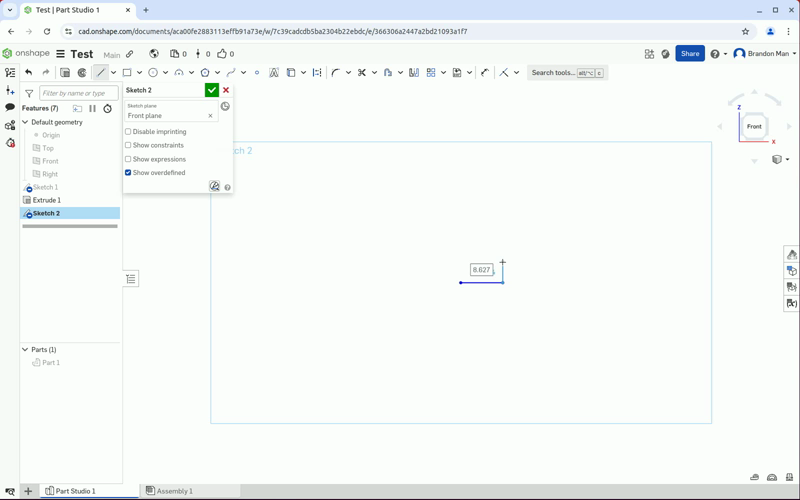
click(502, 261)
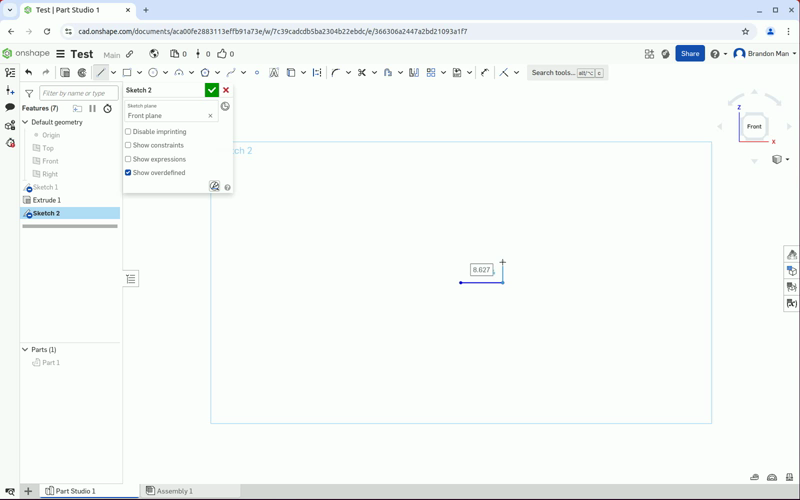
key_up(shift)
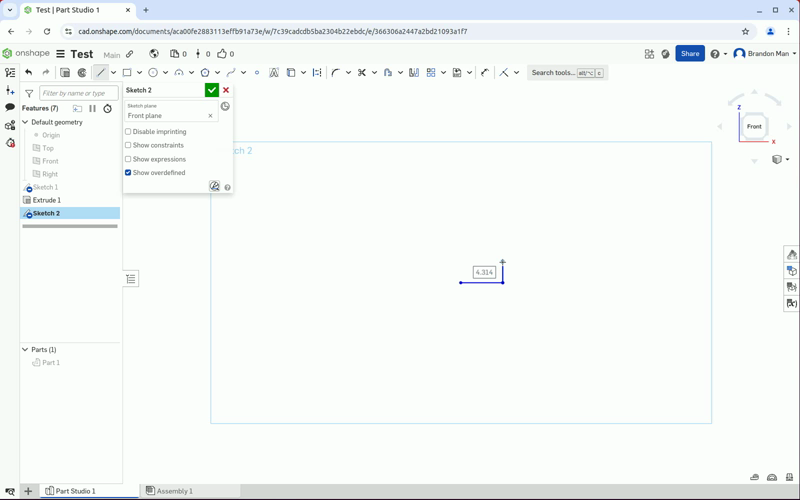
key_down(shift)
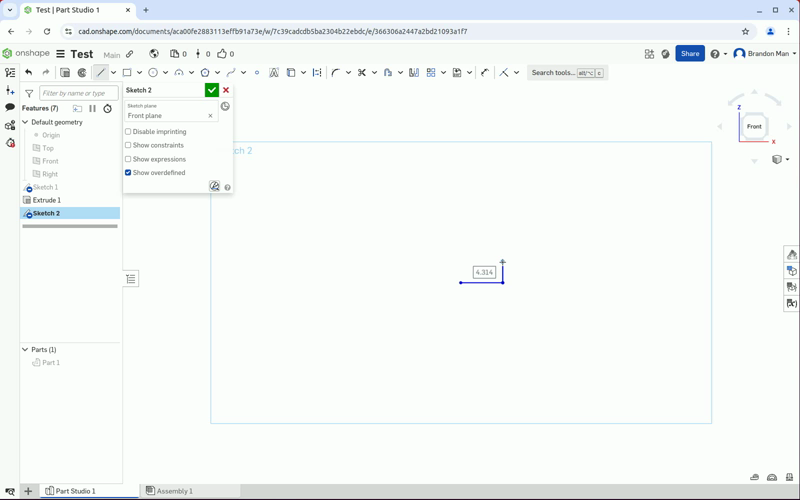
mouse_move(532, 261)
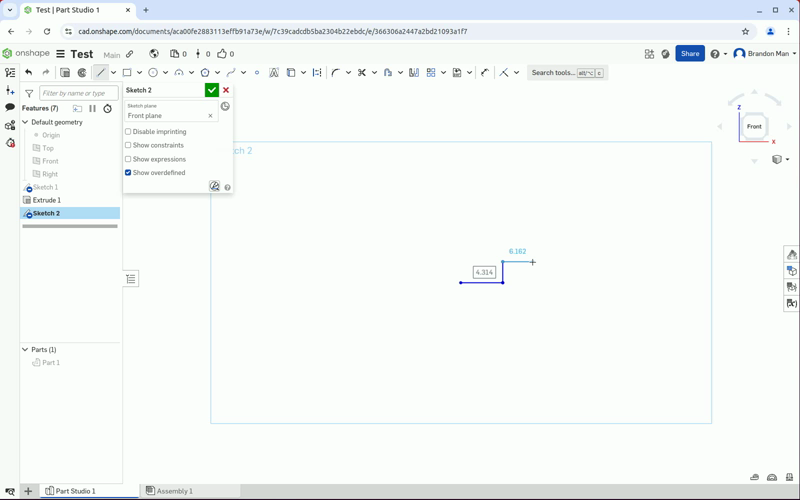
mouse_move(460, 261)
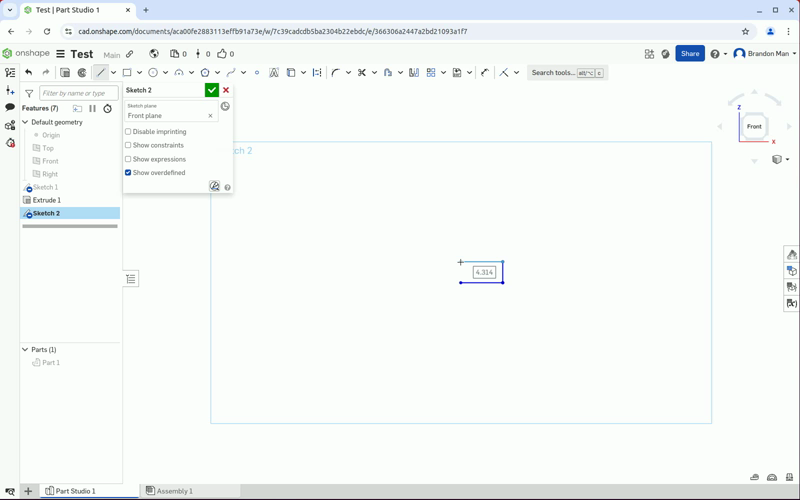
click(460, 261)
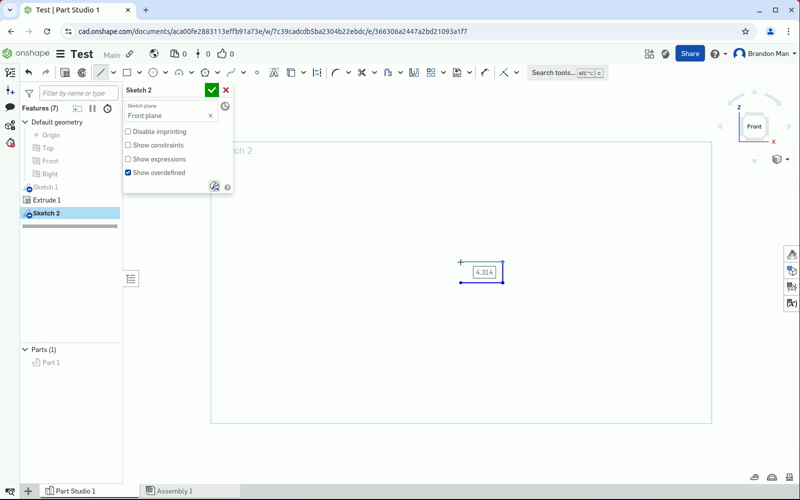
key_up(shift)
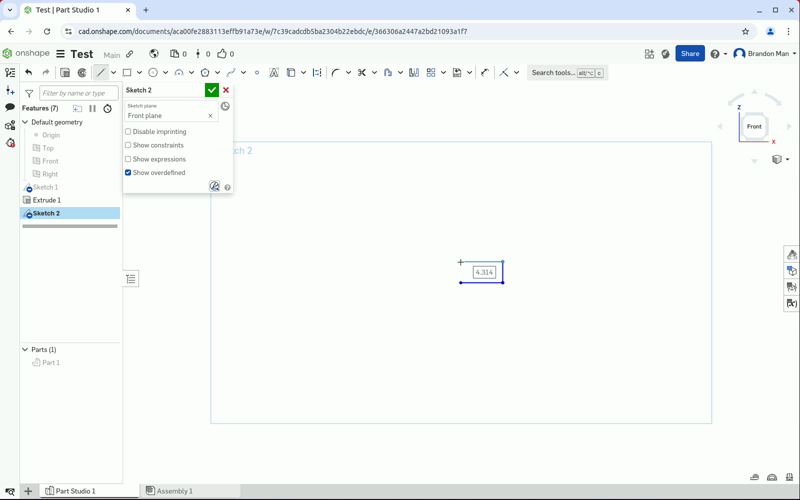
mouse_move(490, 261)
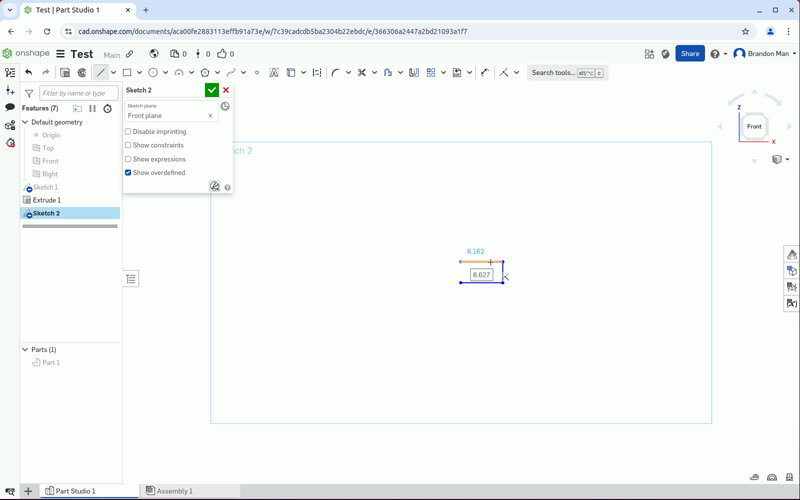
key_down(shift)
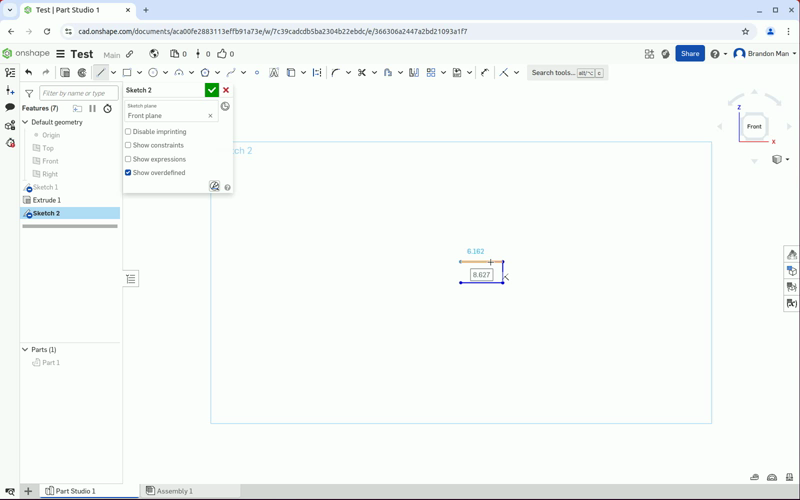
mouse_move(460, 282)
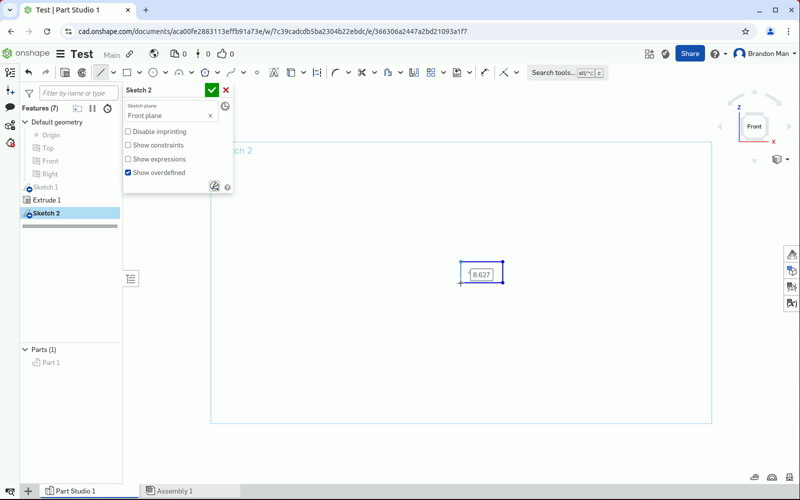
key_up(shift)
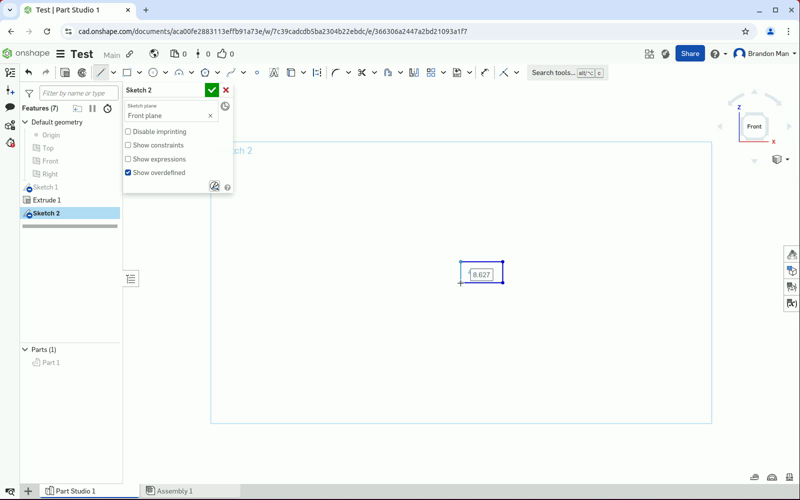
click(460, 282)
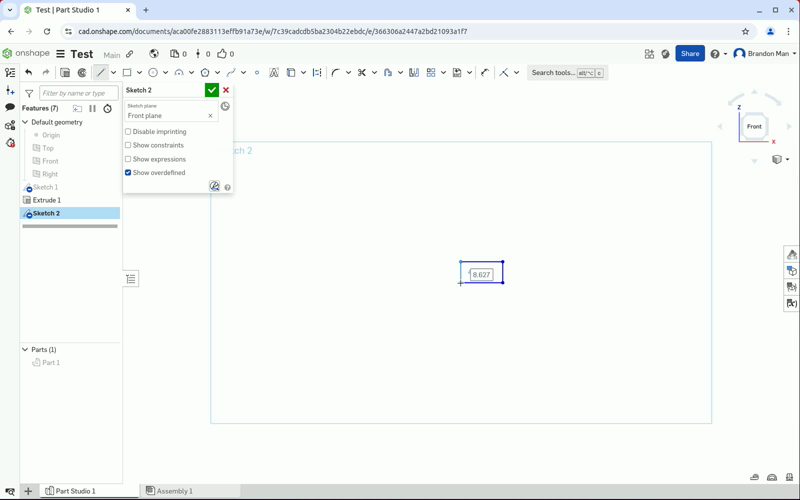
key(esc)
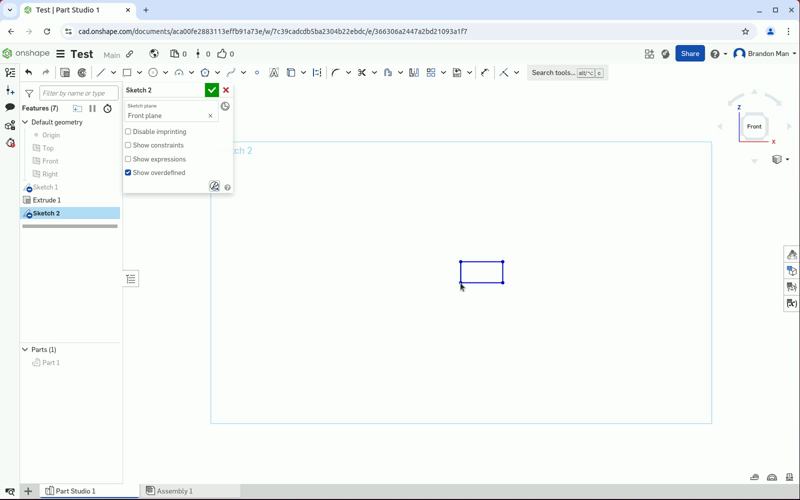
mouse_move(472, 275)
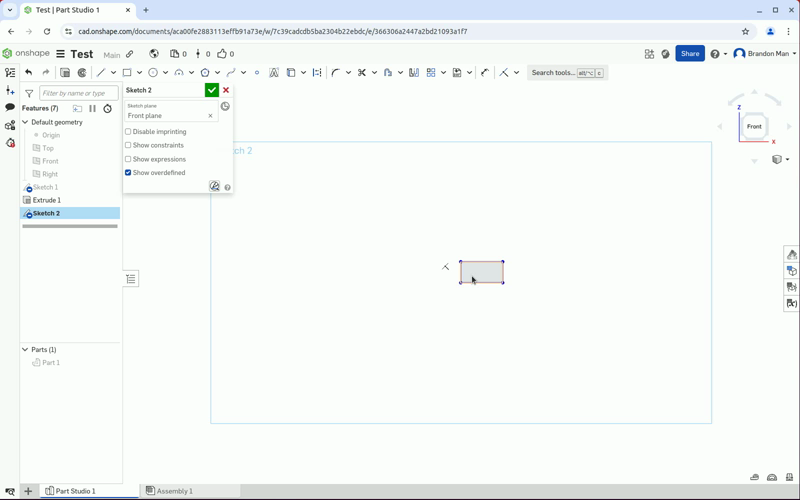
scroll(6)
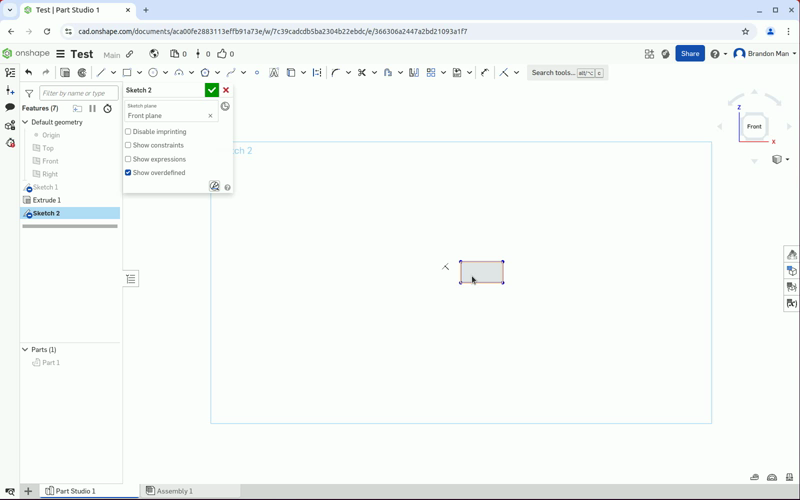
scroll(6)
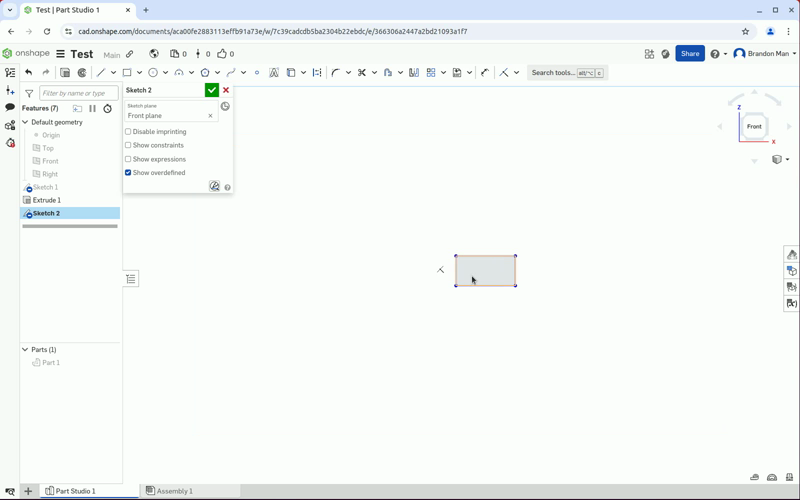
scroll(6)
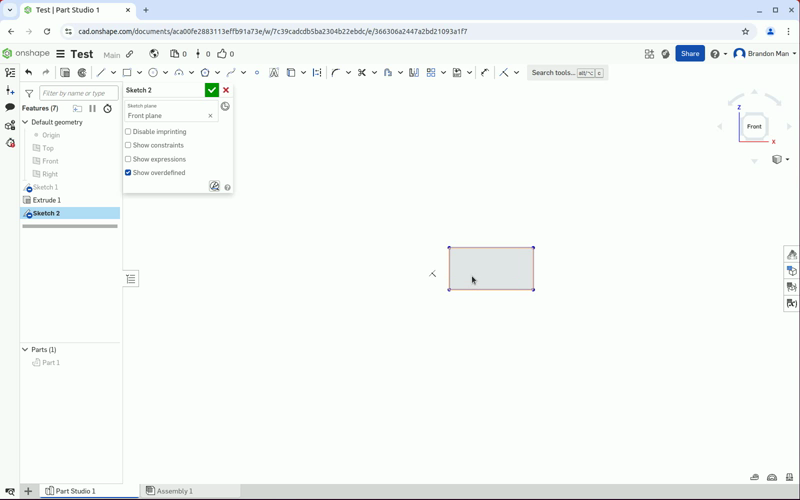
scroll(6)
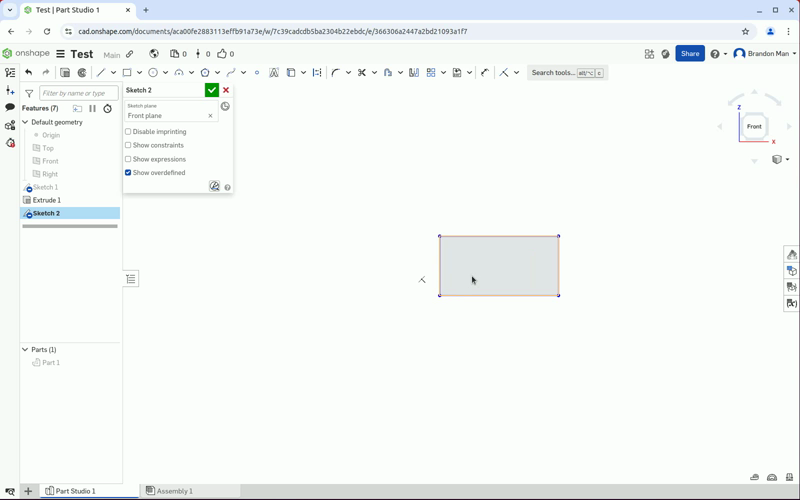
scroll(6)
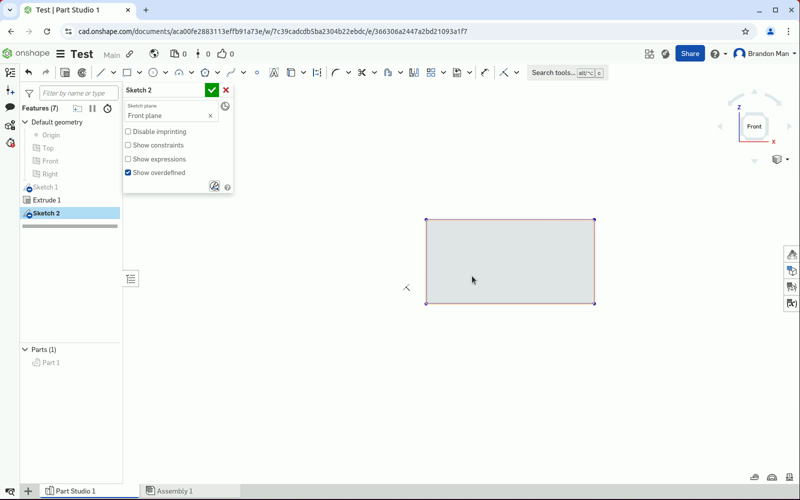
scroll(6)
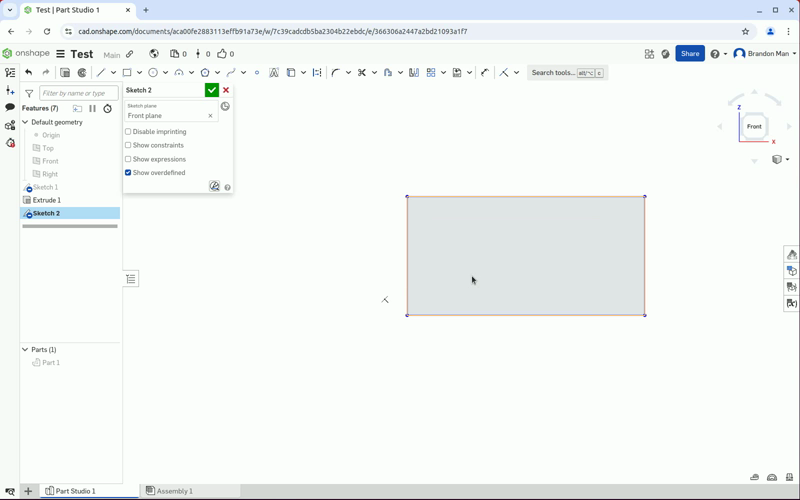
scroll(6)
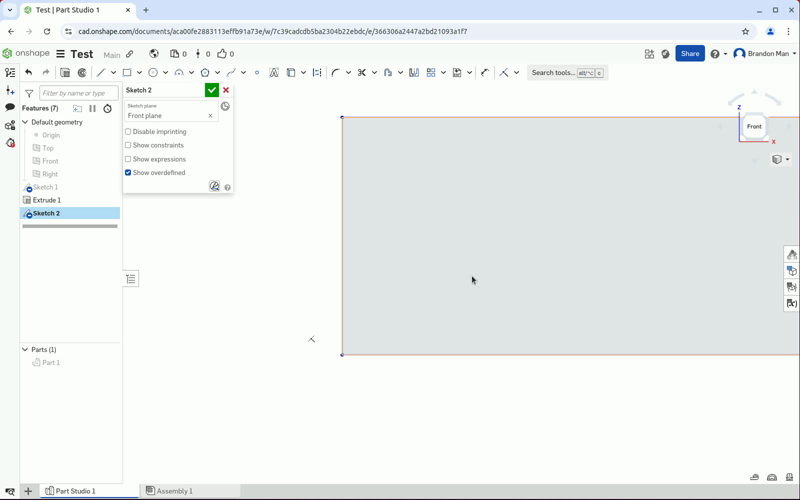
click(472, 275)
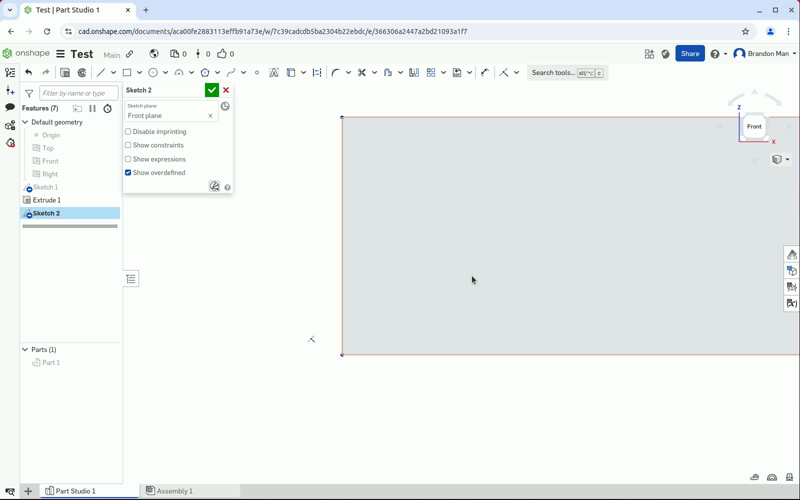
scroll(-6)
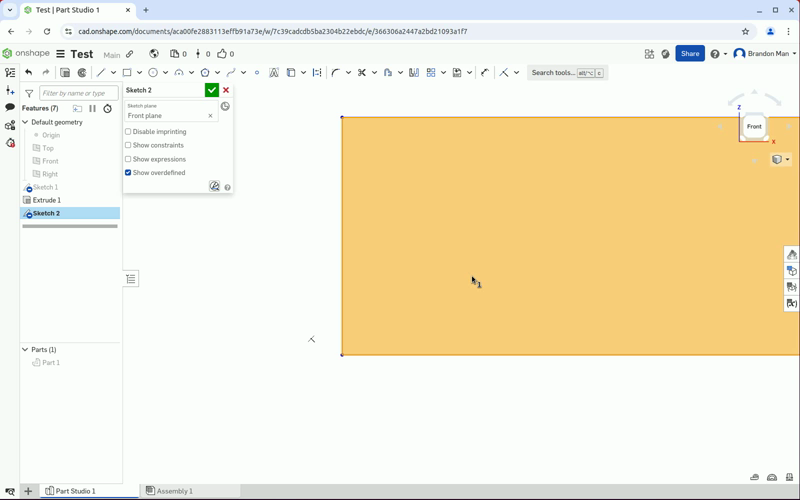
scroll(-6)
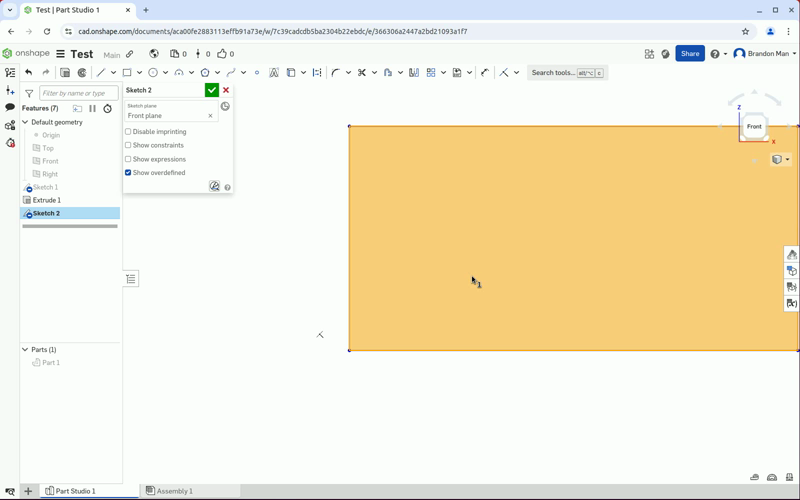
scroll(-6)
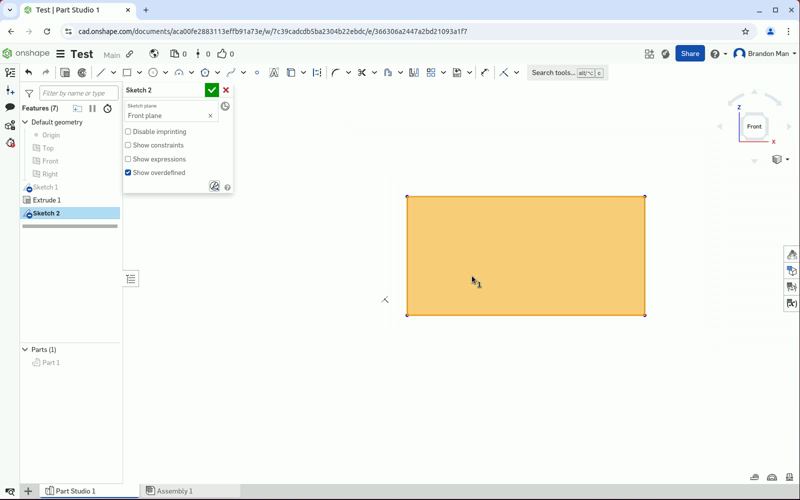
scroll(-6)
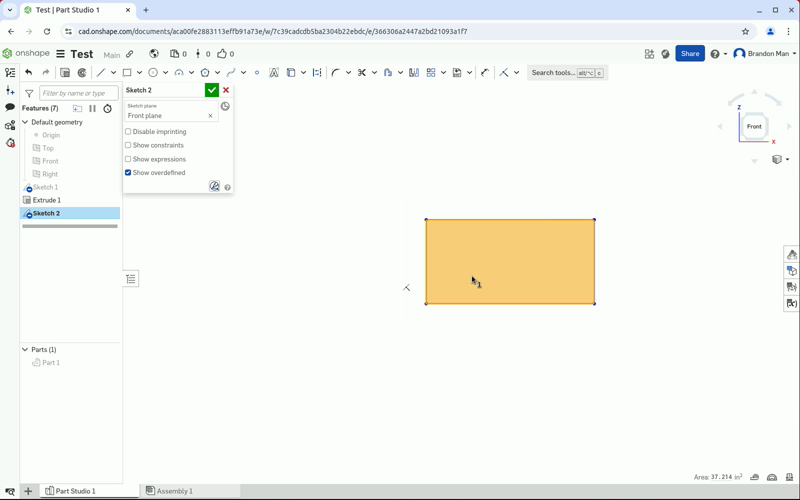
scroll(-6)
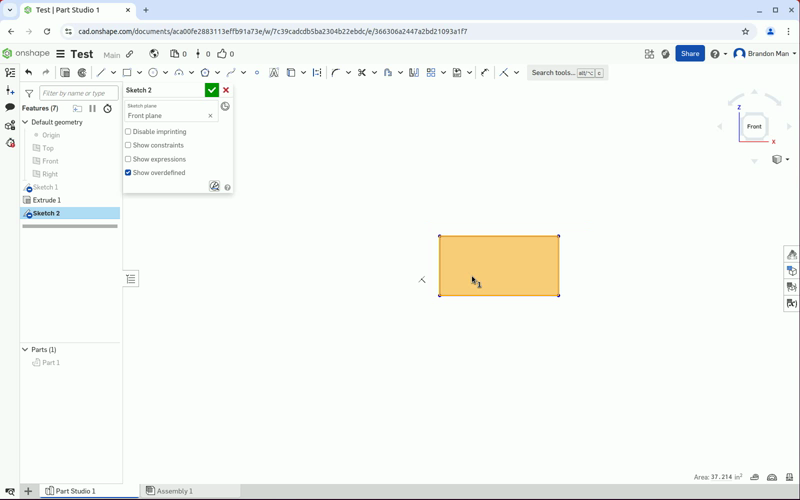
scroll(-6)
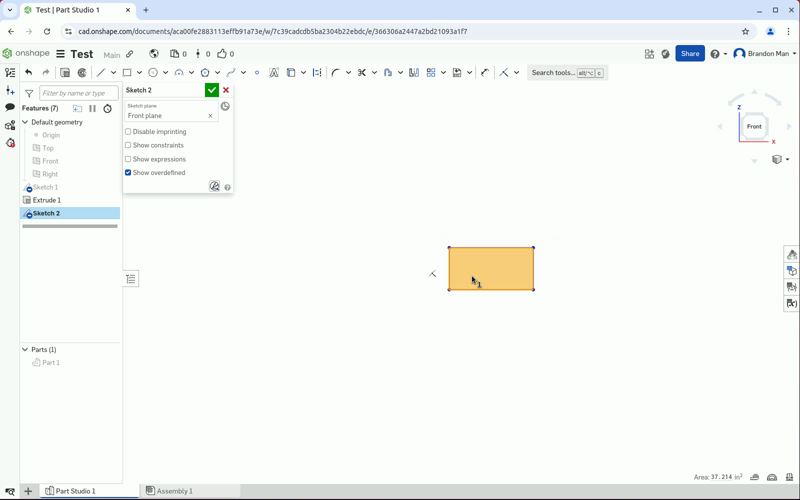
scroll(-6)
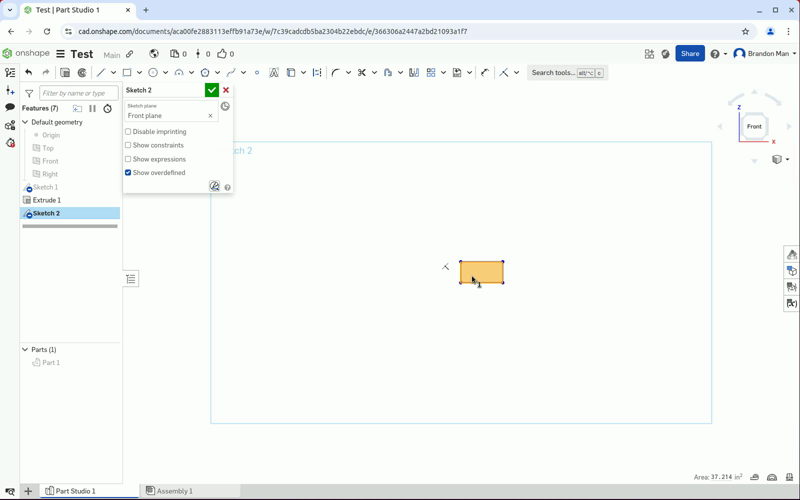
mouse_move(73, 352)
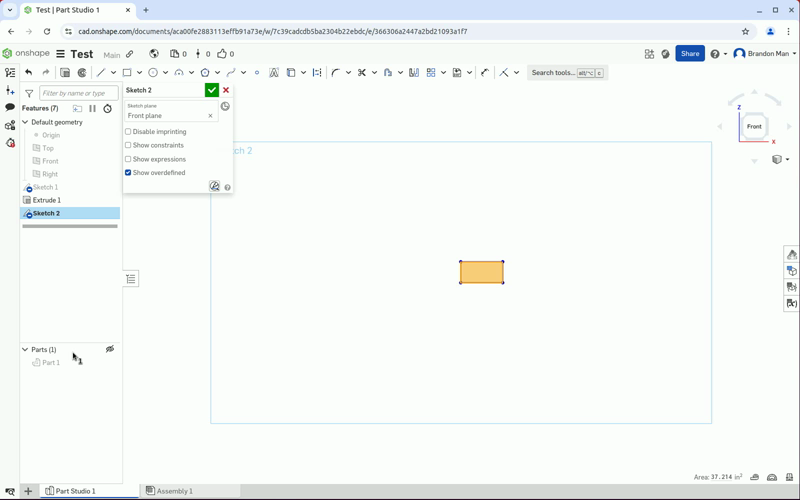
key(shift+y)
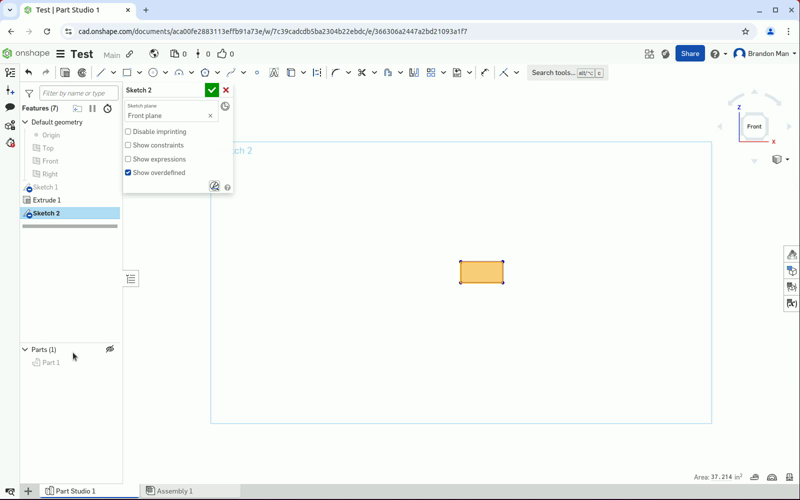
key(shift+e)
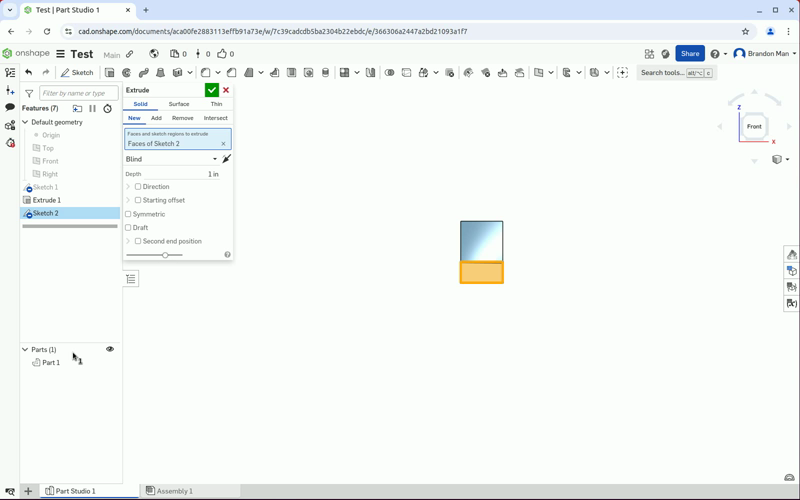
mouse_move(143, 106)
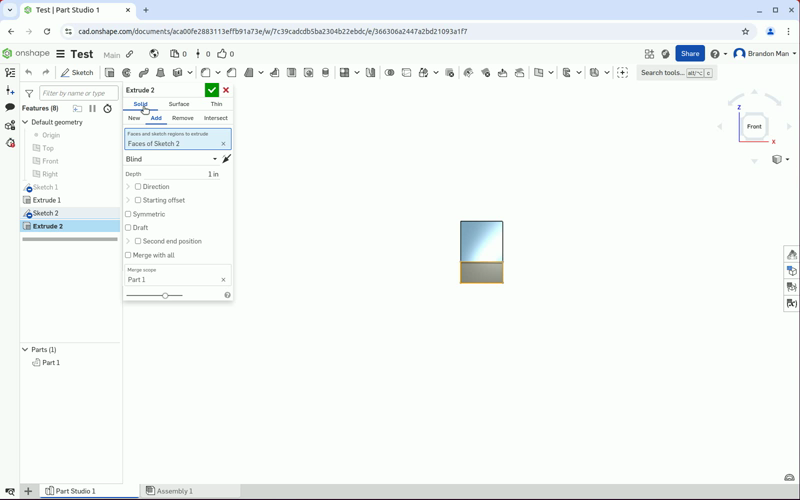
click(143, 106)
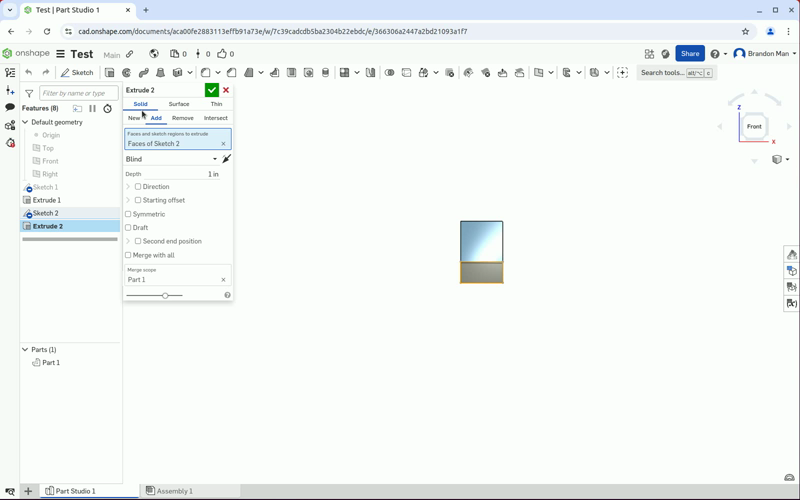
mouse_move(137, 120)
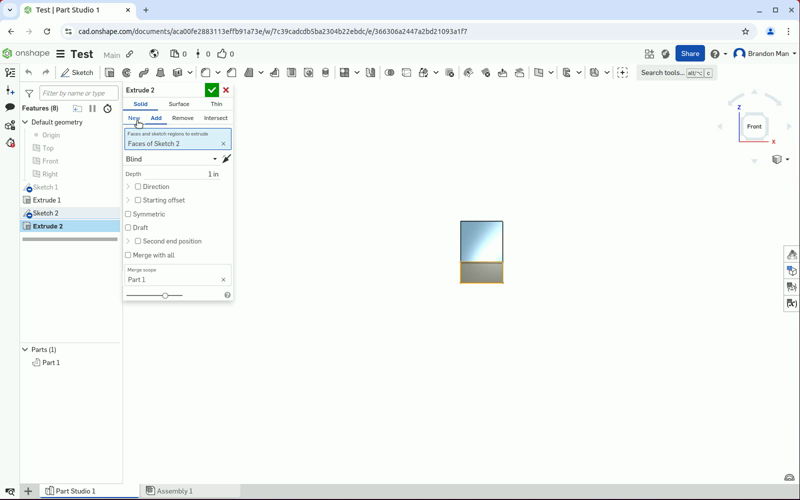
click(137, 120)
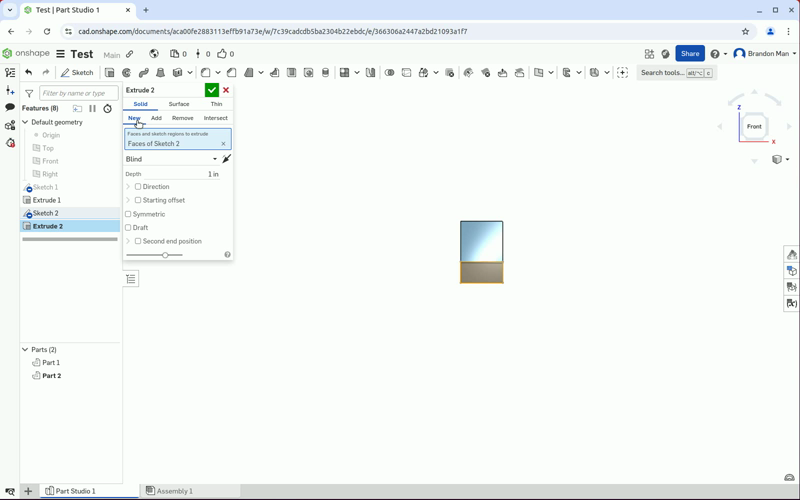
key(tab, 4)
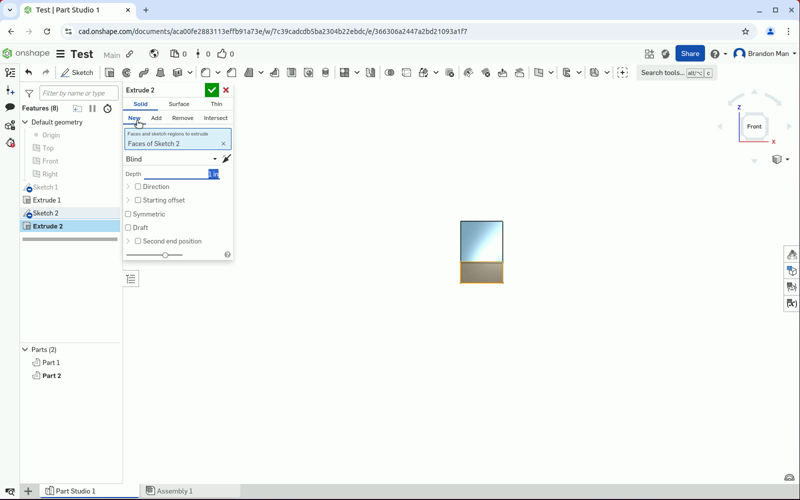
text(8.425)
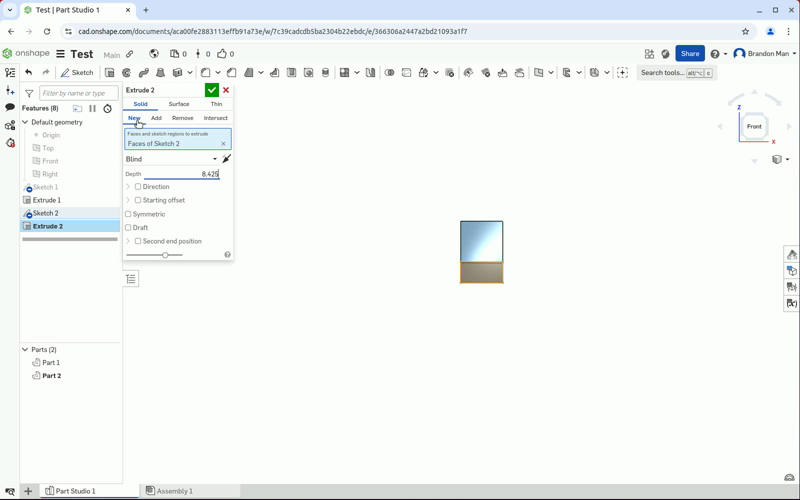
key(enter)
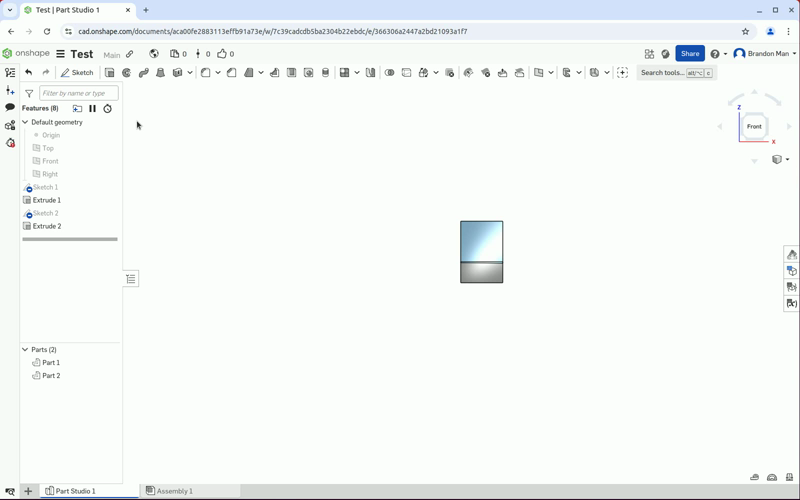
key(shift+h)
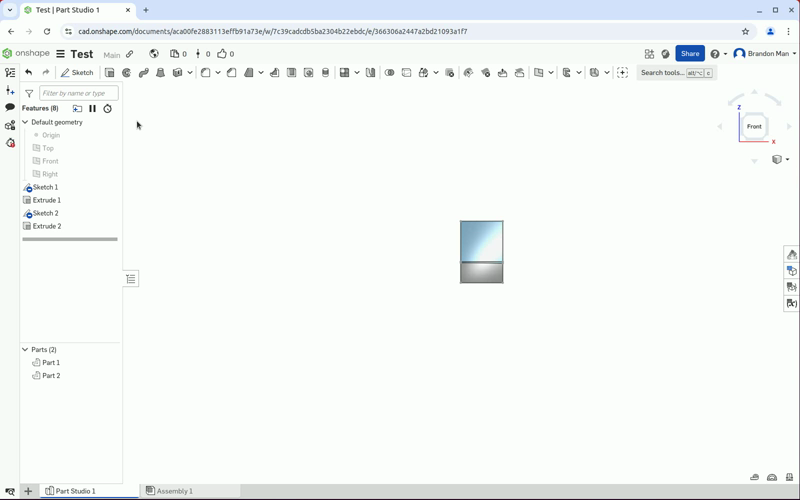
key(shift+h)
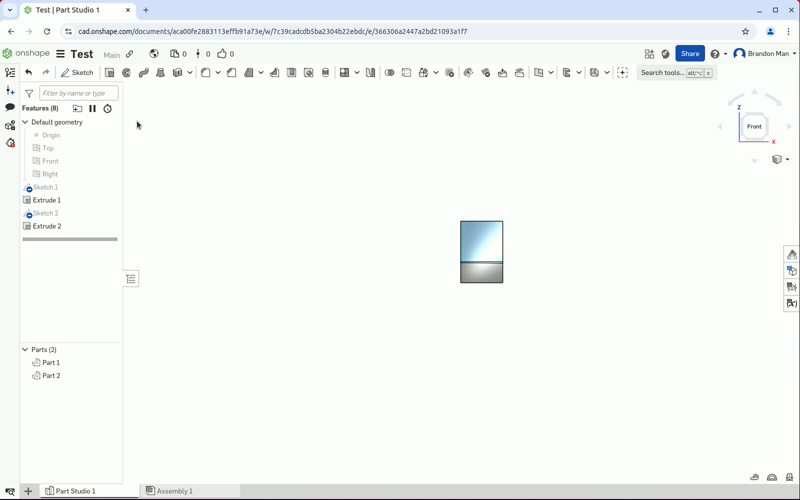
mouse_move(73, 189)
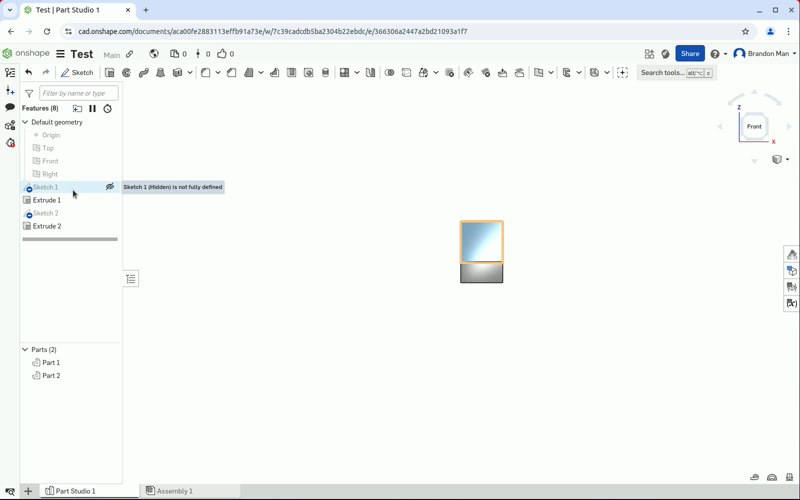
click(73, 189)
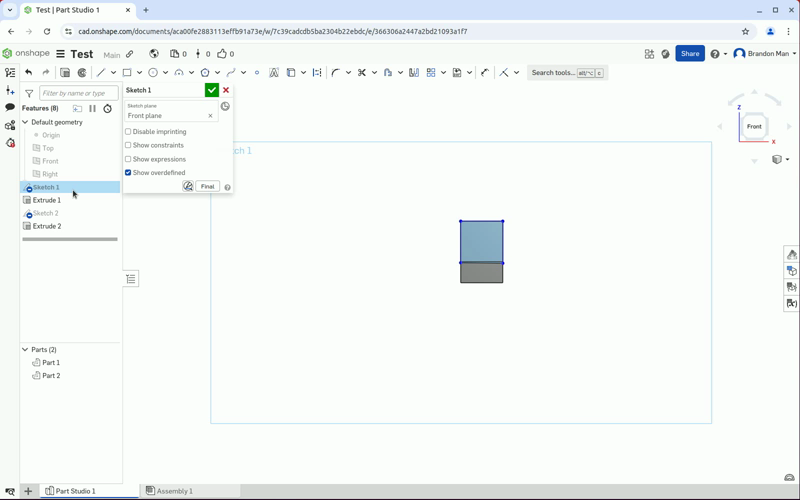
mouse_move(229, 92)
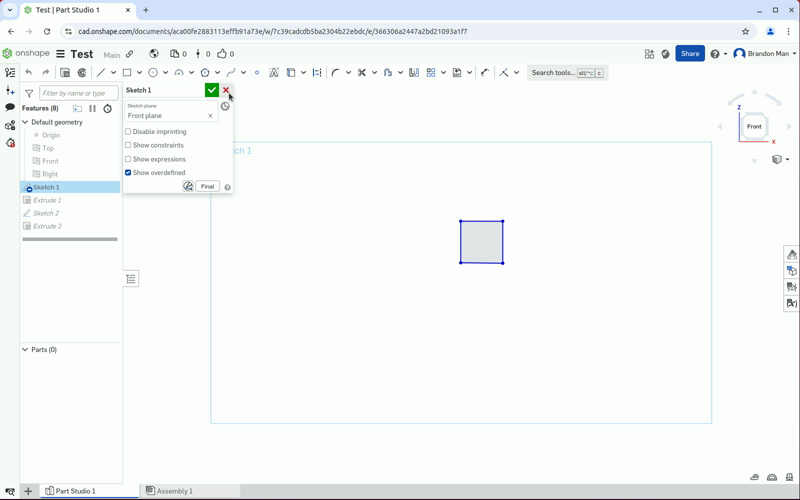
click(229, 92)
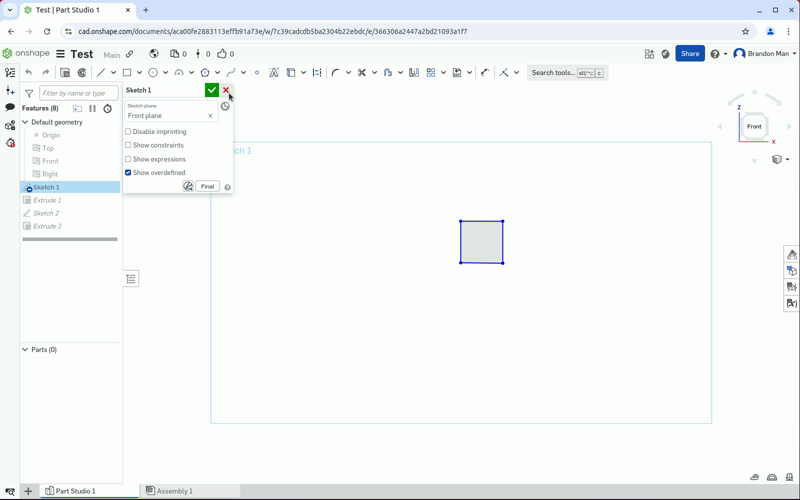
key(shift+s)
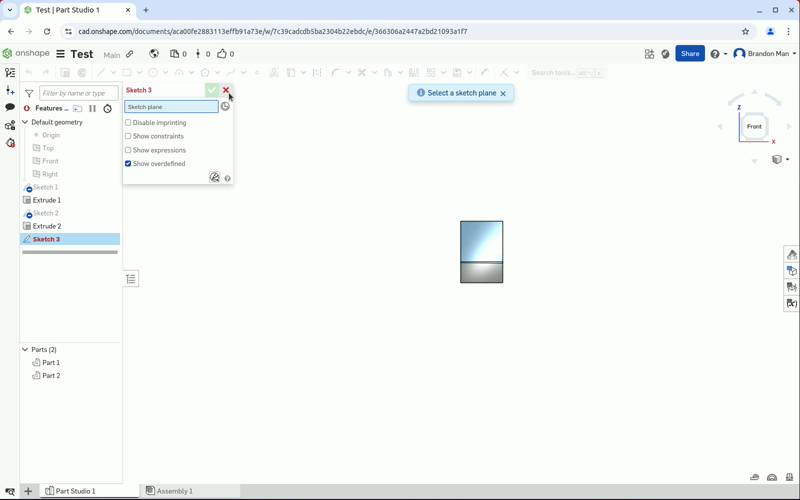
mouse_move(73, 163)
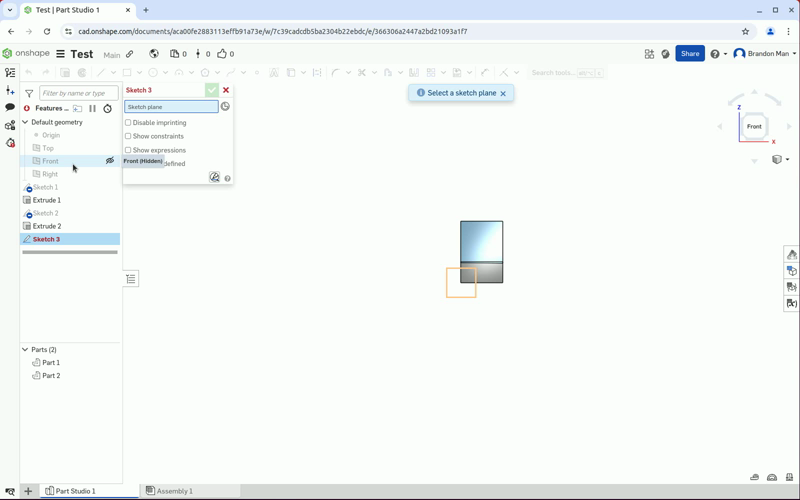
click(73, 163)
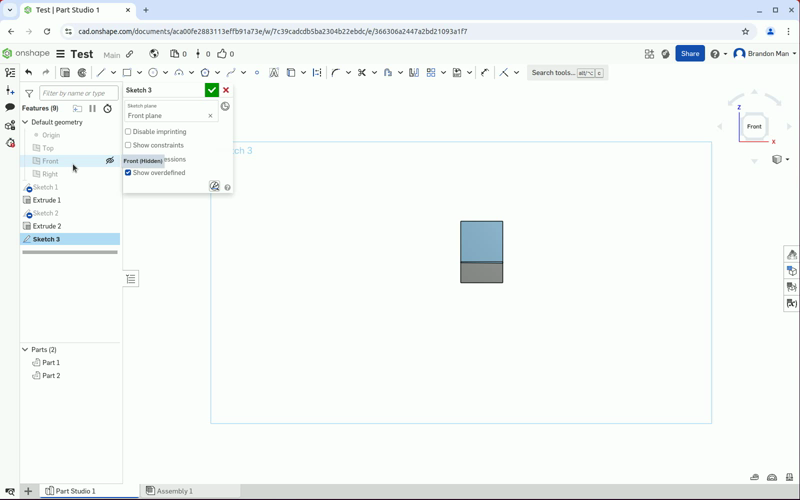
mouse_move(73, 352)
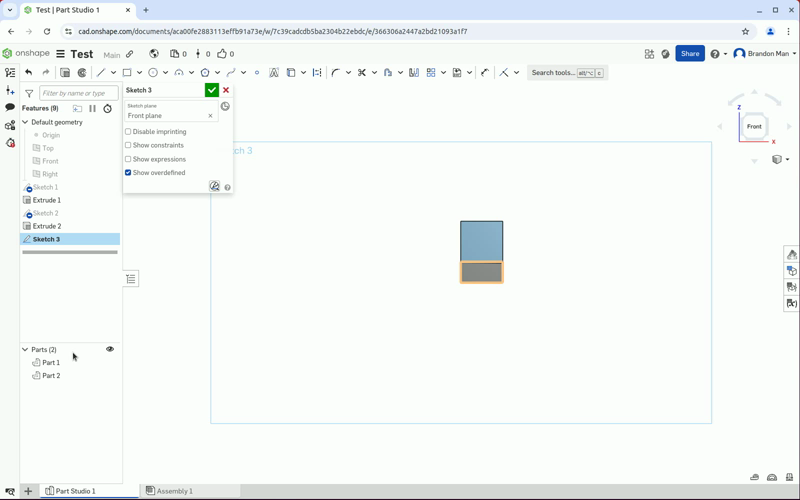
key(y)
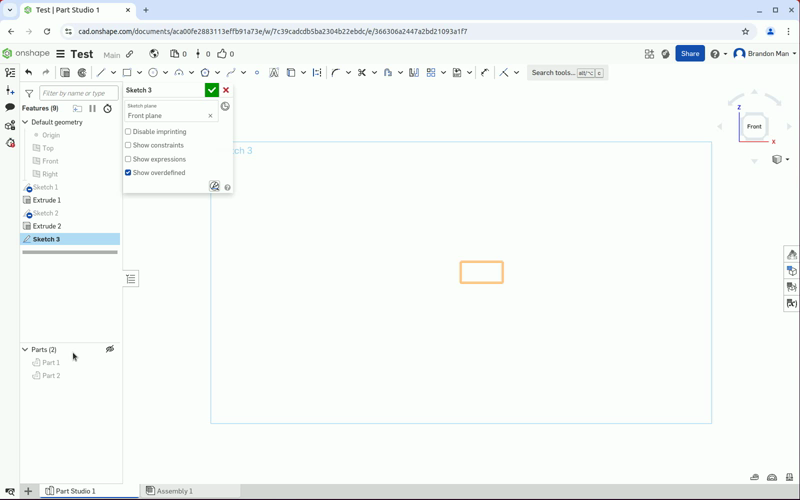
key(l)
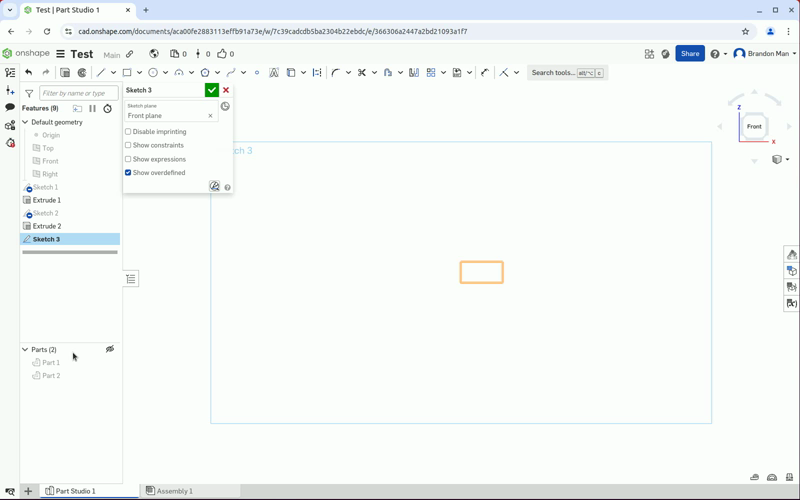
key_down(shift)
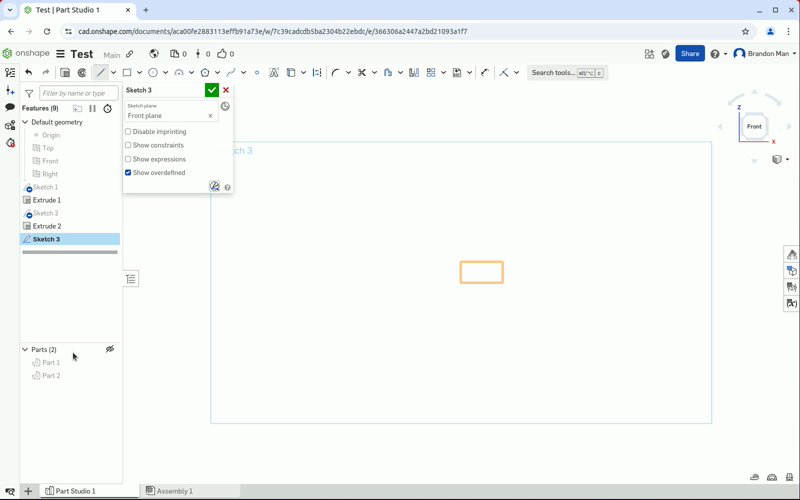
mouse_move(501, 282)
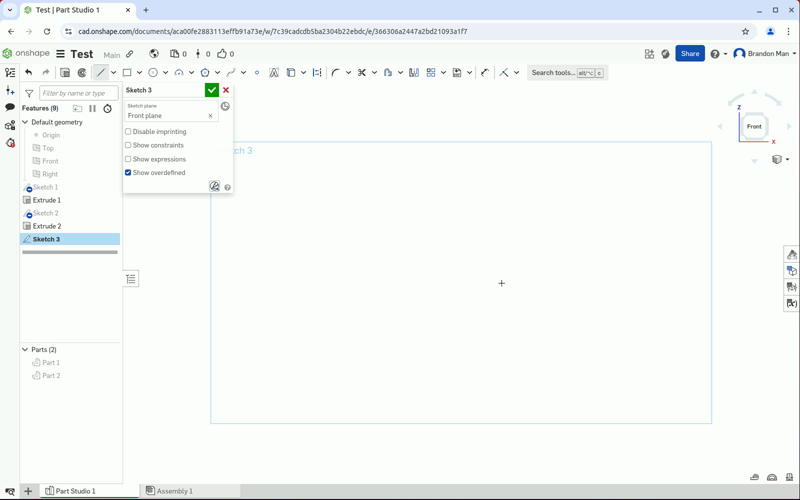
click(501, 282)
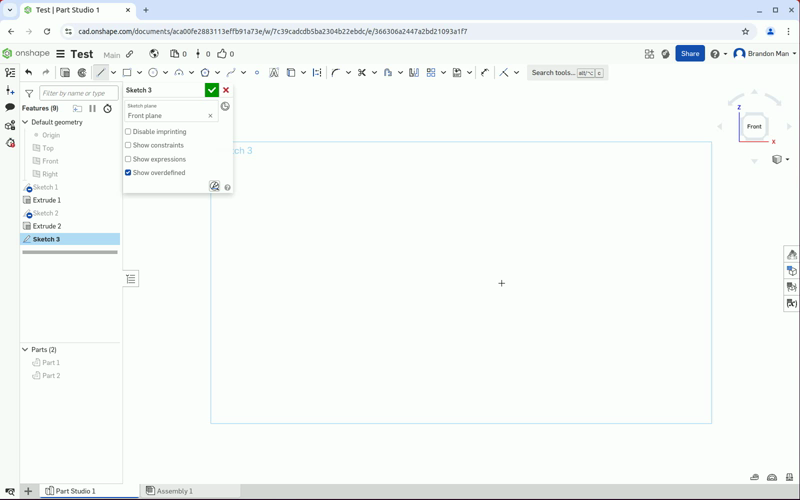
key_up(shift)
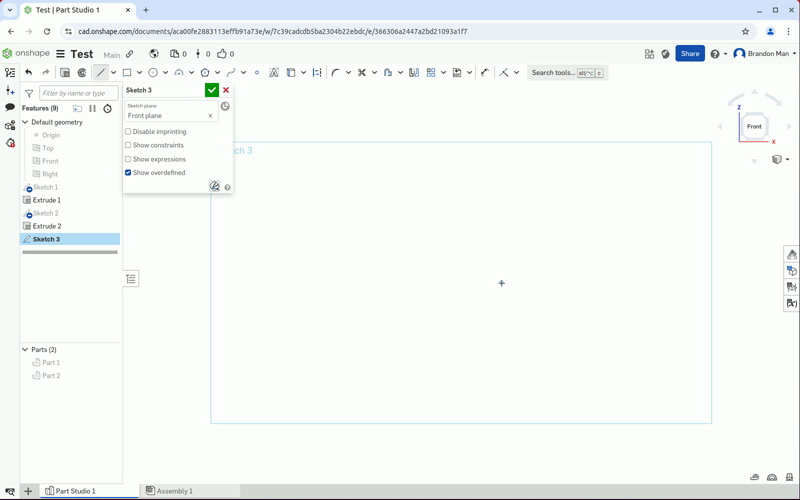
key_down(shift)
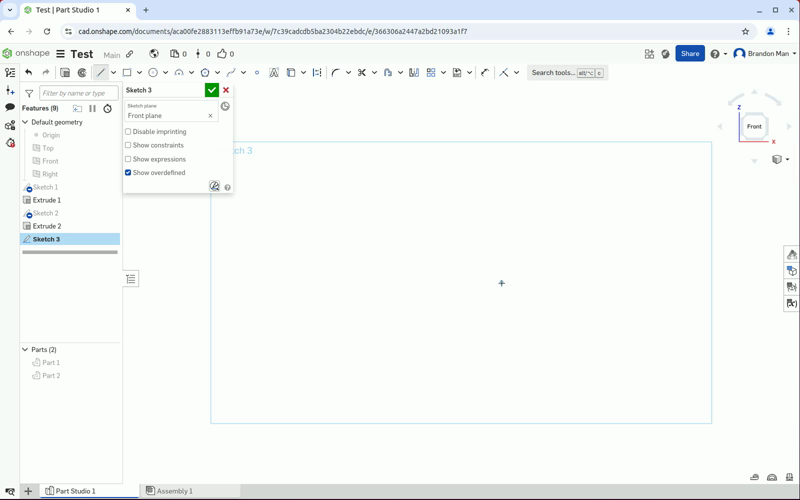
mouse_move(573, 282)
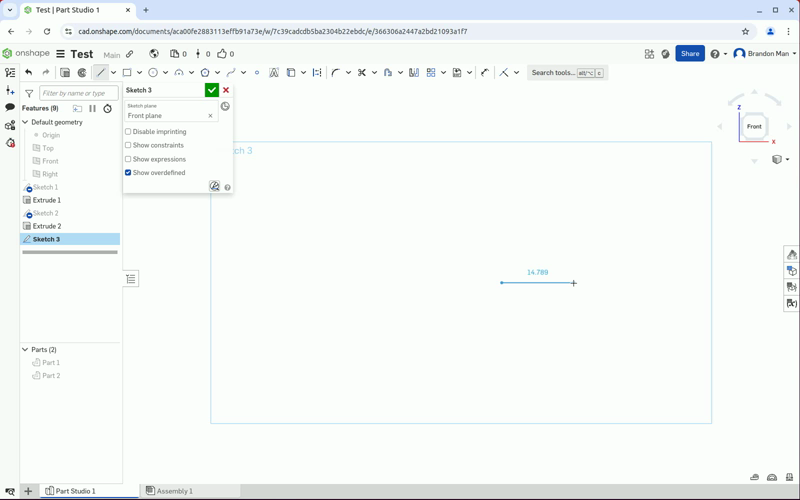
click(573, 282)
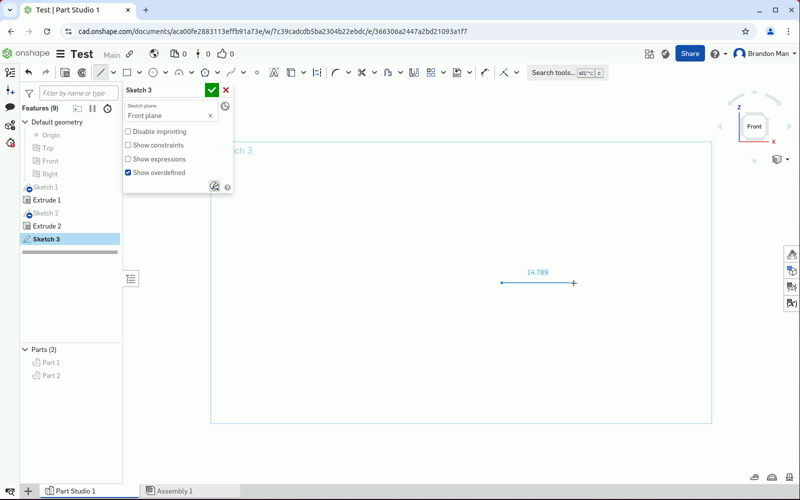
key_up(shift)
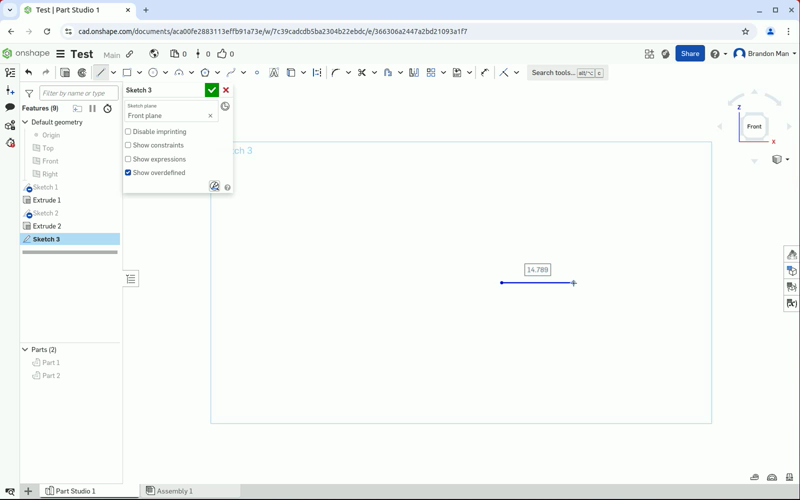
key_down(shift)
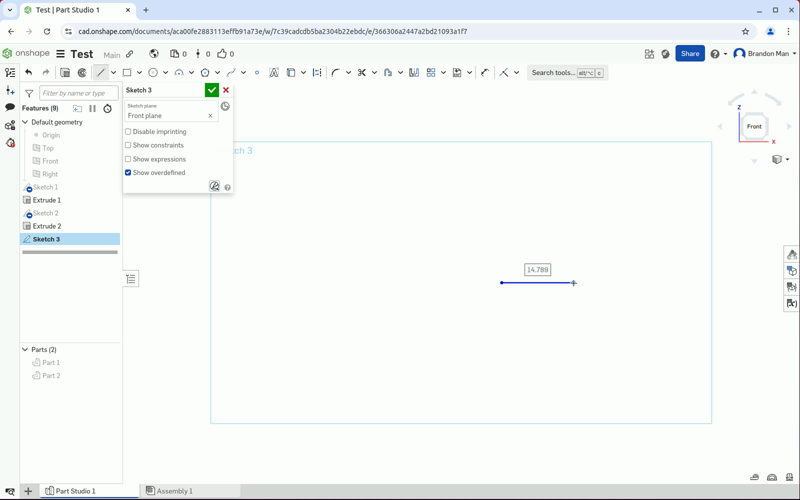
mouse_move(589, 282)
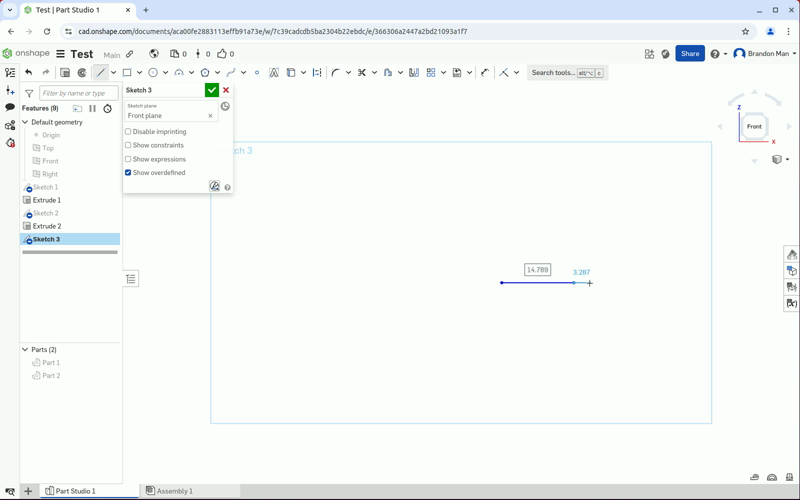
mouse_move(573, 262)
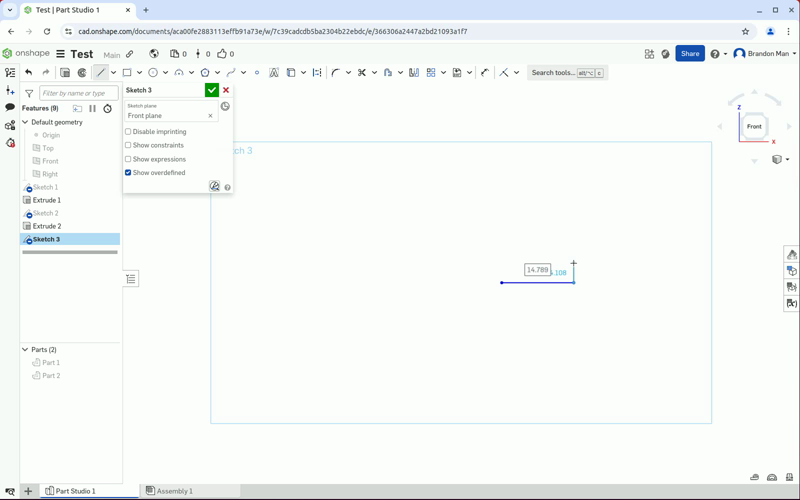
click(573, 262)
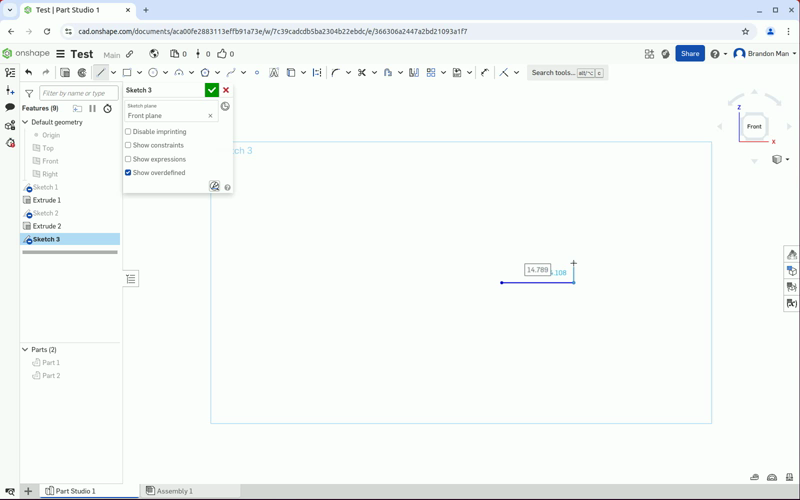
key_up(shift)
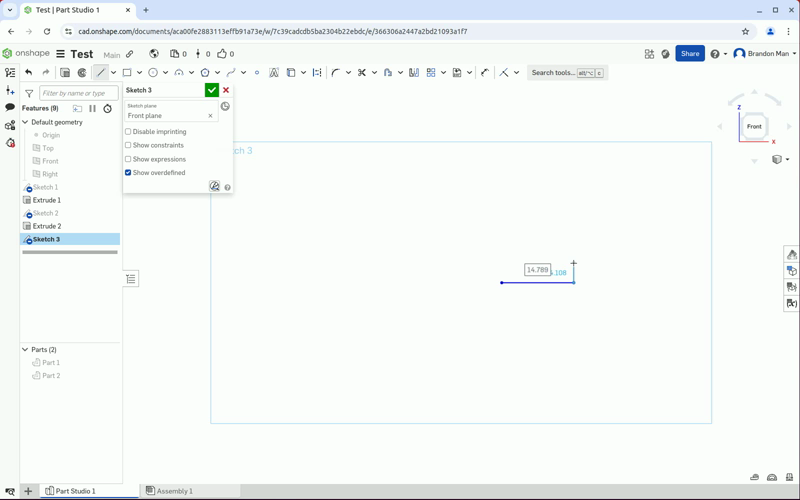
key_down(shift)
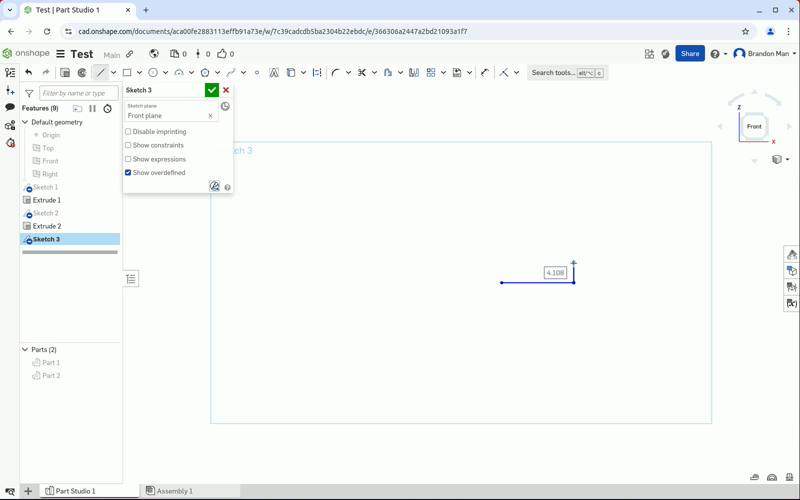
mouse_move(501, 262)
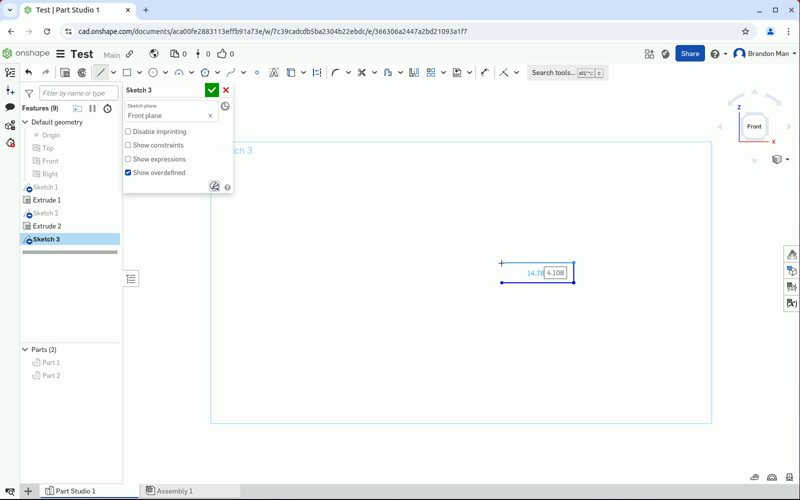
click(501, 262)
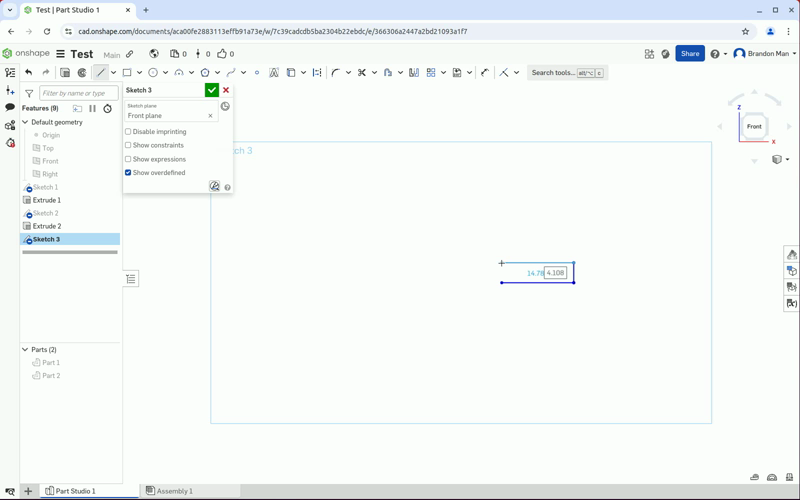
key_up(shift)
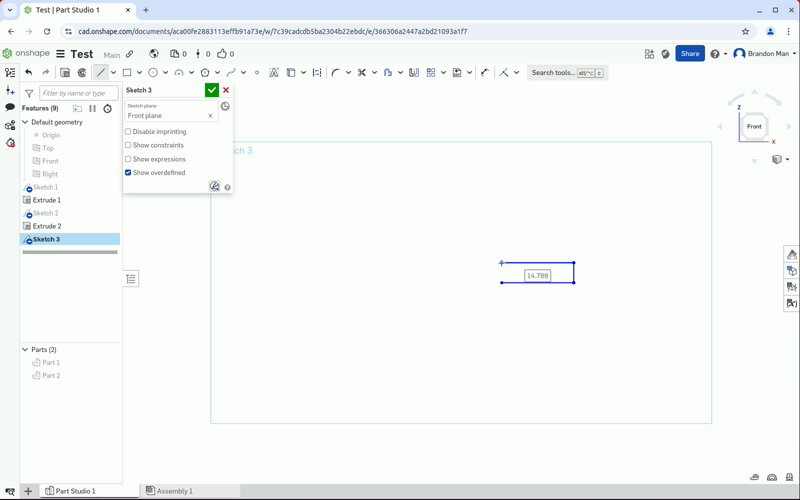
mouse_move(531, 262)
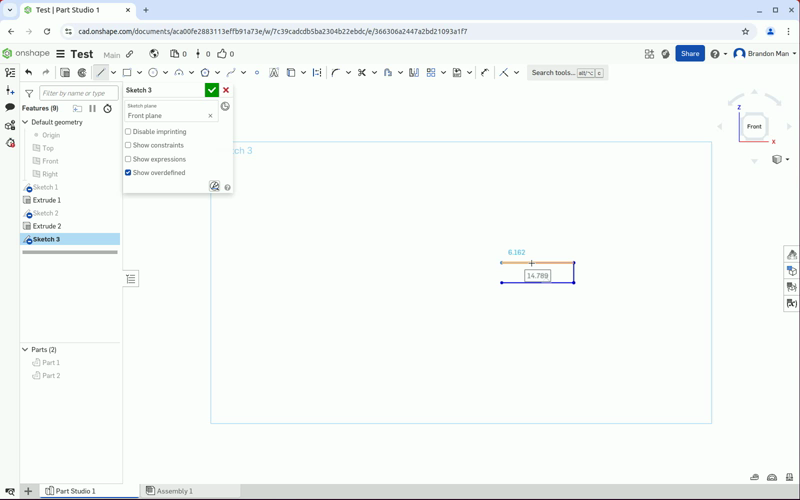
key_down(shift)
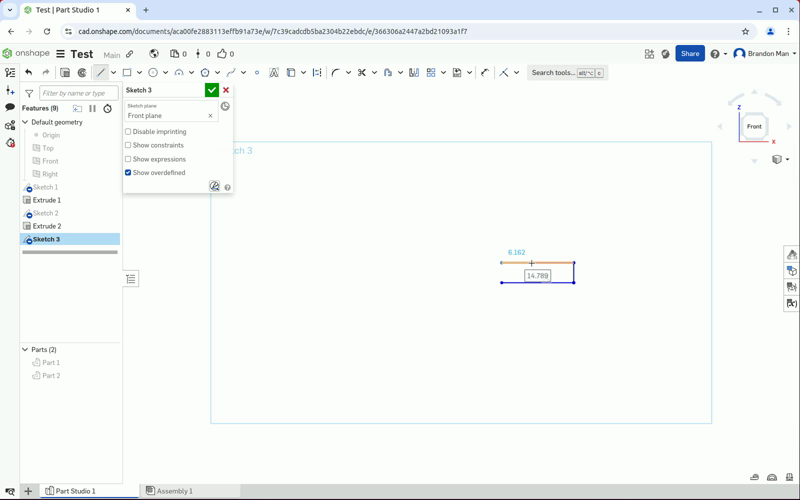
mouse_move(501, 282)
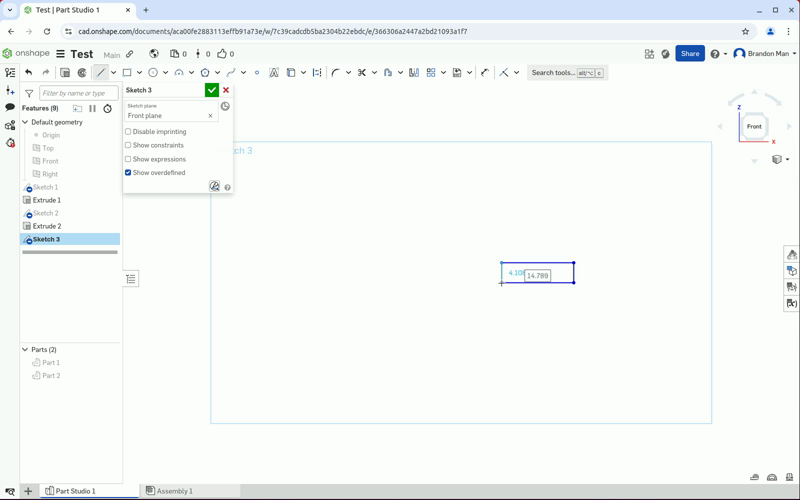
key_up(shift)
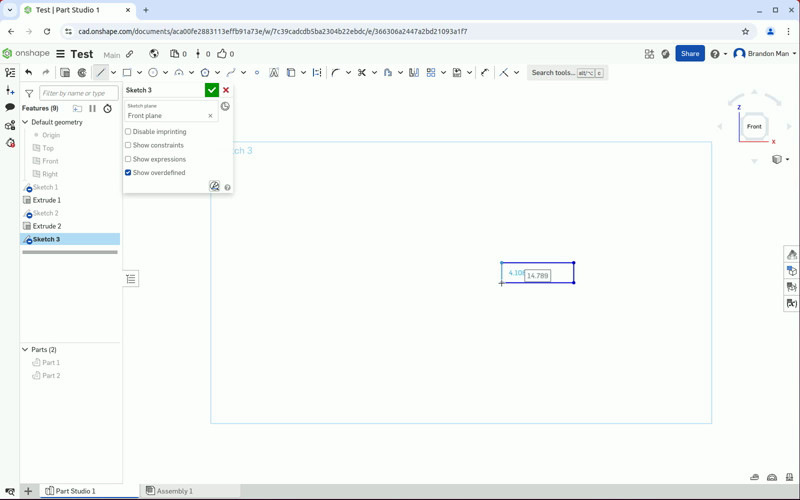
click(501, 282)
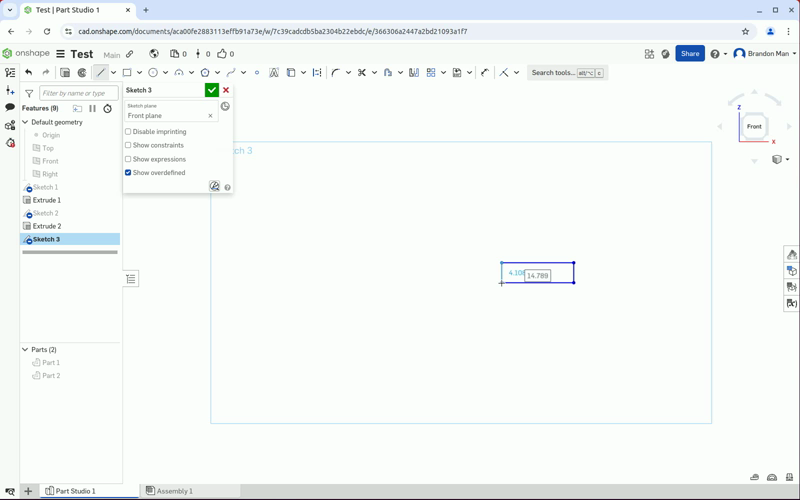
key(esc)
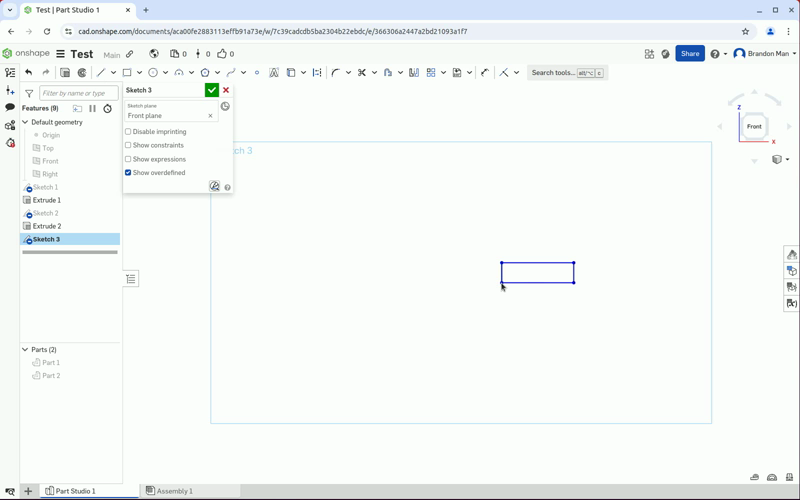
mouse_move(503, 270)
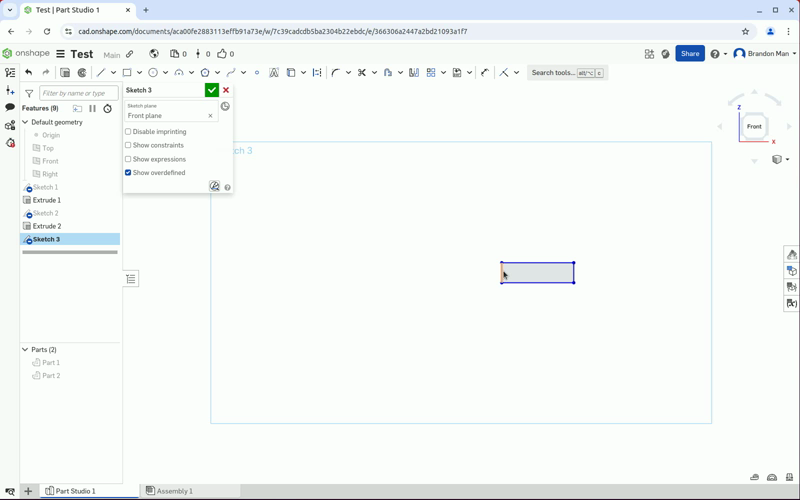
scroll(6)
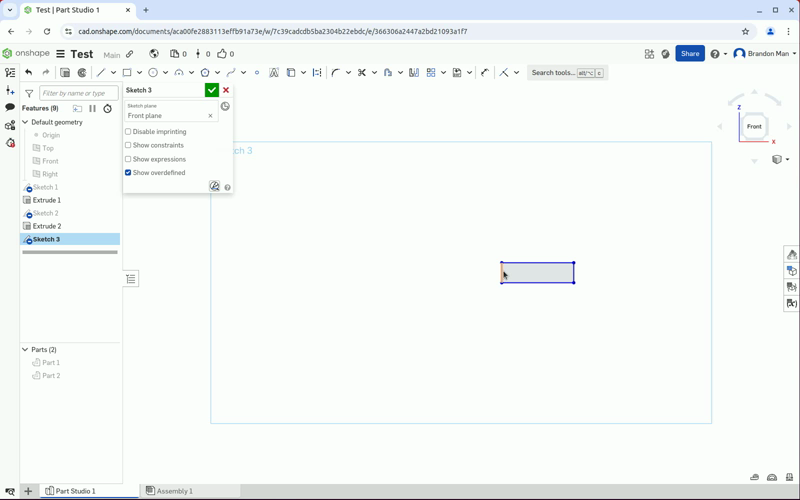
scroll(6)
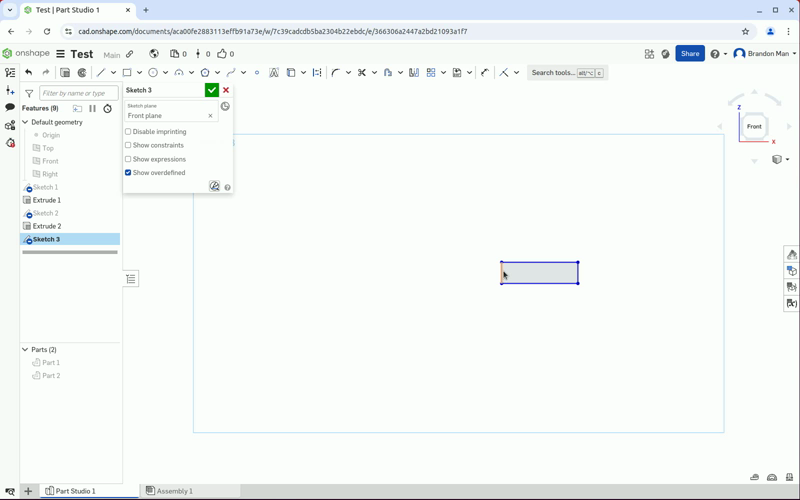
scroll(6)
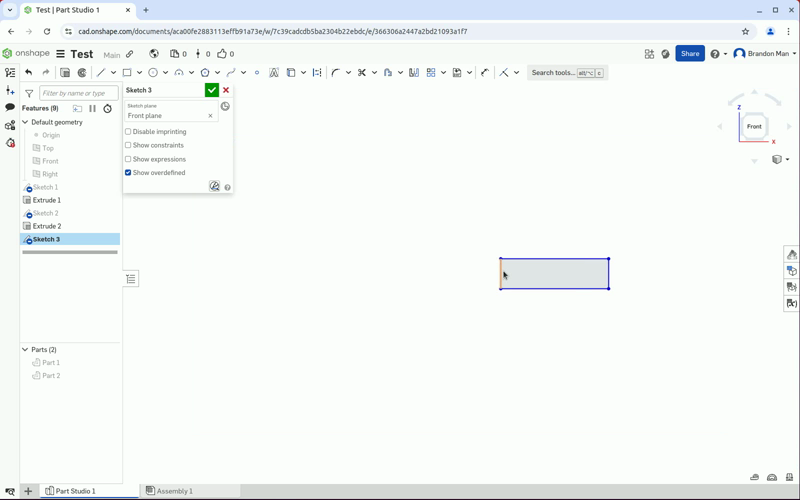
scroll(6)
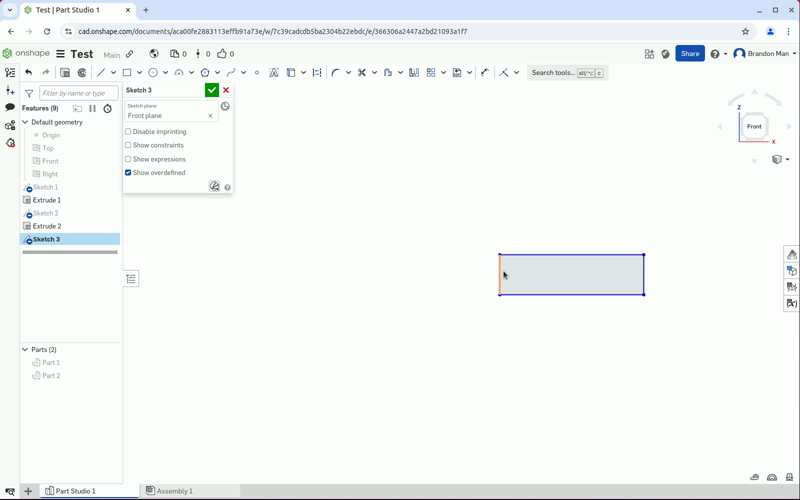
scroll(6)
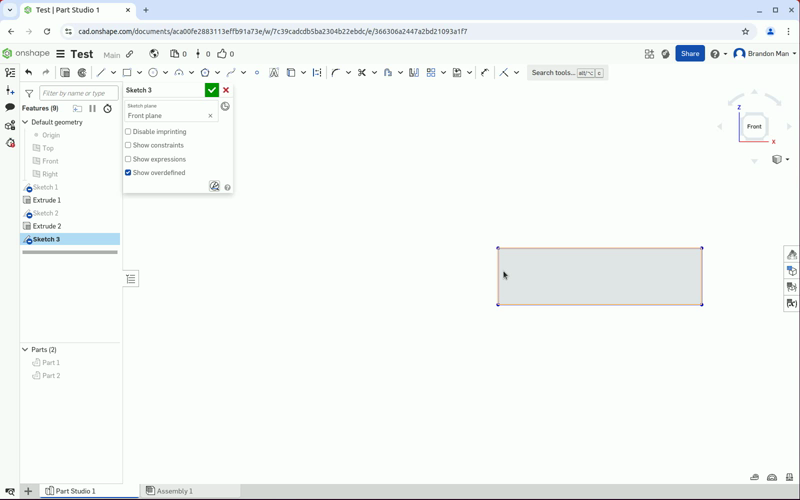
scroll(6)
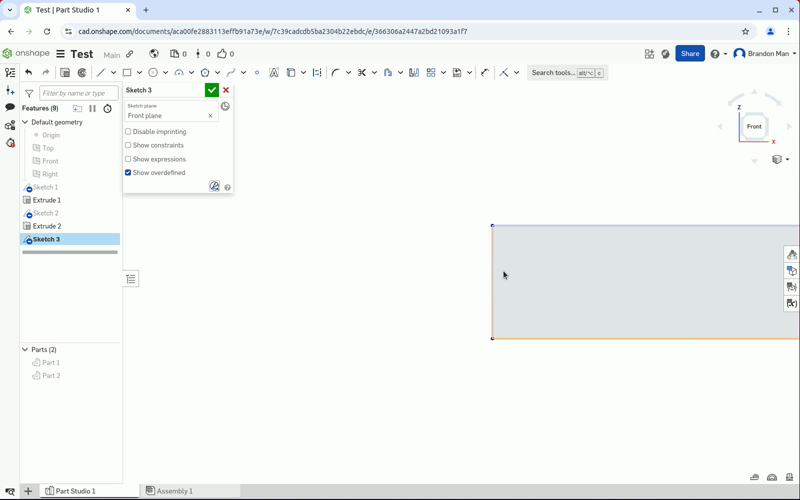
scroll(6)
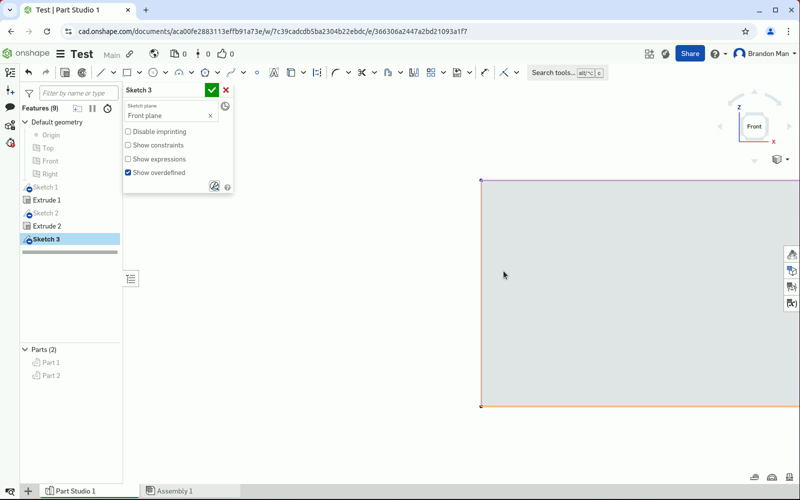
click(503, 270)
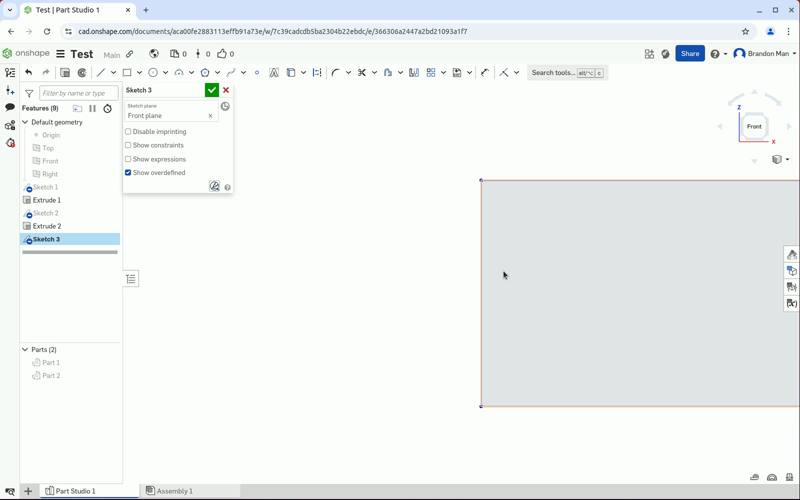
scroll(-6)
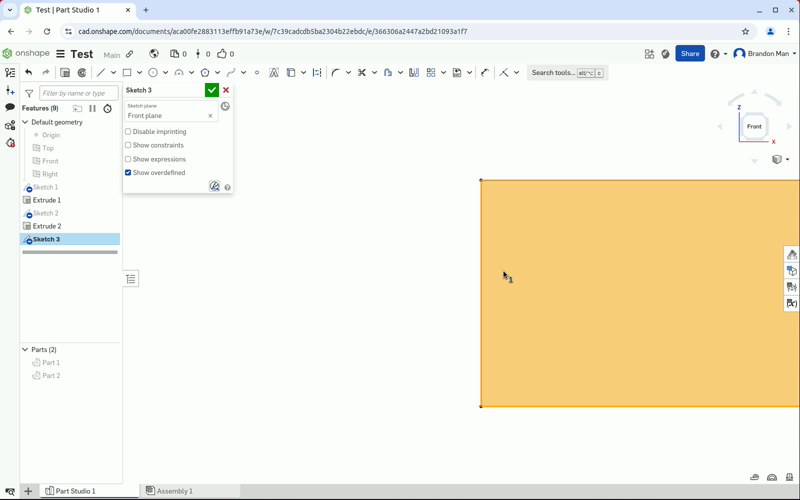
scroll(-6)
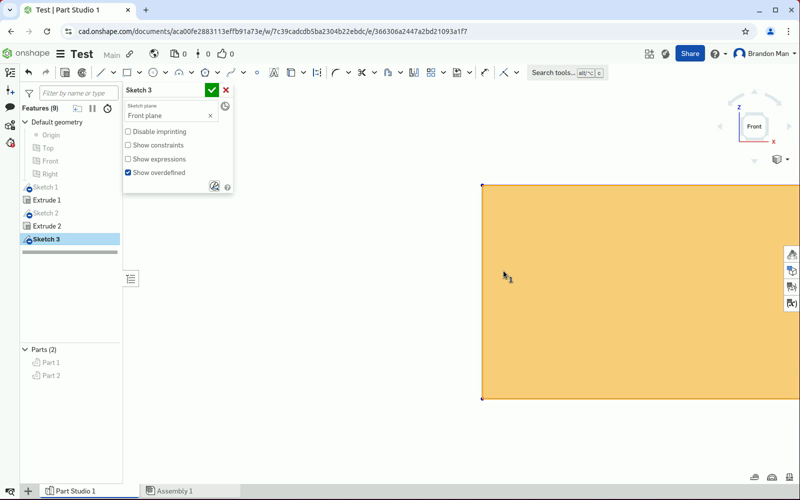
scroll(-6)
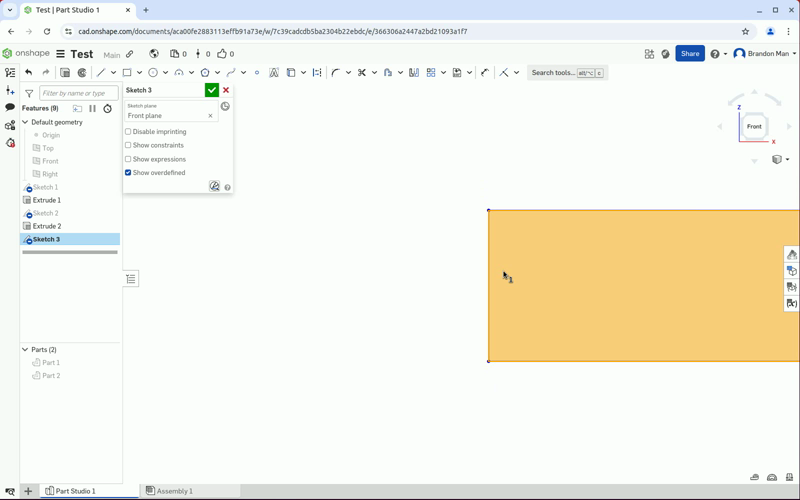
scroll(-6)
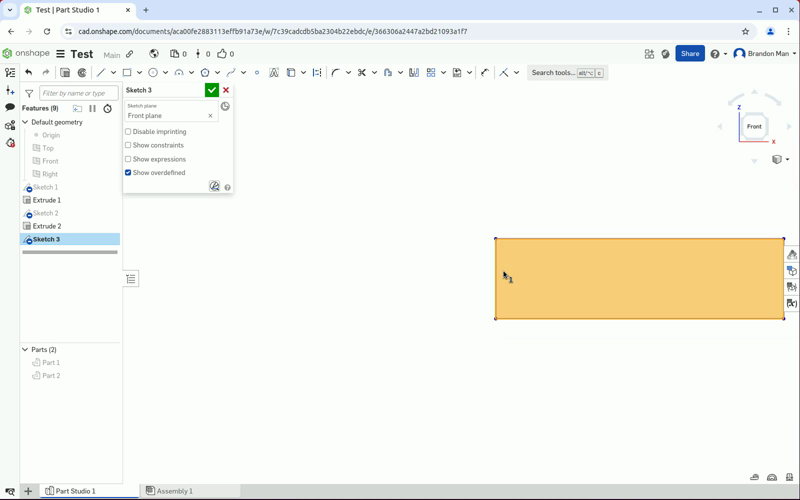
scroll(-6)
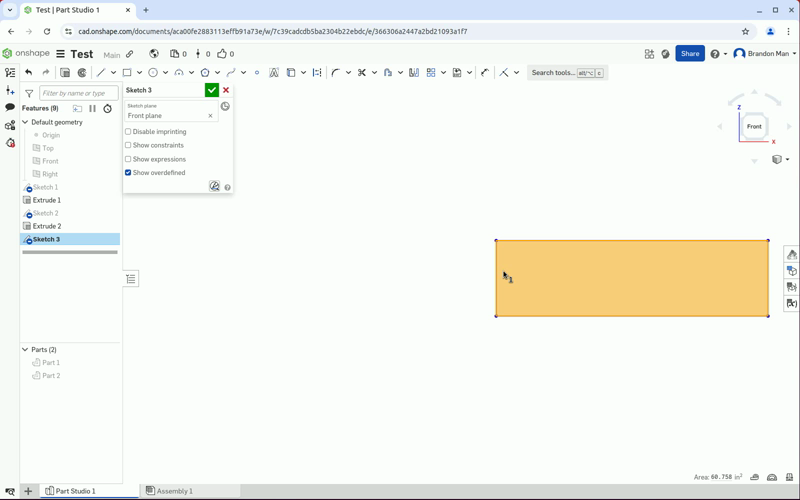
scroll(-6)
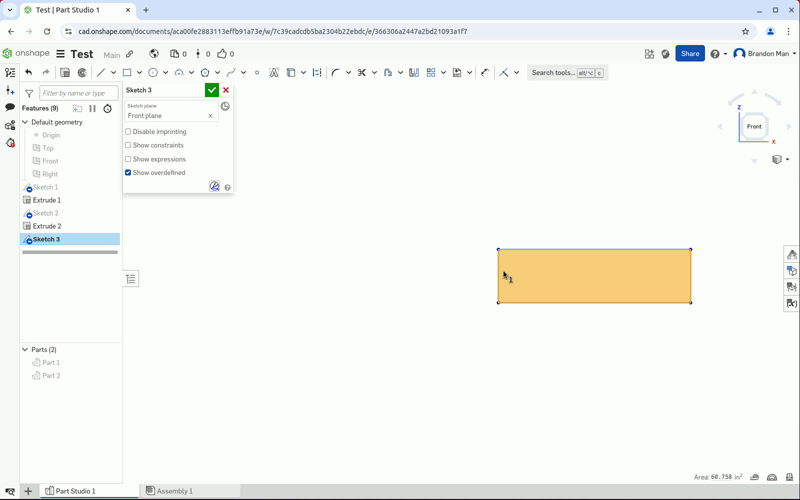
scroll(-6)
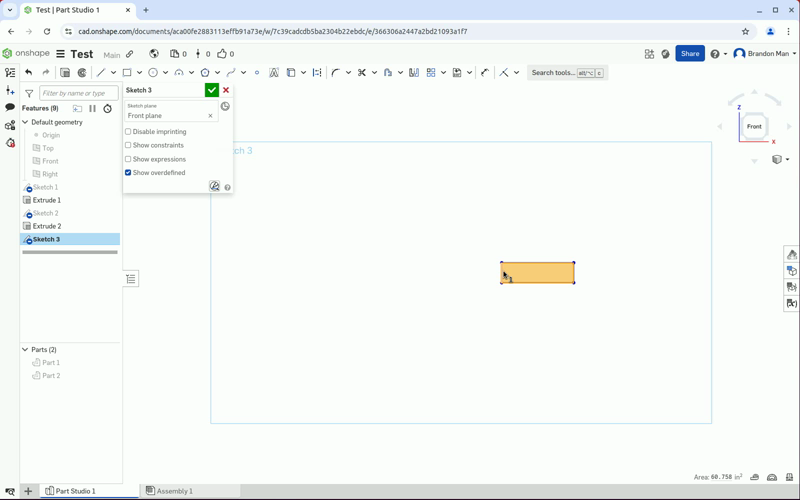
mouse_move(73, 352)
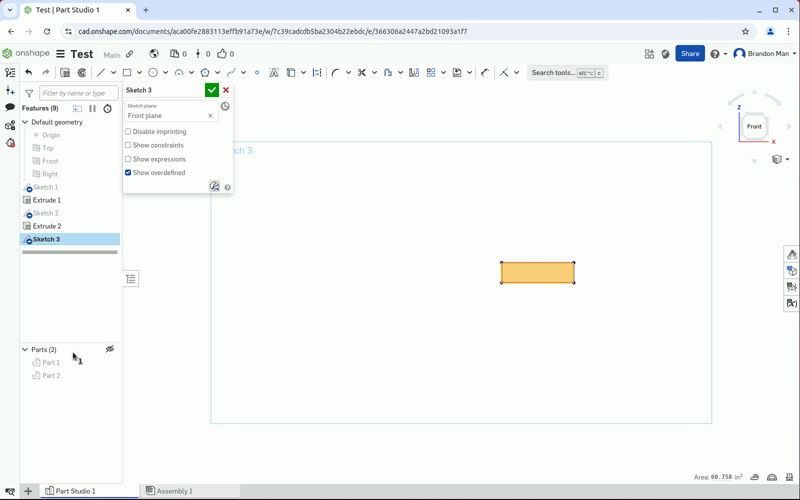
key(shift+y)
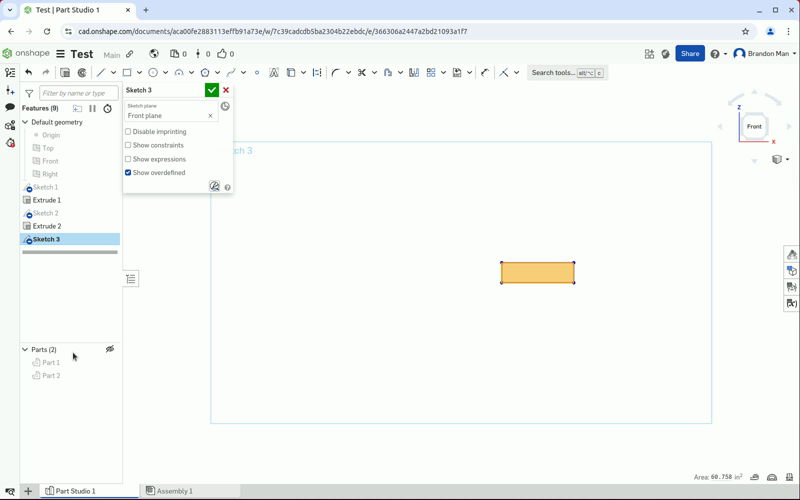
key(shift+e)
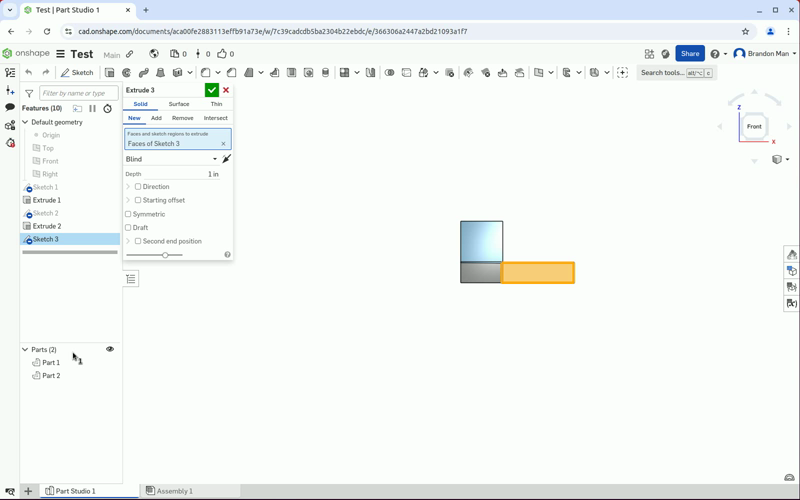
mouse_move(143, 106)
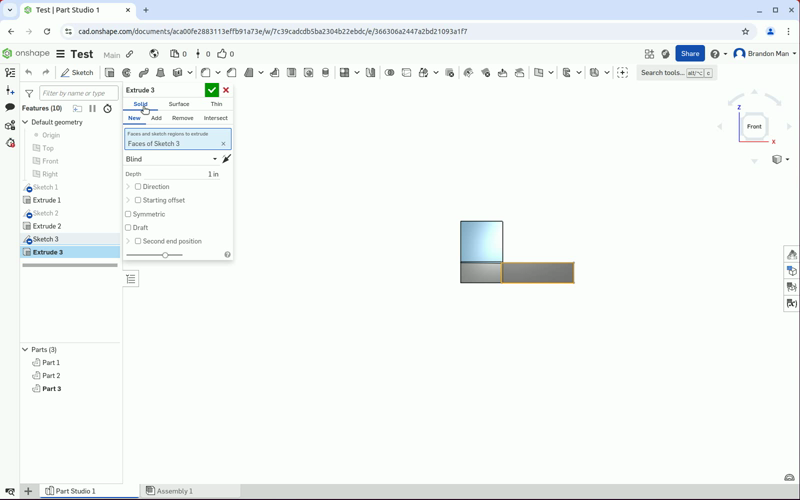
click(143, 106)
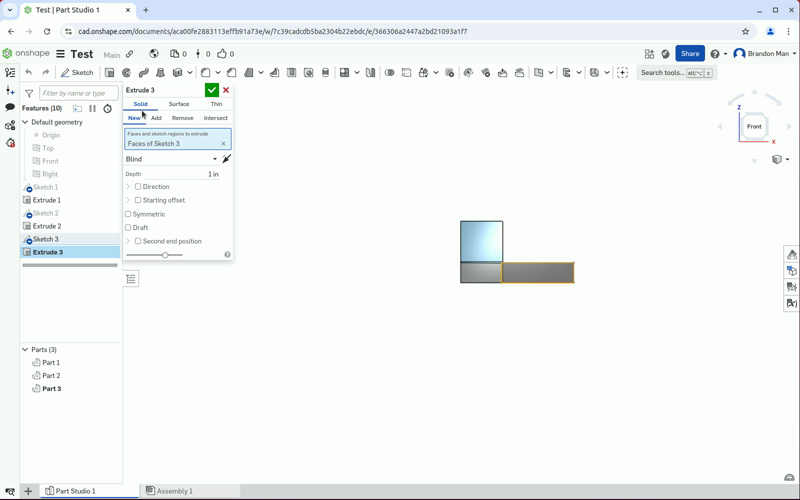
mouse_move(137, 120)
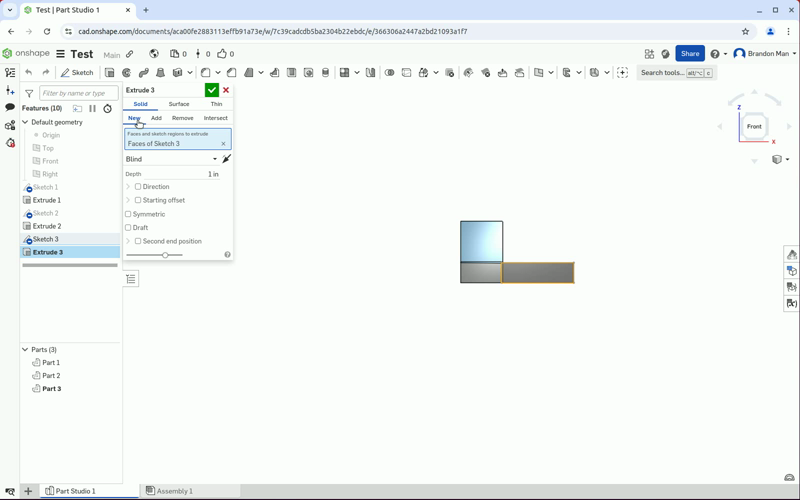
click(137, 120)
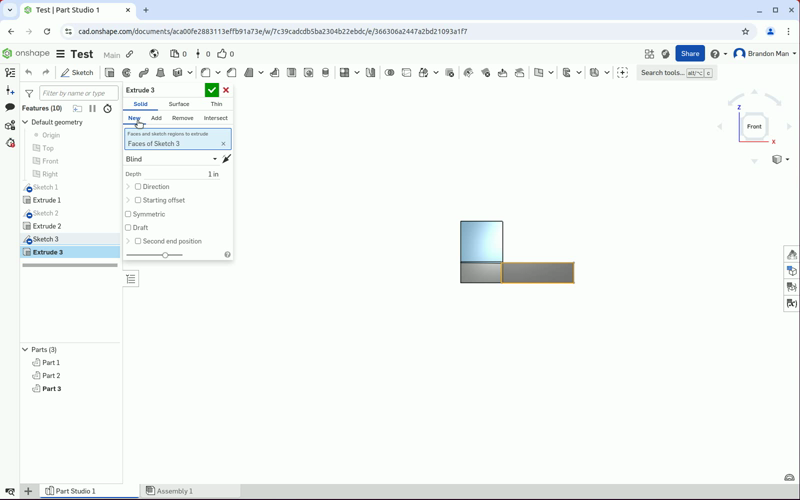
key(tab, 4)
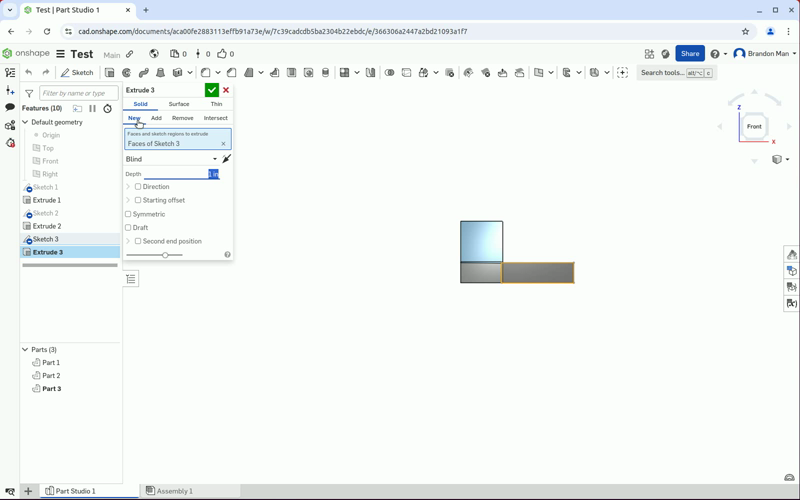
text(8.425)
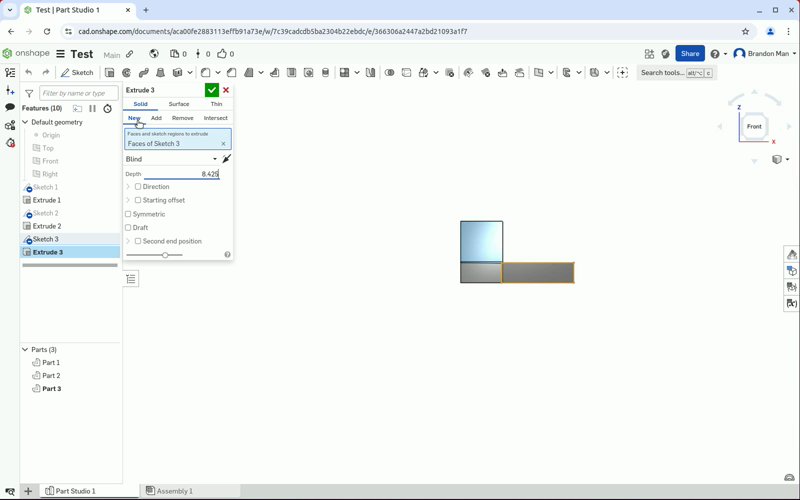
key(enter)
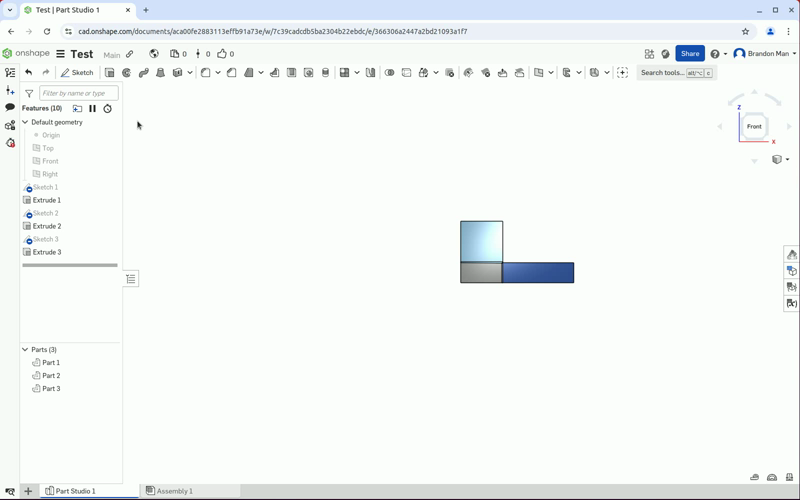
key(shift+h)
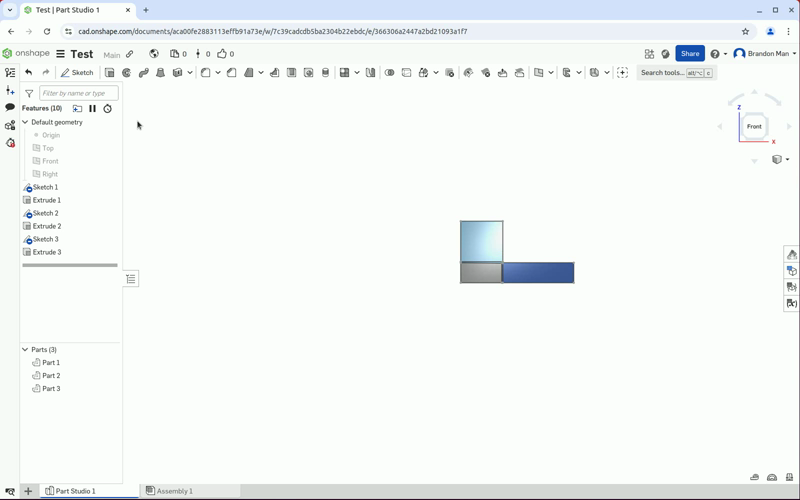
key(shift+h)
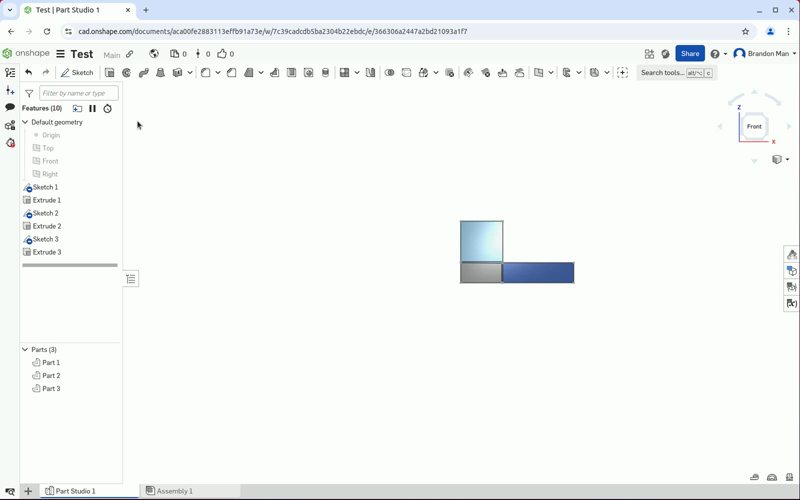
key(shift+7)
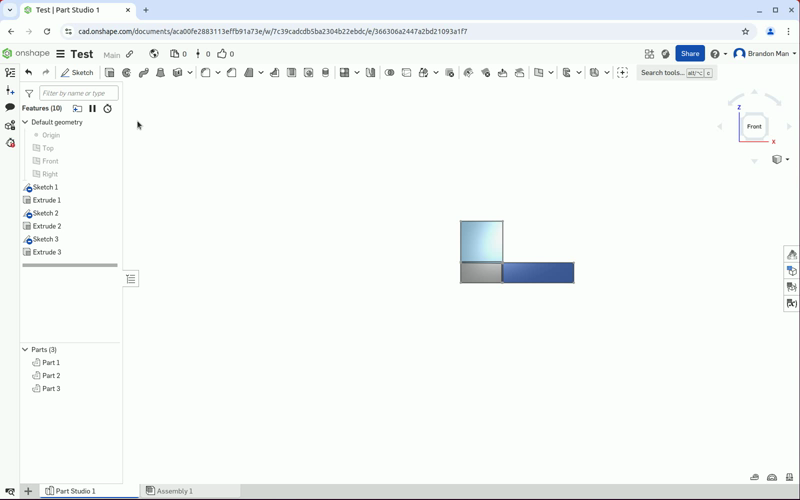
key(left, 2)
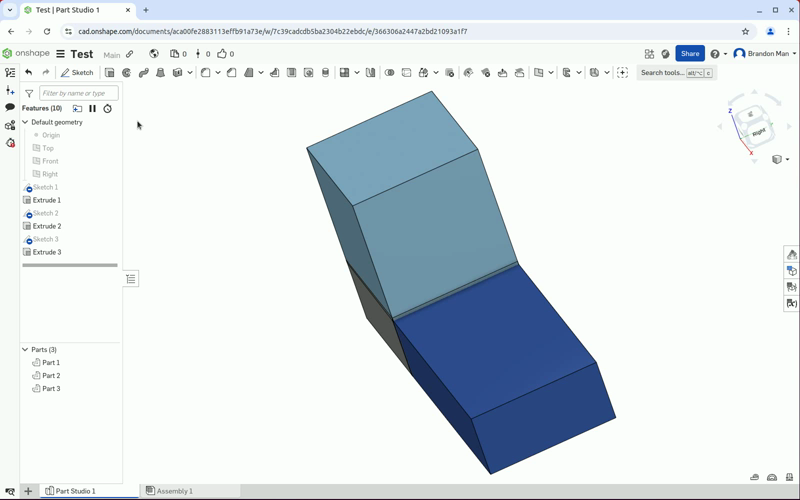
key(down, 2)
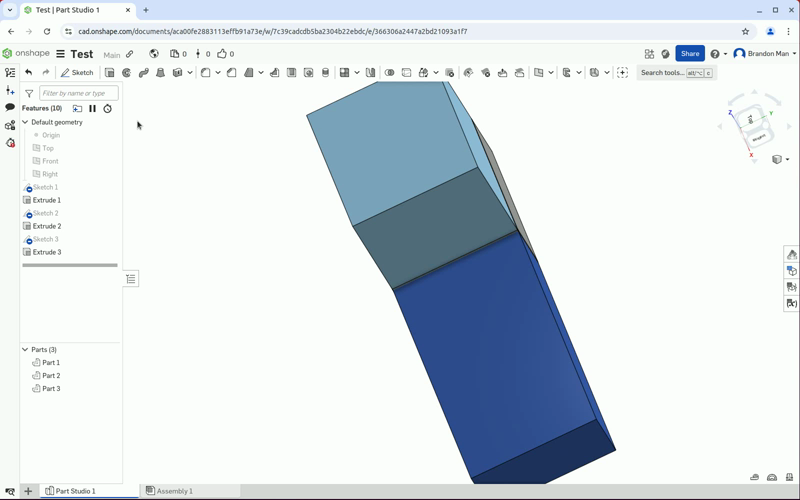
key(up, 2)
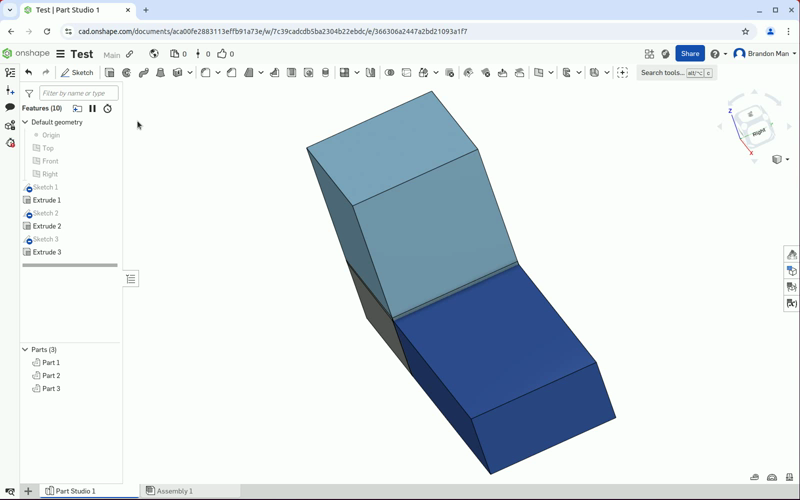
key(right, 2)
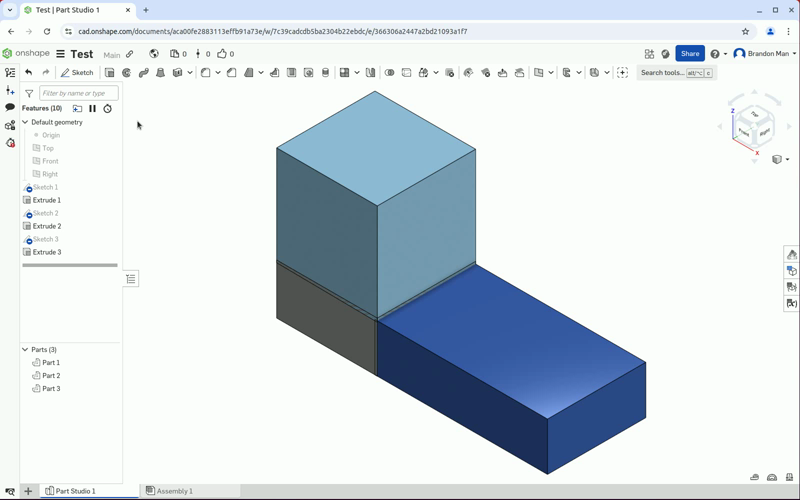
mouse_move(73, 189)
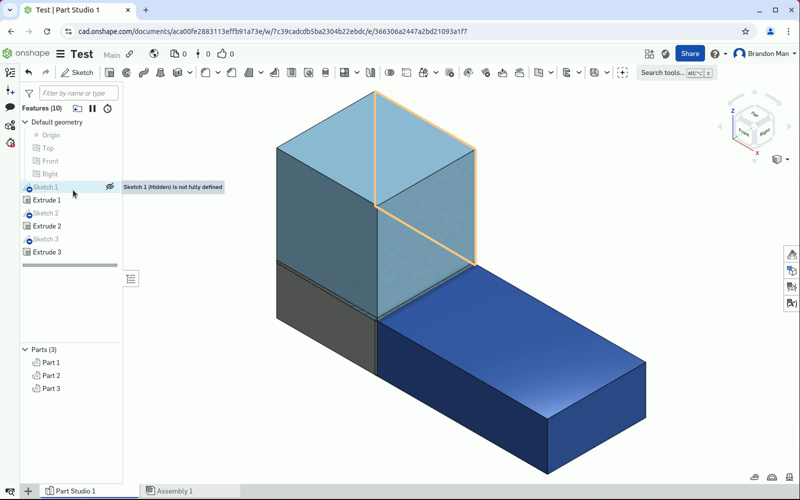
click(73, 189)